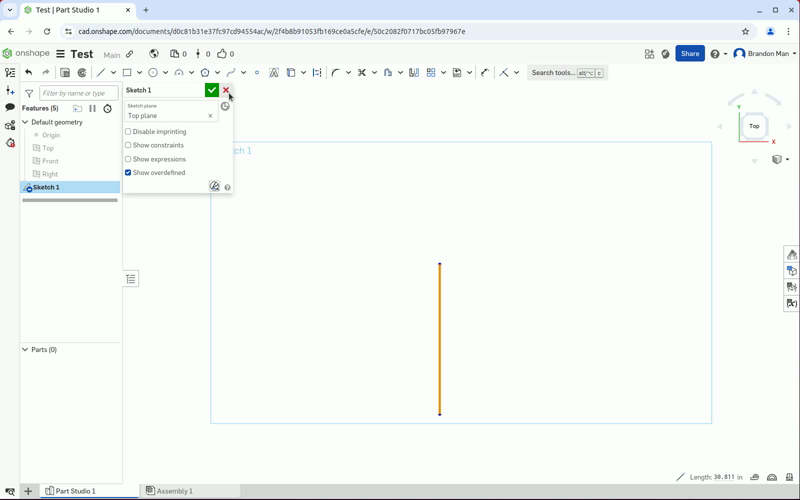
key(shift+h)
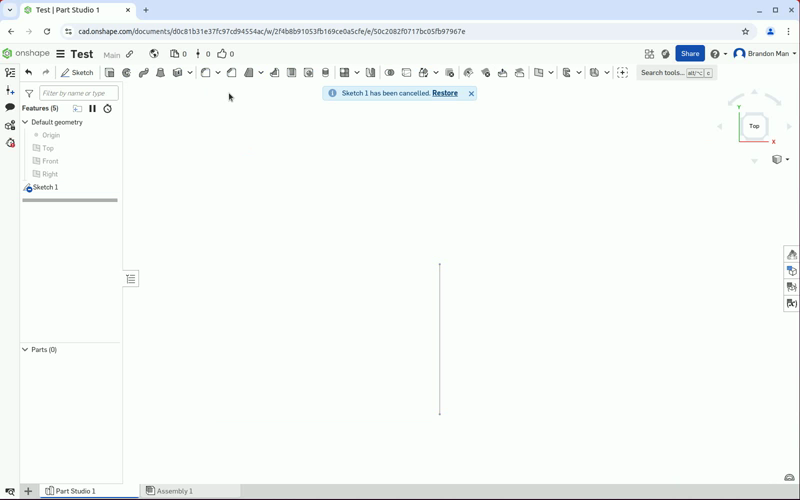
key(shift+s)
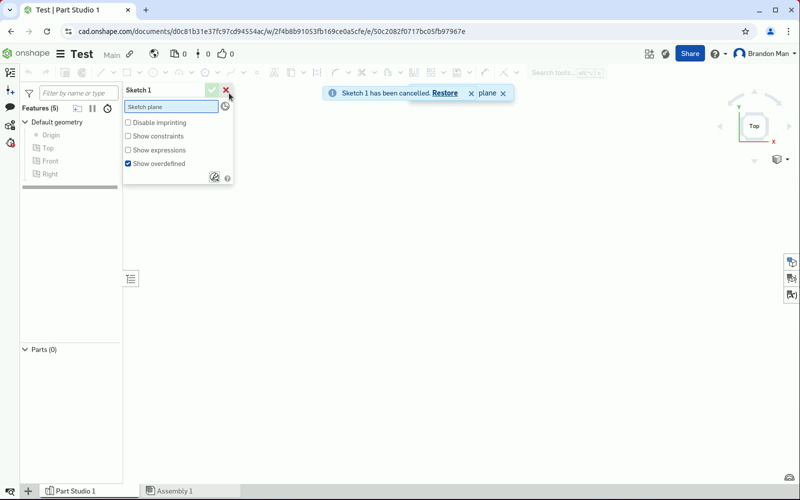
mouse_move(73, 150)
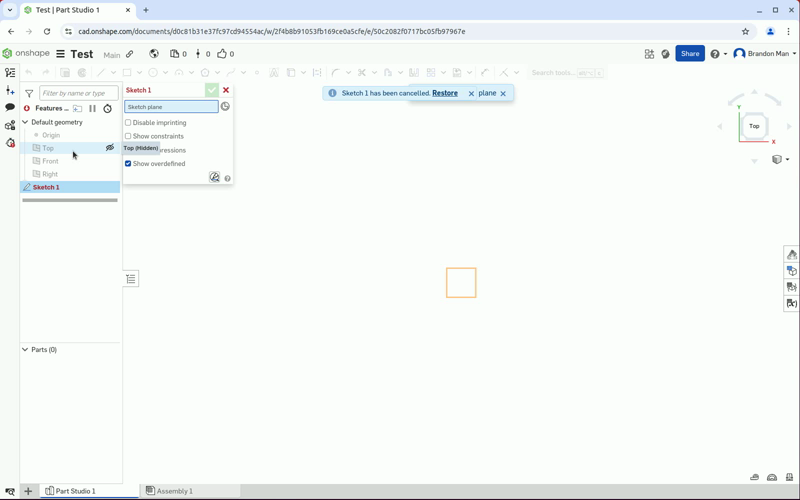
click(73, 150)
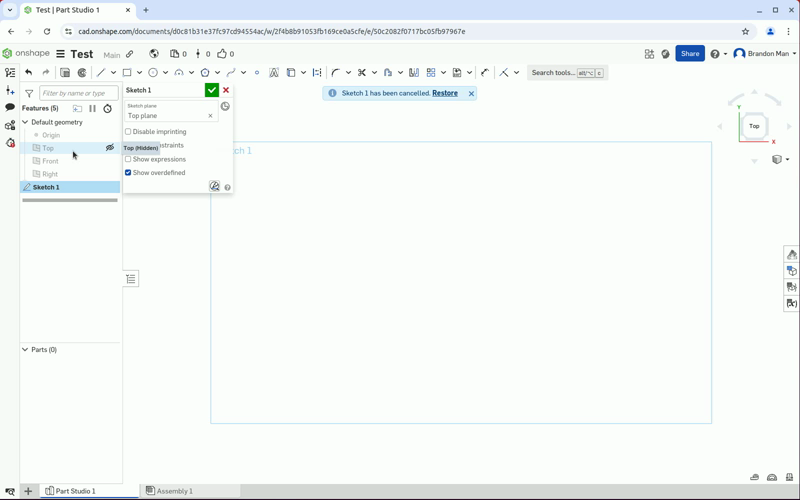
mouse_move(73, 352)
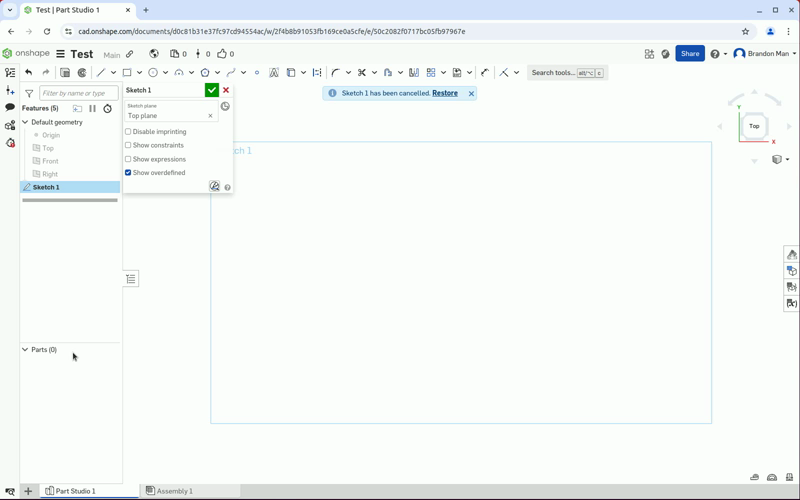
key(y)
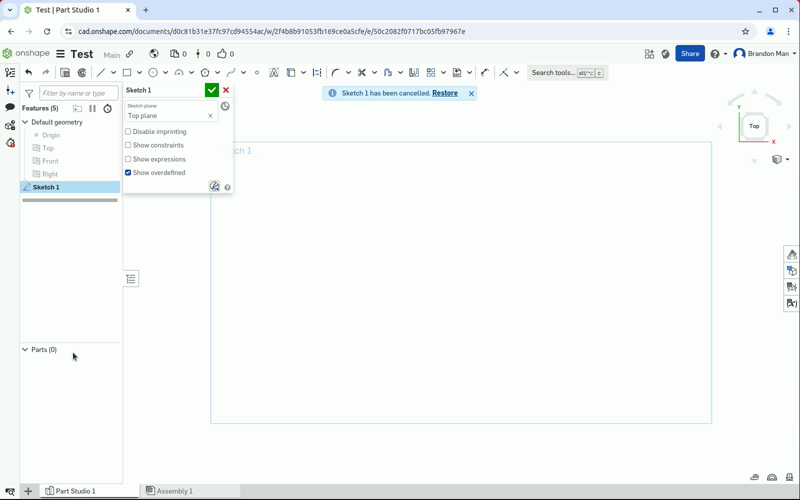
key(l)
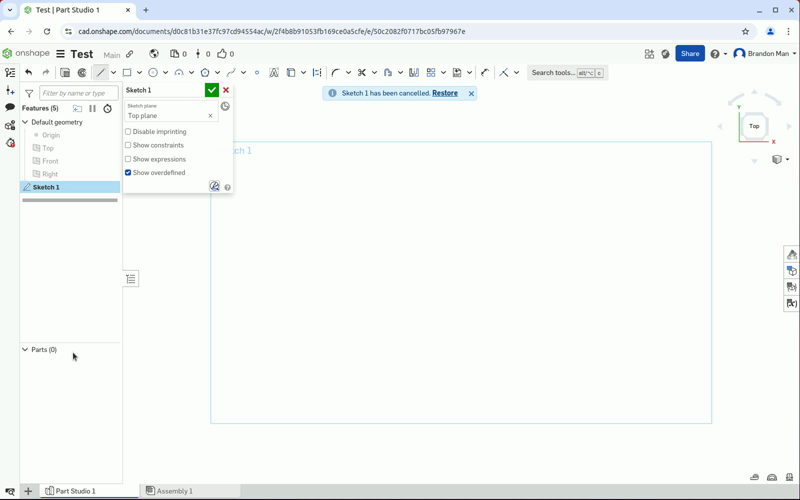
key_down(shift)
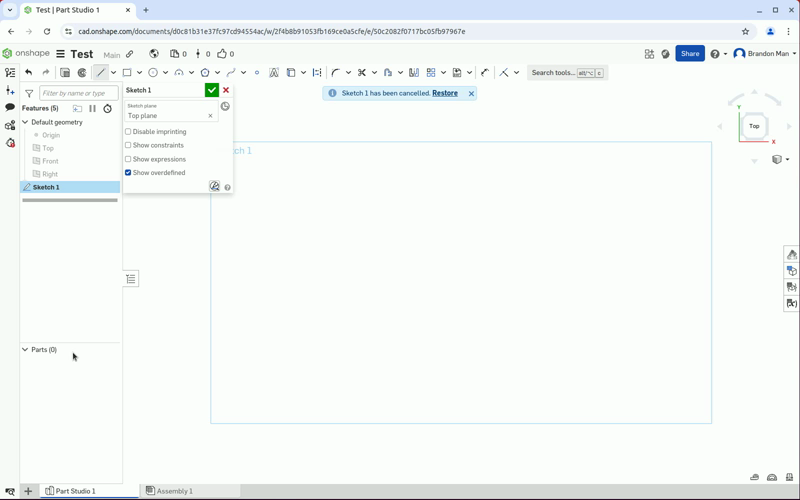
mouse_move(447, 295)
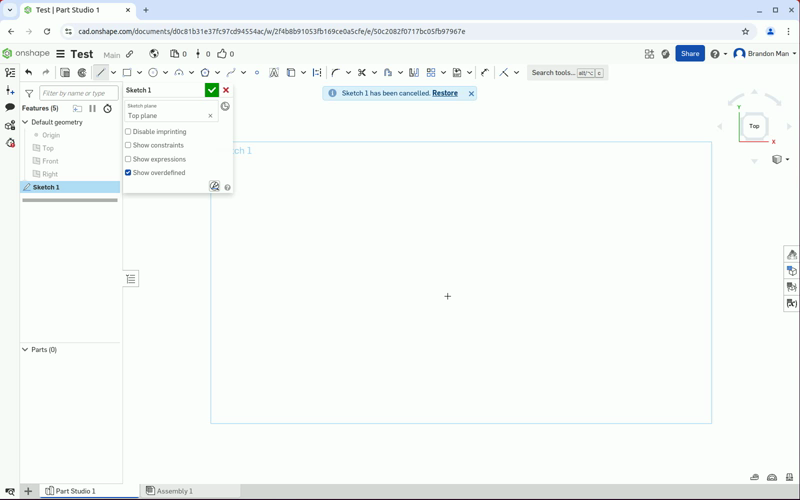
click(447, 295)
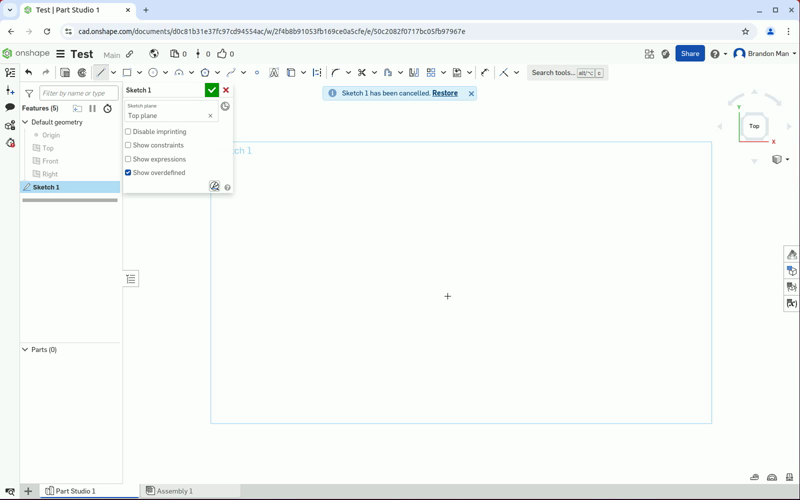
key_up(shift)
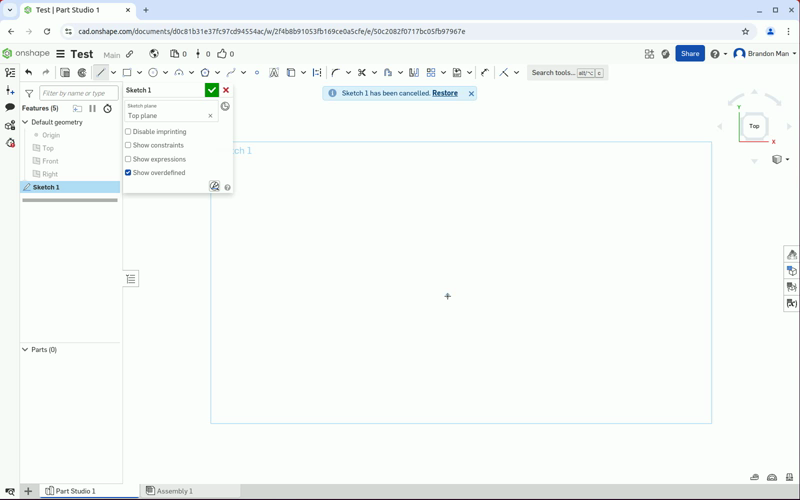
key_down(shift)
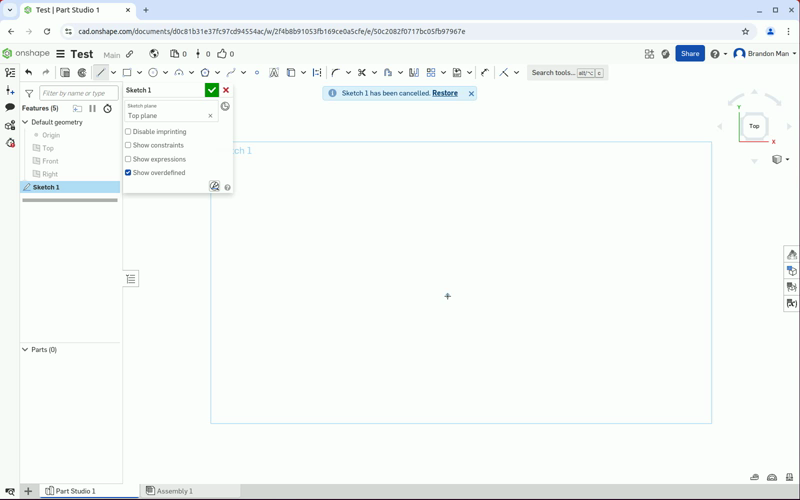
mouse_move(477, 295)
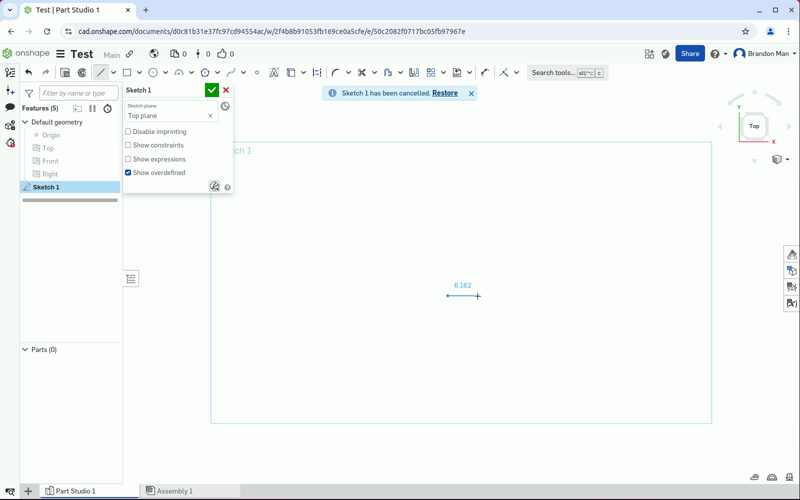
mouse_move(461, 295)
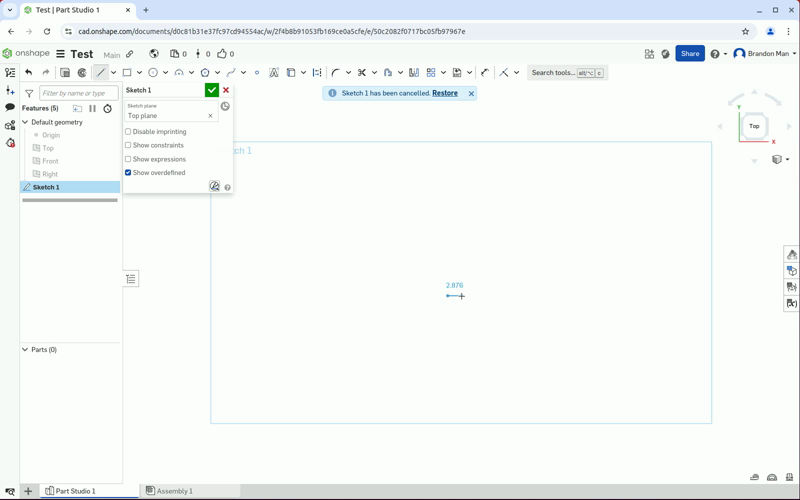
click(461, 295)
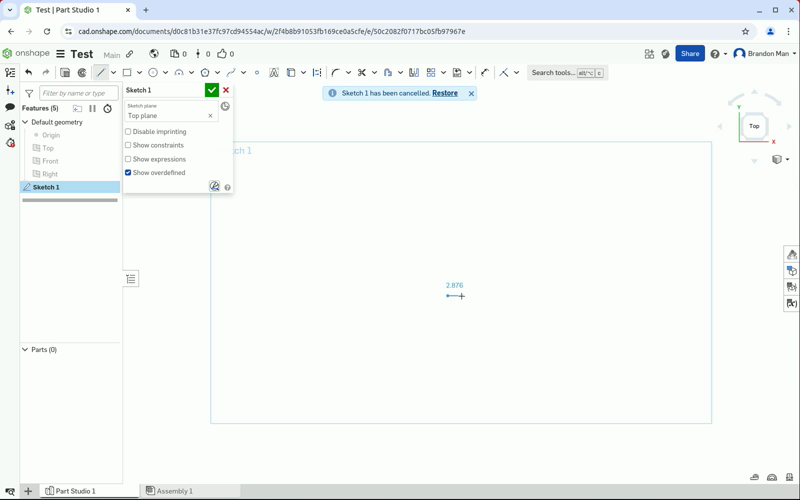
key_up(shift)
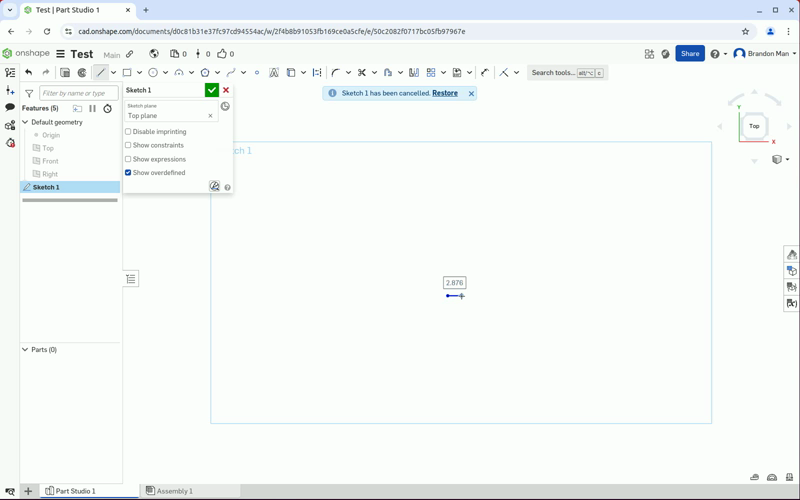
key_down(shift)
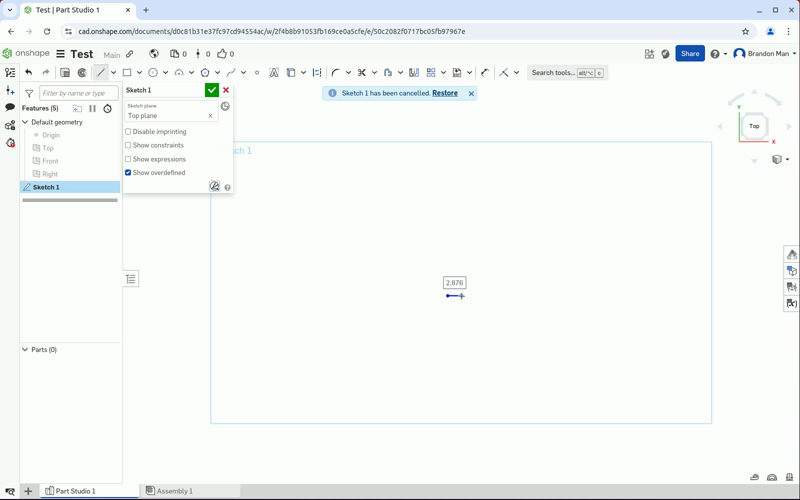
mouse_move(491, 295)
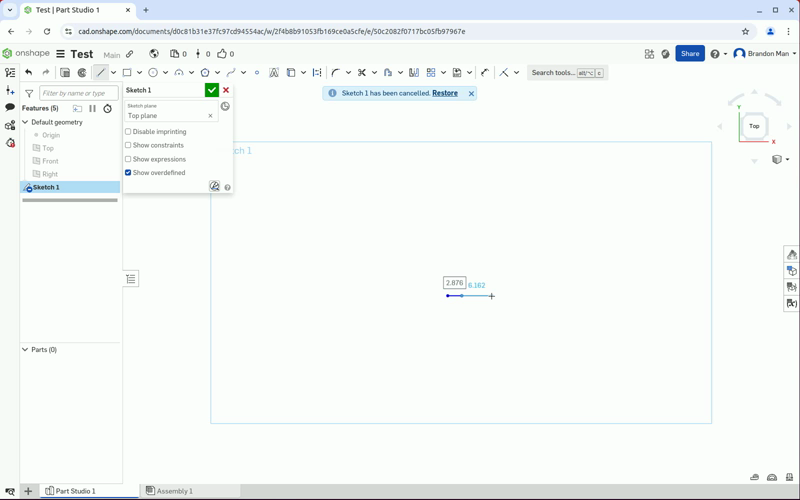
mouse_move(461, 282)
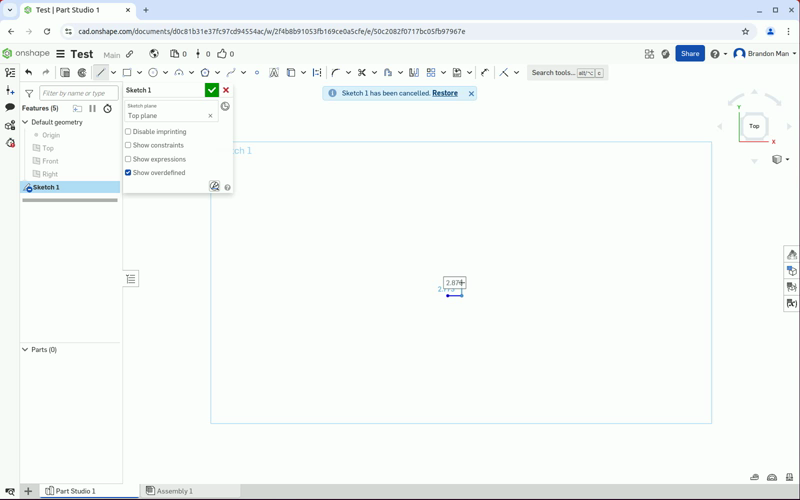
click(461, 282)
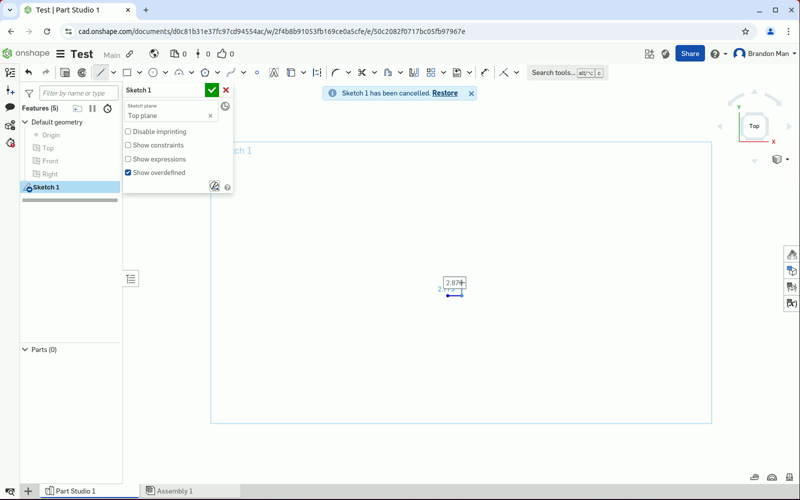
key_up(shift)
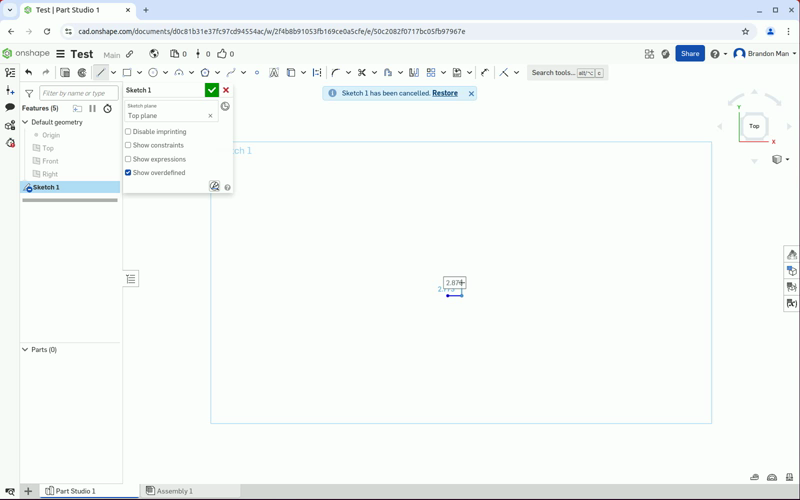
key_down(shift)
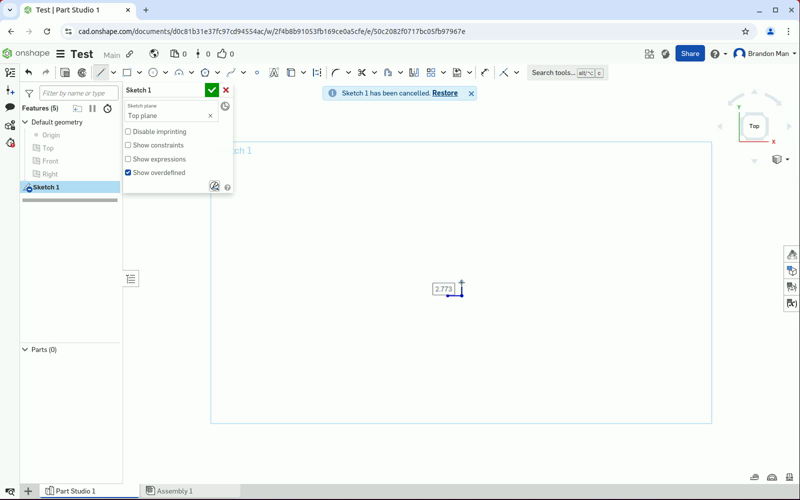
mouse_move(491, 282)
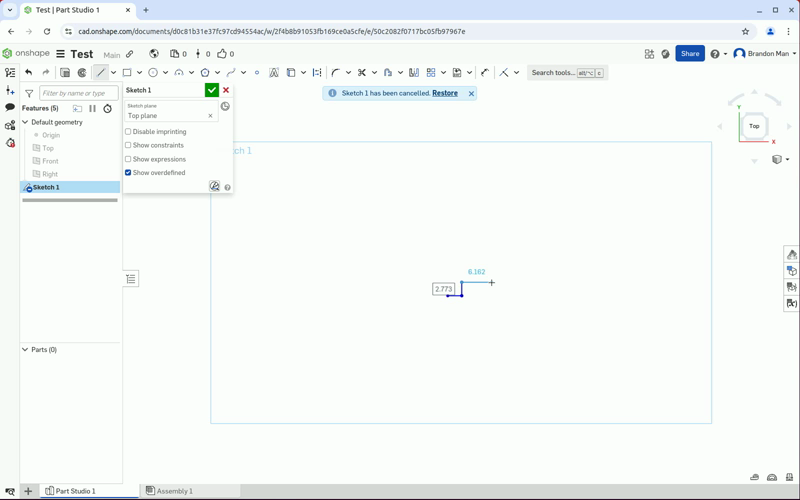
mouse_move(447, 282)
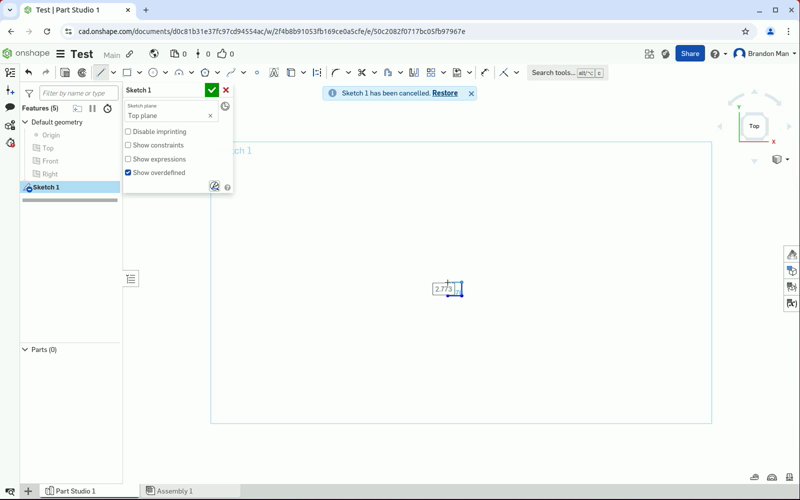
click(447, 282)
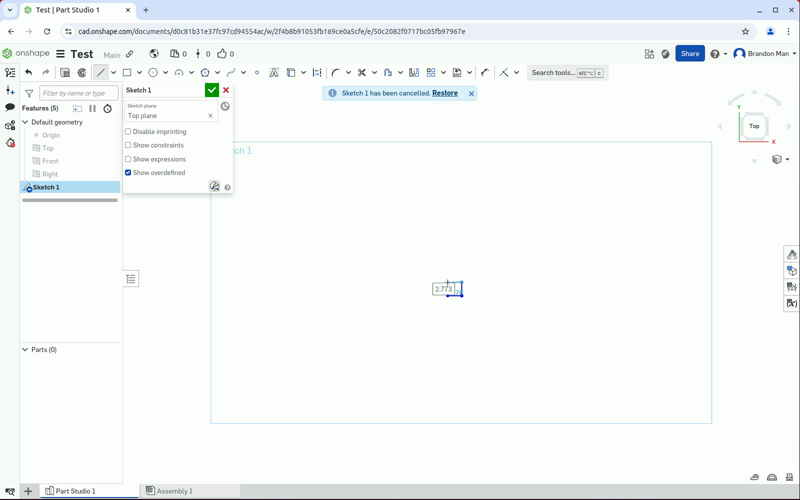
key_up(shift)
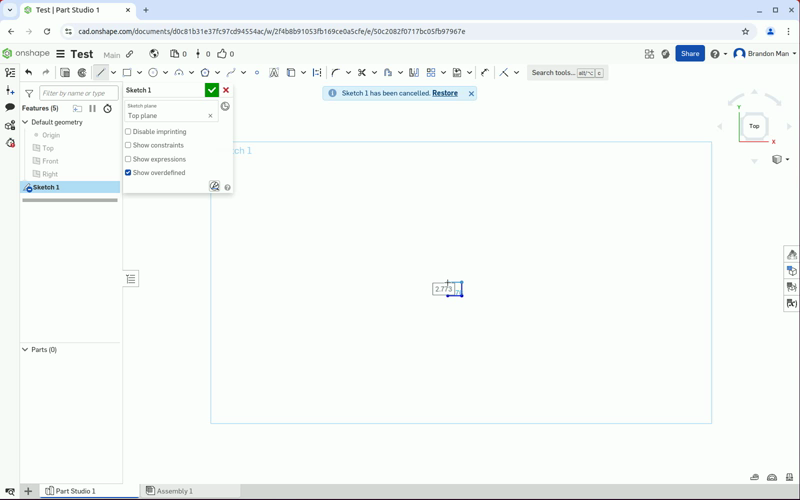
mouse_move(477, 282)
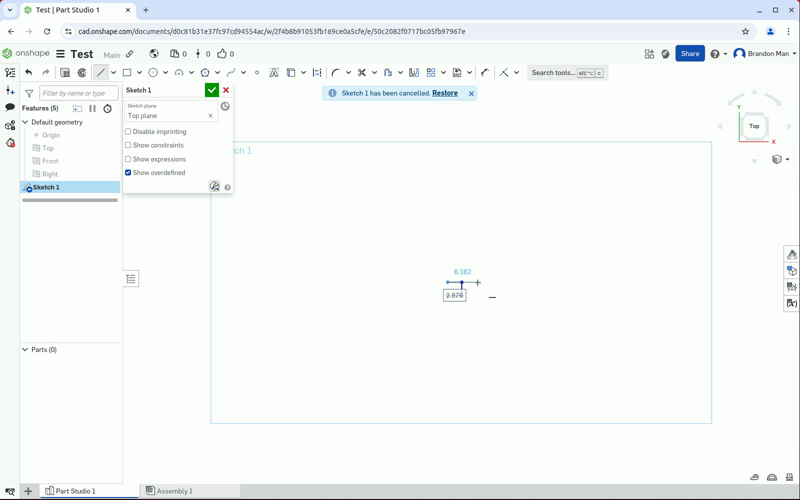
key_down(shift)
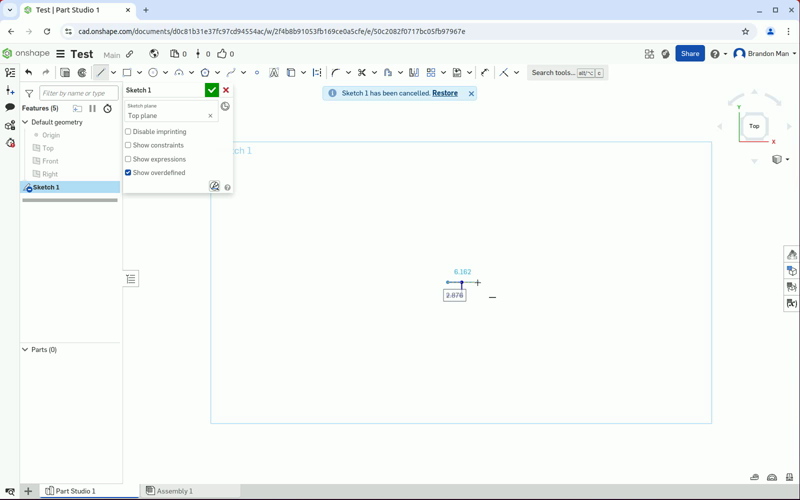
mouse_move(447, 295)
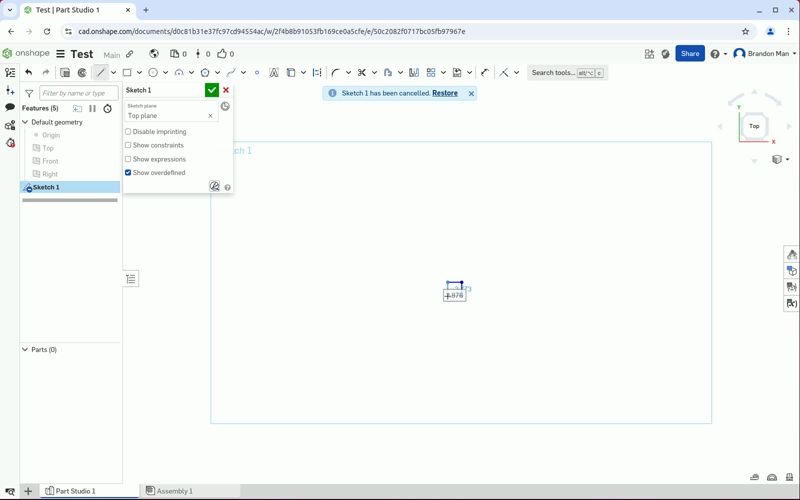
key_up(shift)
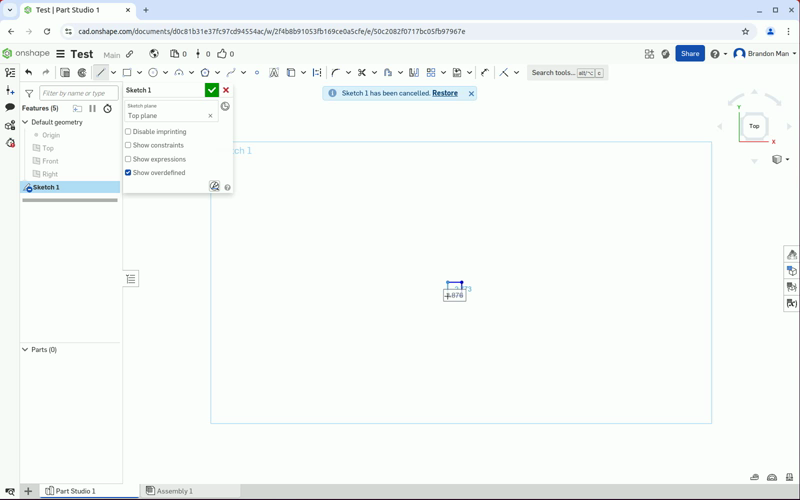
click(447, 295)
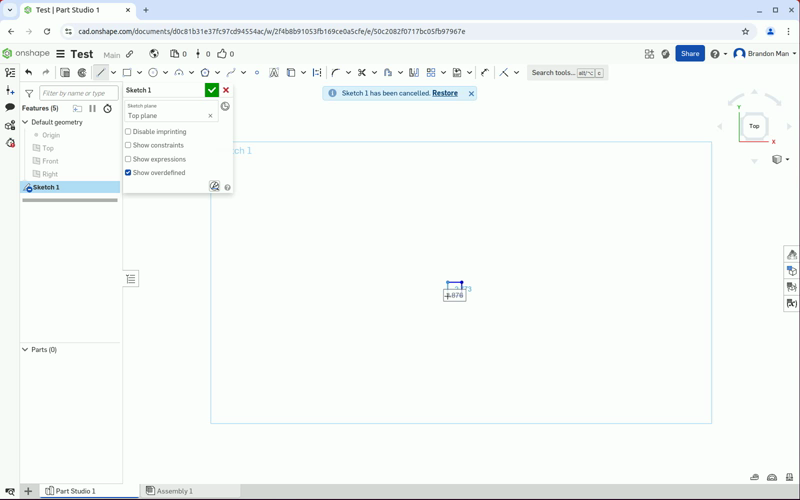
key(esc)
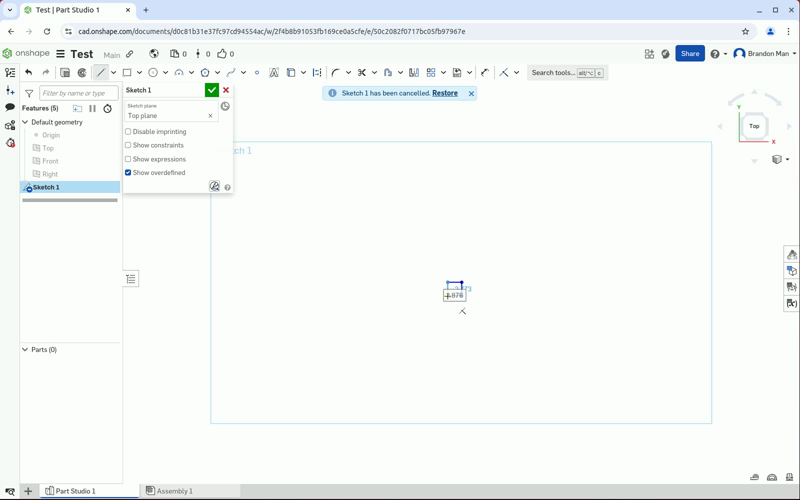
mouse_move(456, 291)
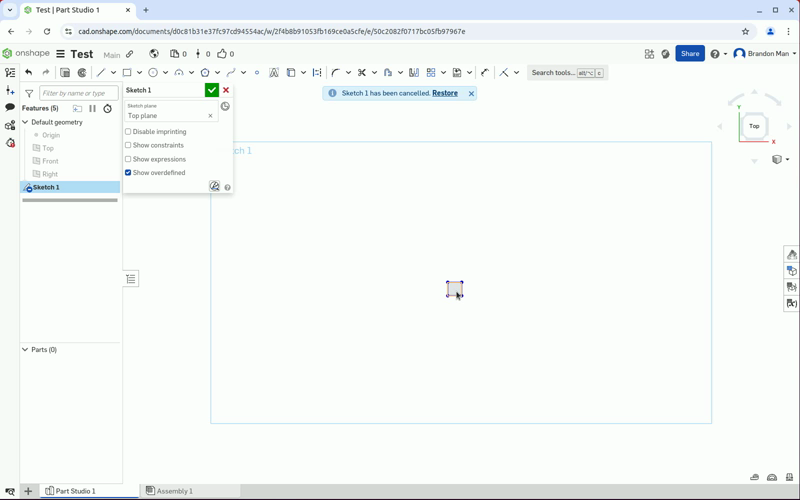
scroll(6)
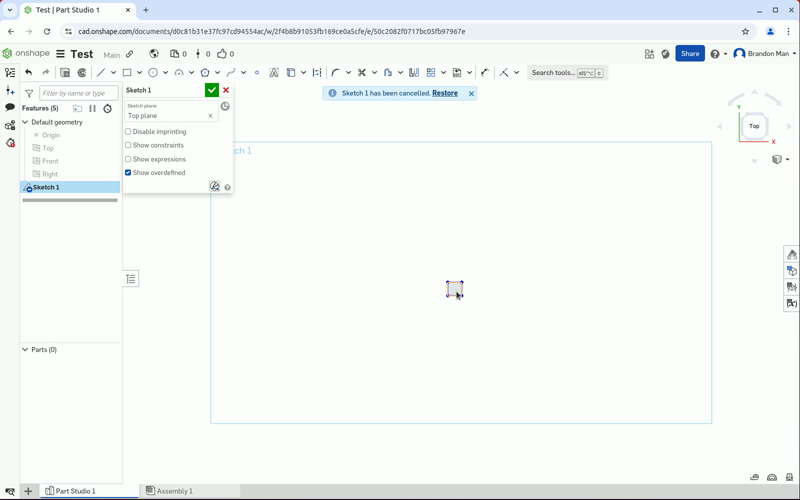
scroll(6)
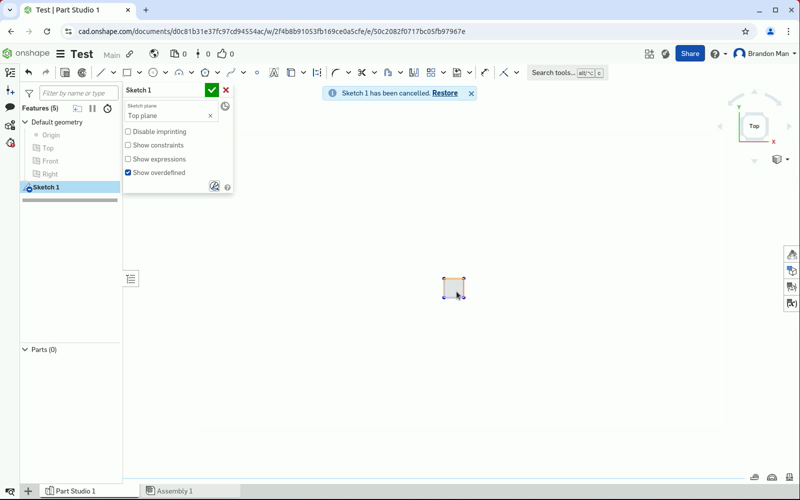
scroll(6)
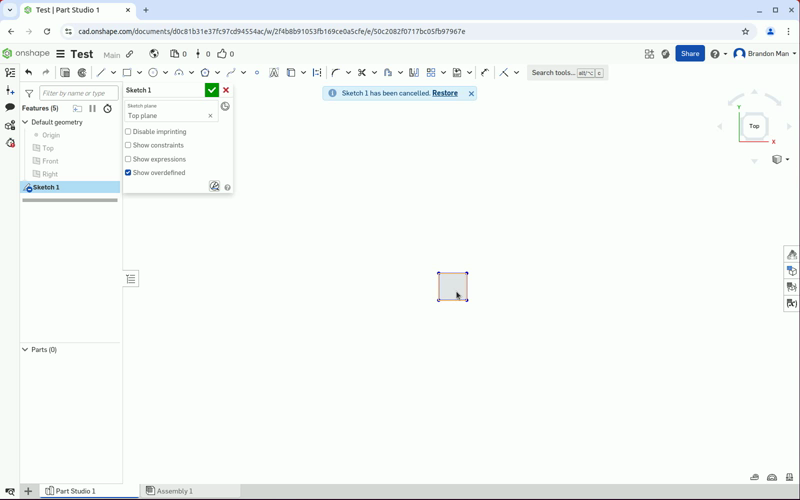
scroll(6)
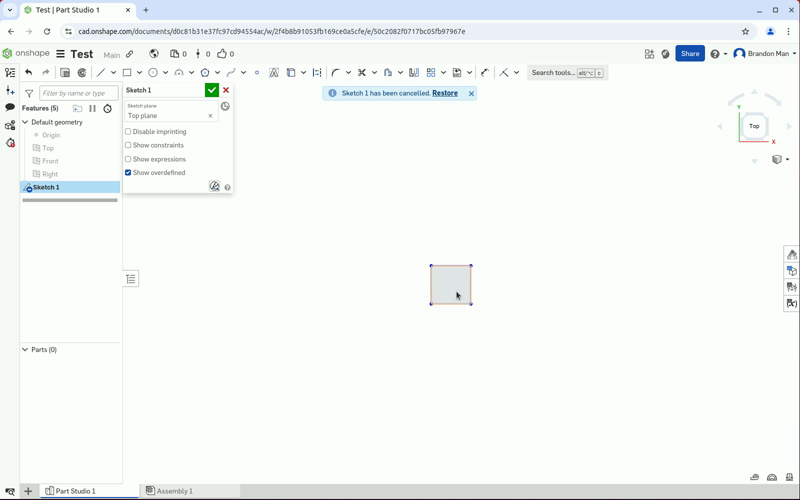
scroll(6)
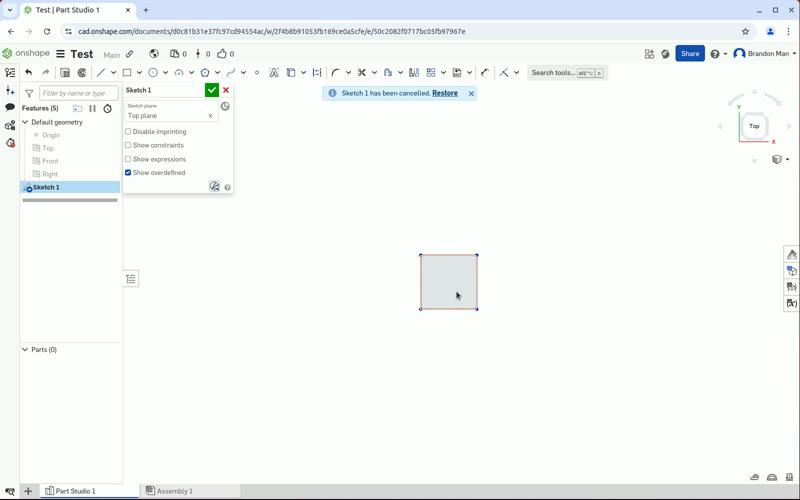
scroll(6)
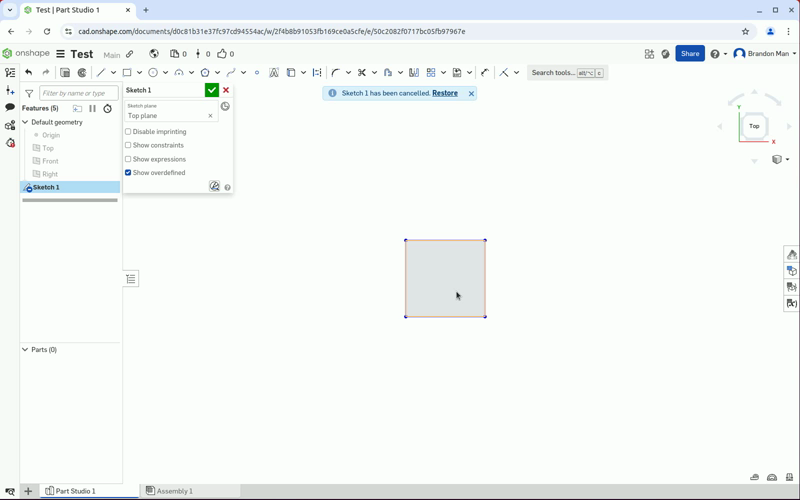
scroll(6)
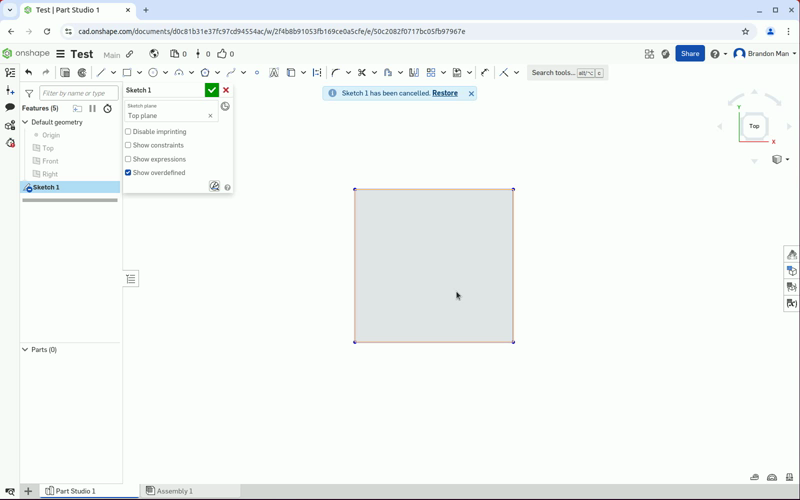
click(456, 291)
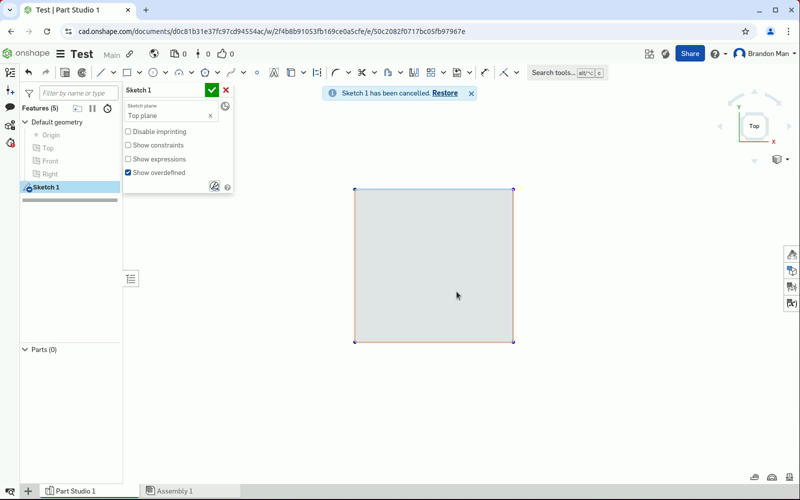
scroll(-6)
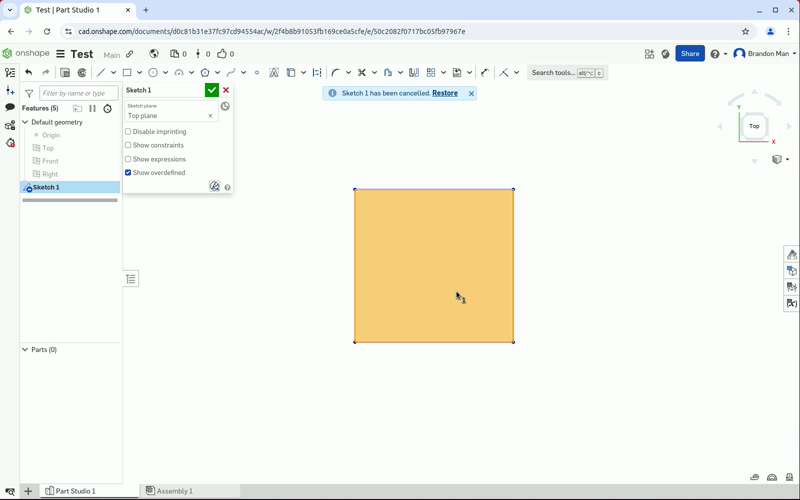
scroll(-6)
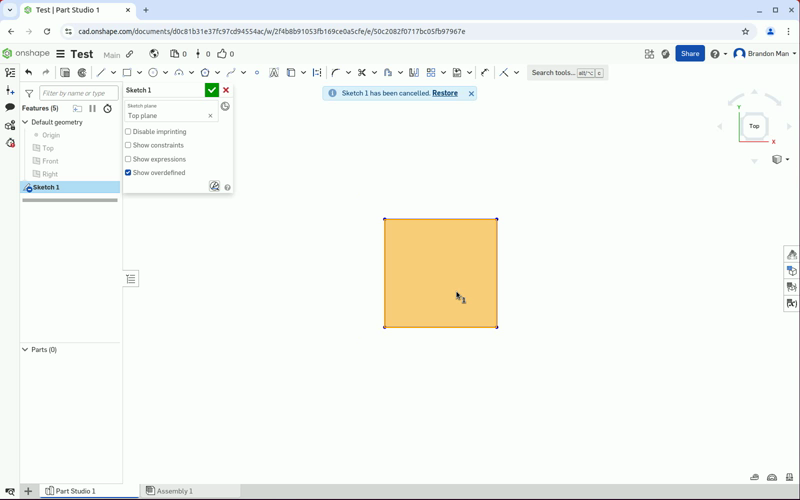
scroll(-6)
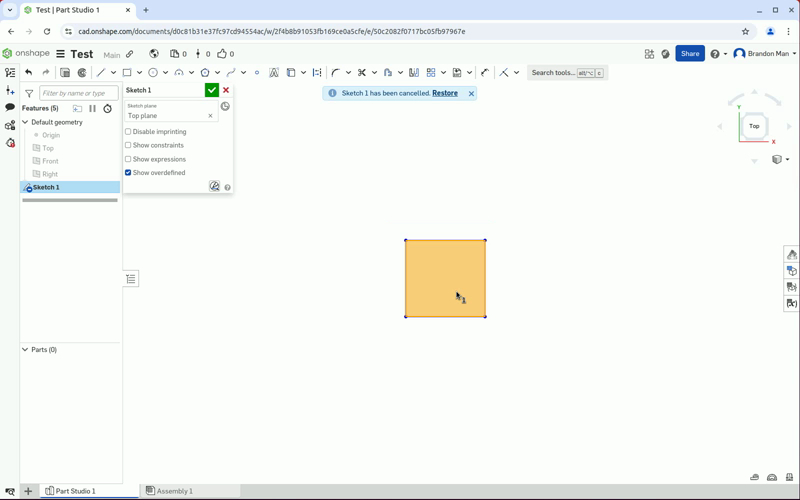
scroll(-6)
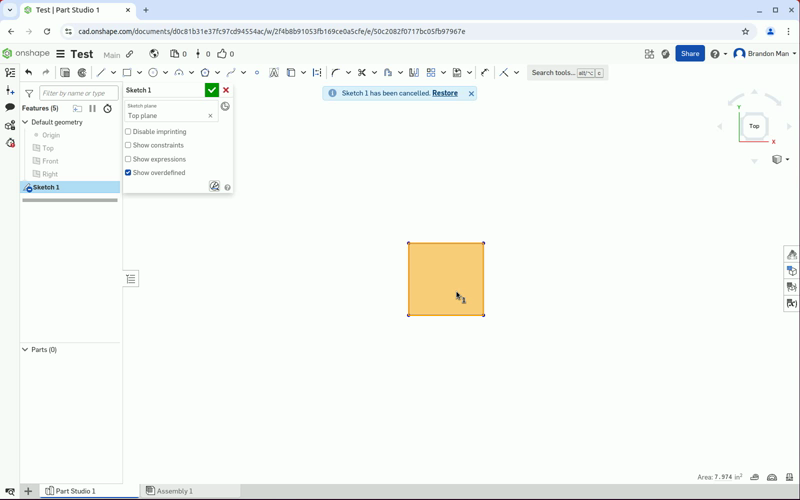
scroll(-6)
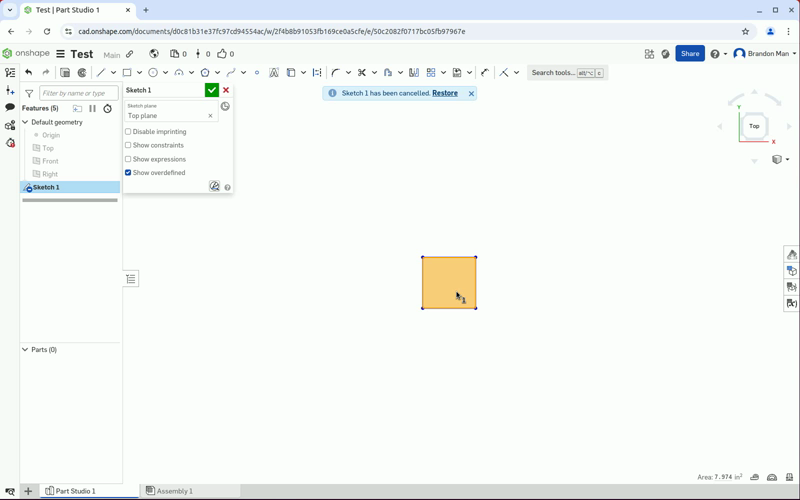
scroll(-6)
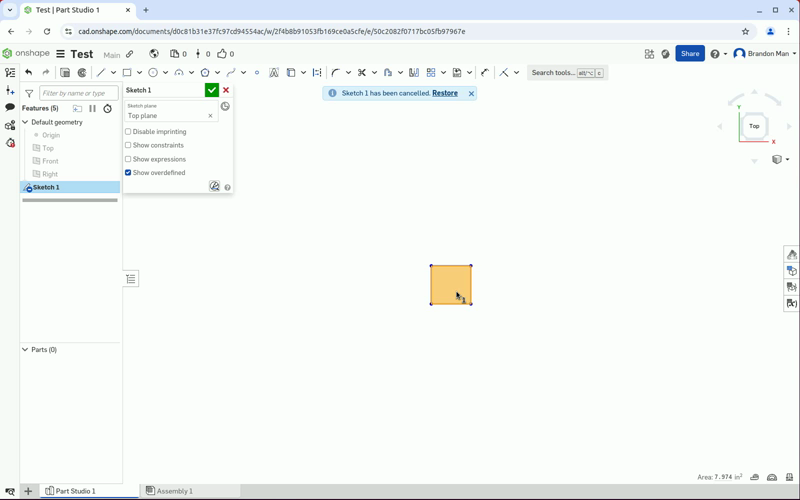
scroll(-6)
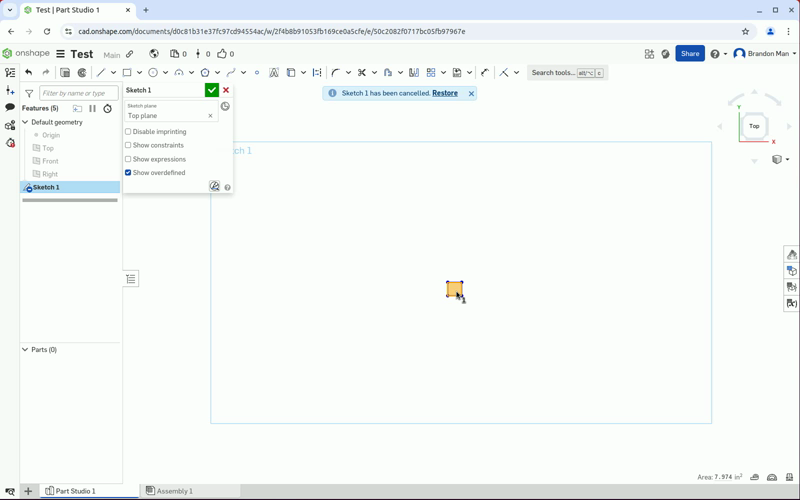
mouse_move(73, 352)
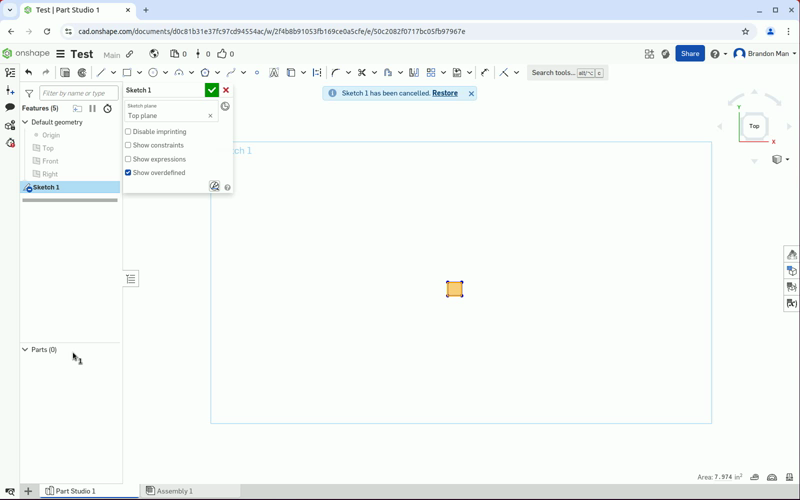
key(shift+y)
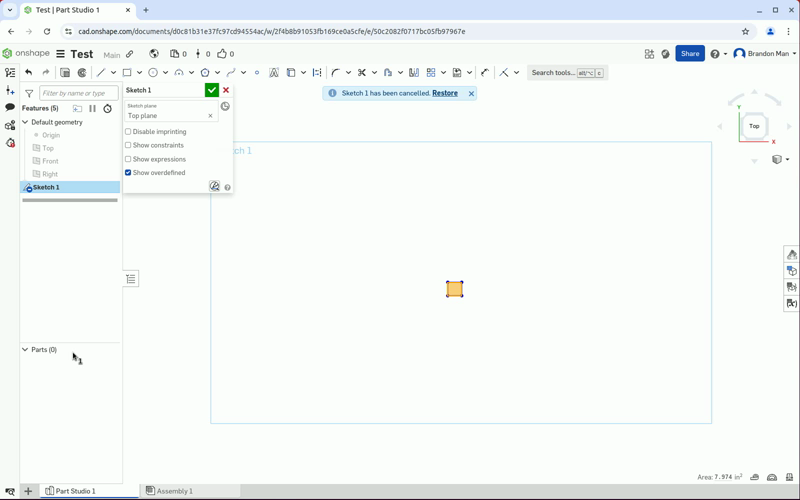
key(shift+e)
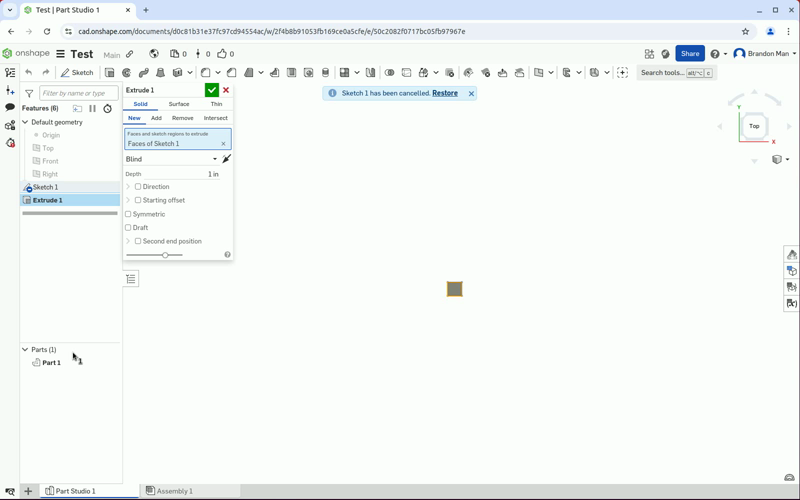
mouse_move(143, 106)
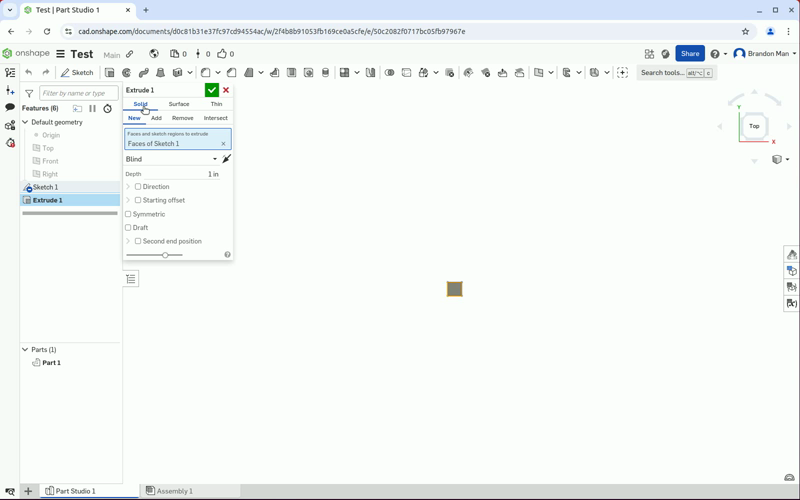
click(143, 106)
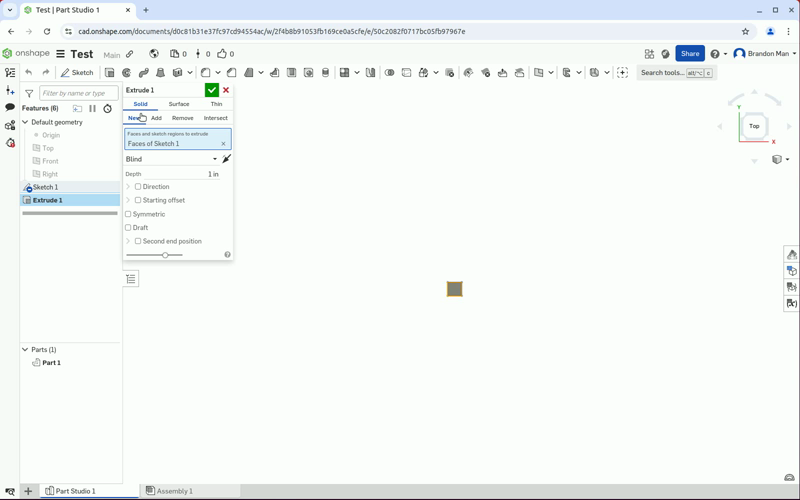
mouse_move(137, 120)
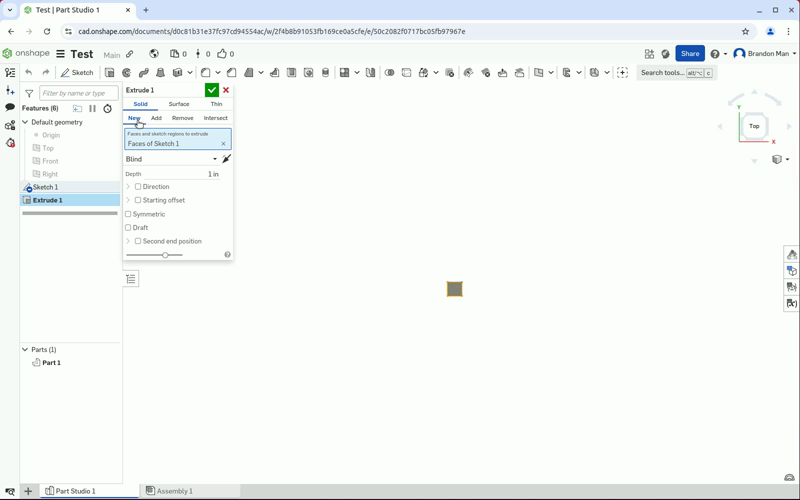
click(137, 120)
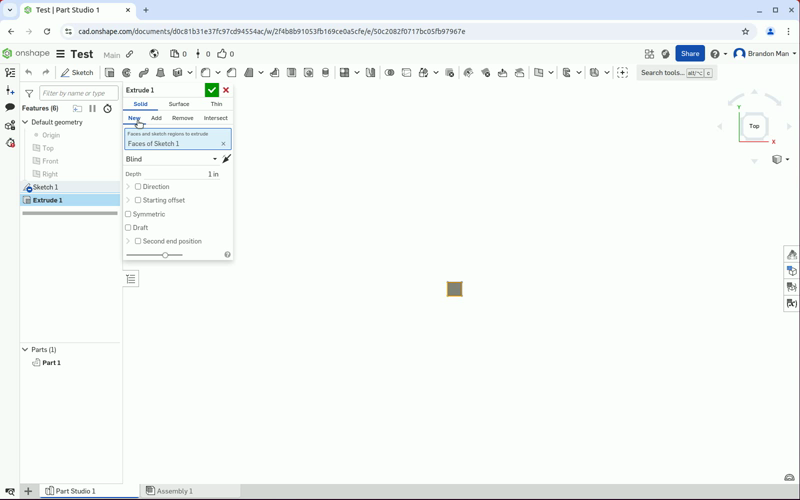
key(tab, 4)
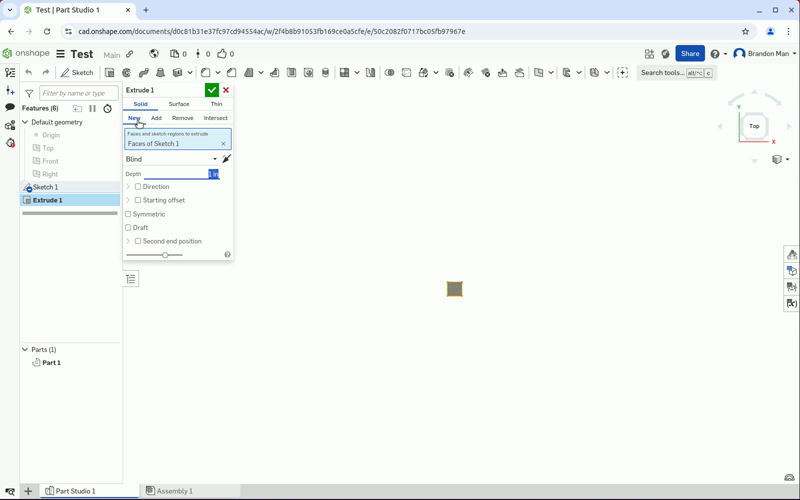
text(23.108)
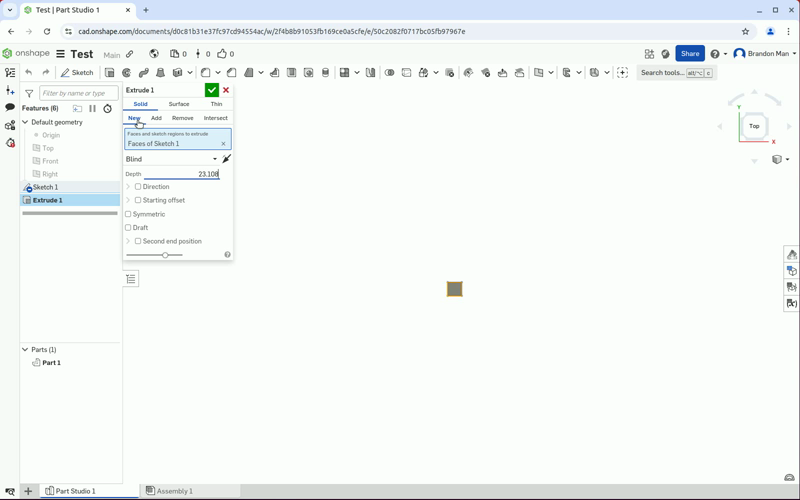
key(enter)
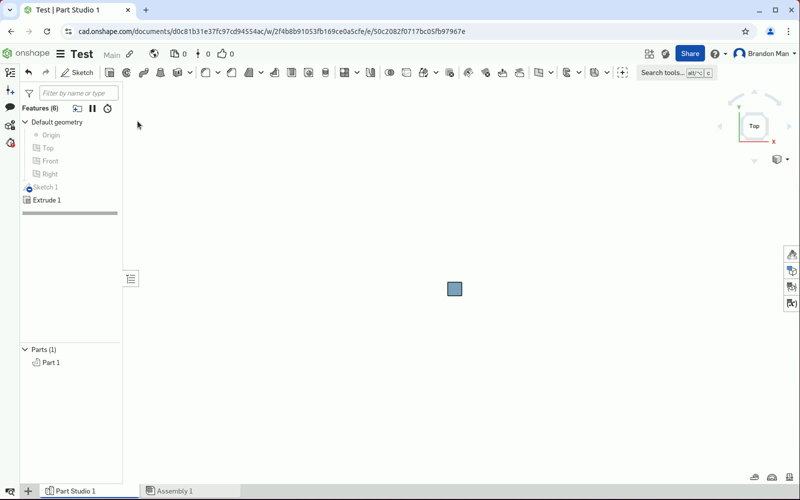
key(shift+h)
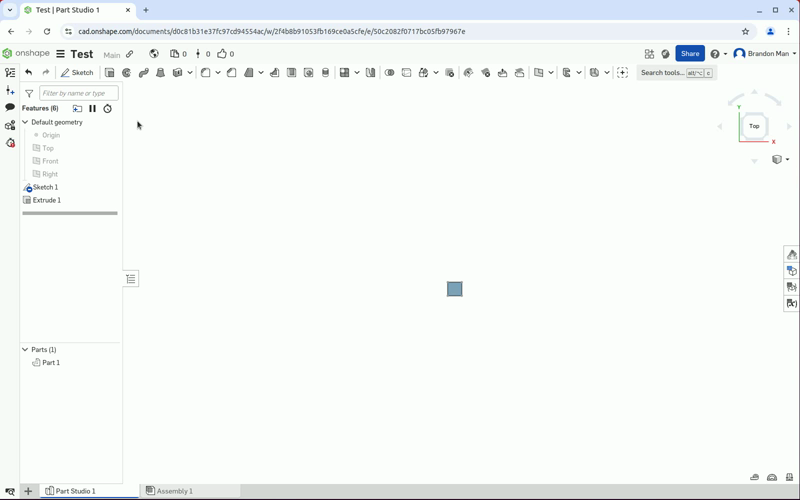
key(shift+h)
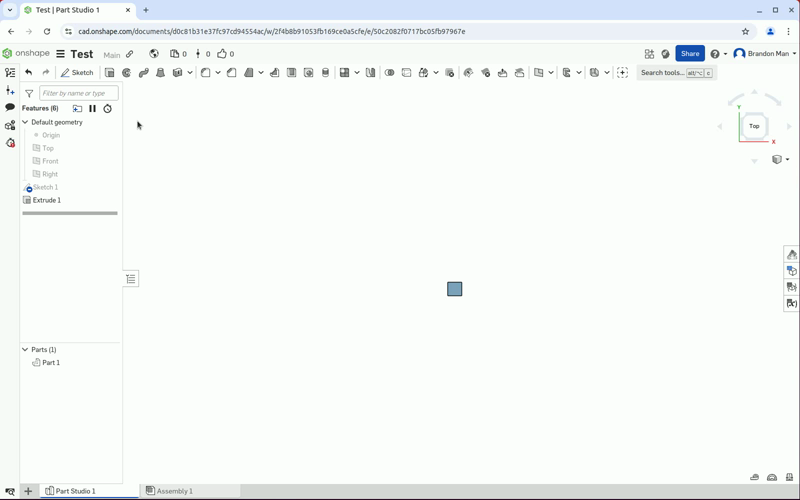
mouse_move(73, 189)
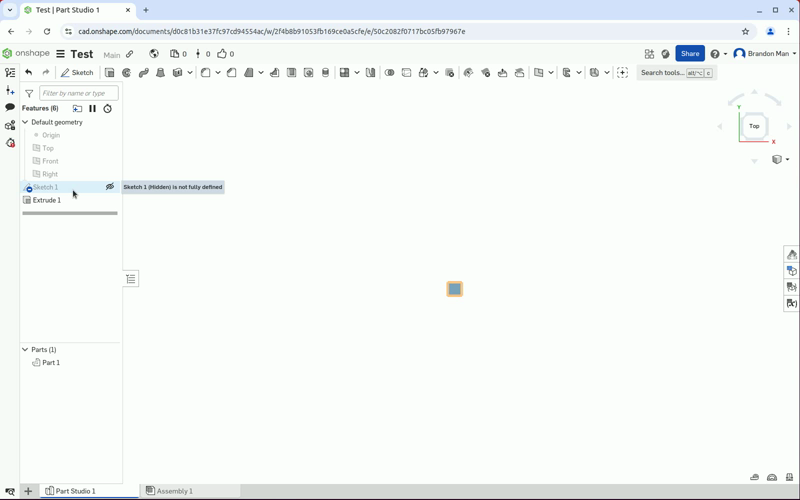
click(73, 189)
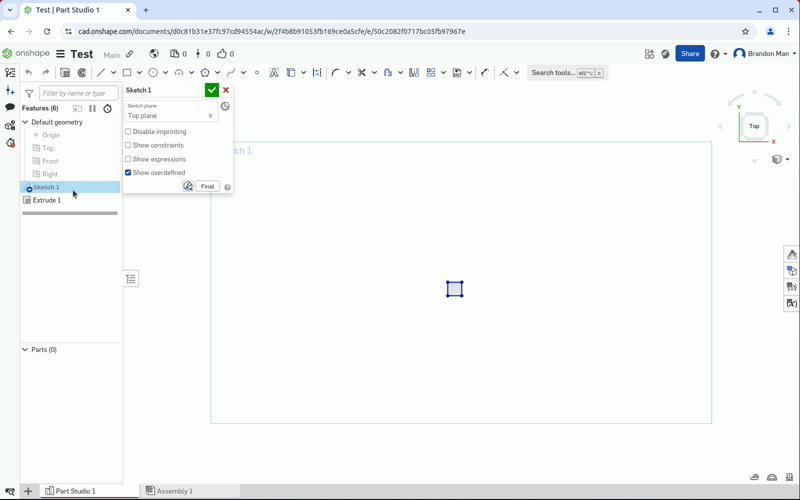
mouse_move(229, 92)
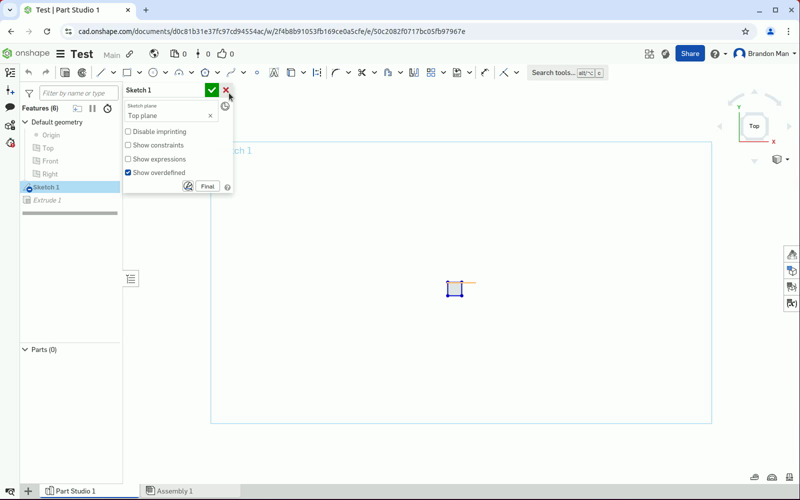
click(229, 92)
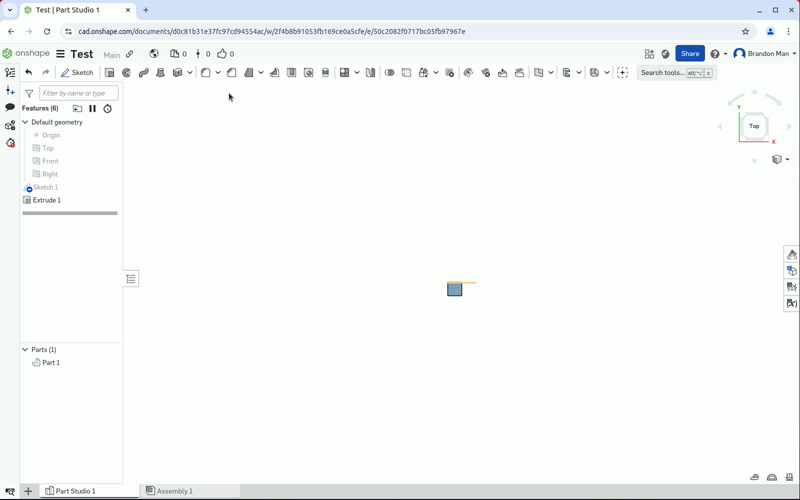
mouse_move(541, 75)
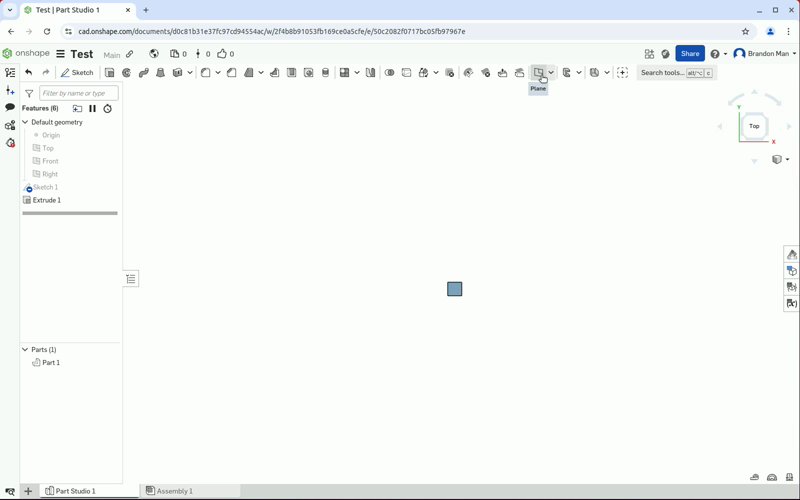
click(541, 75)
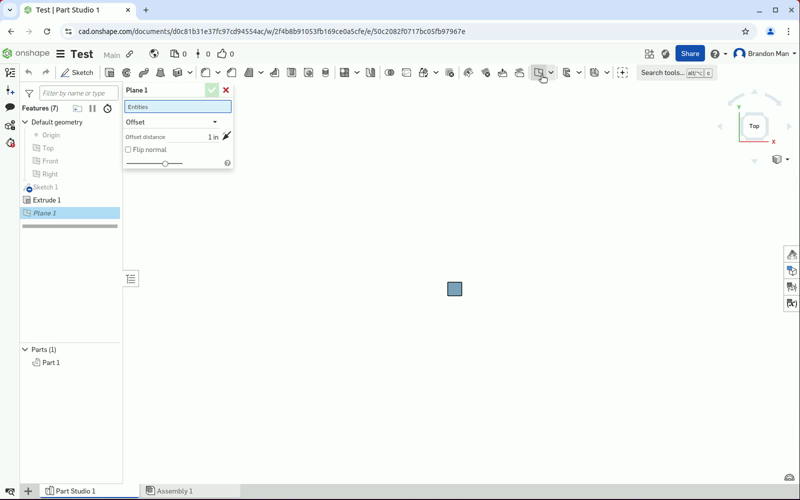
mouse_move(73, 150)
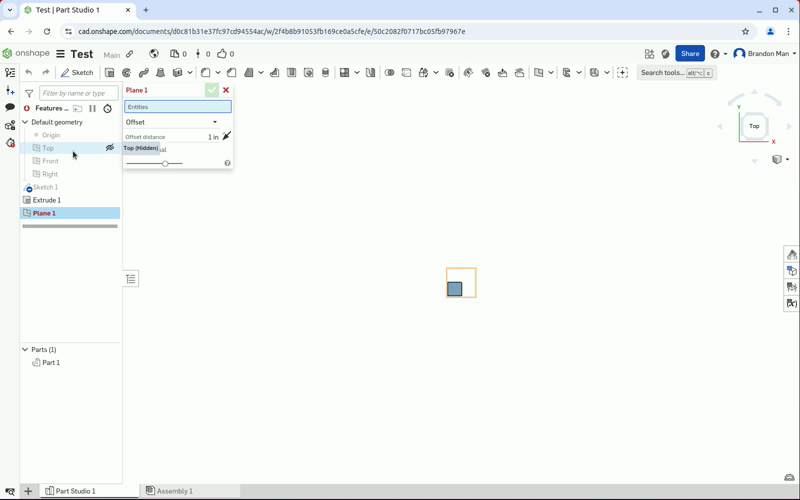
click(73, 150)
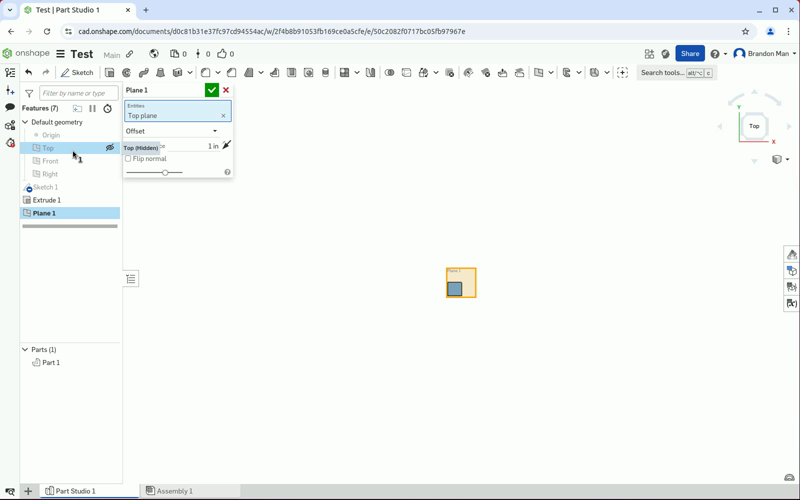
key(tab, 2)
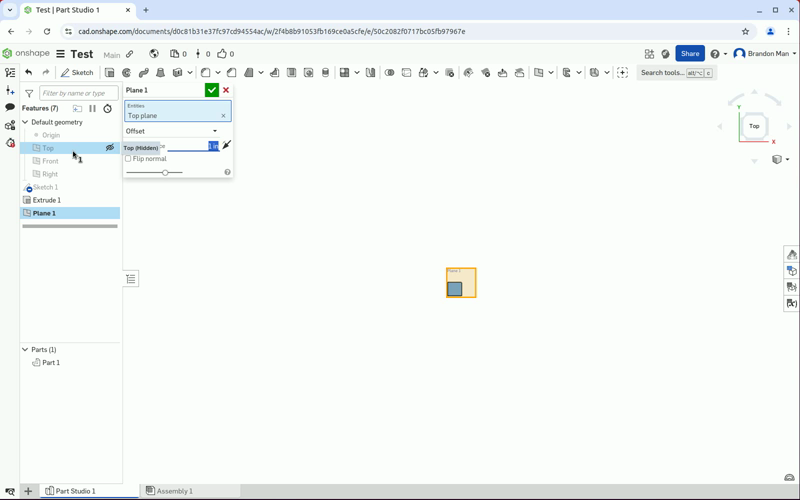
text(23.108)
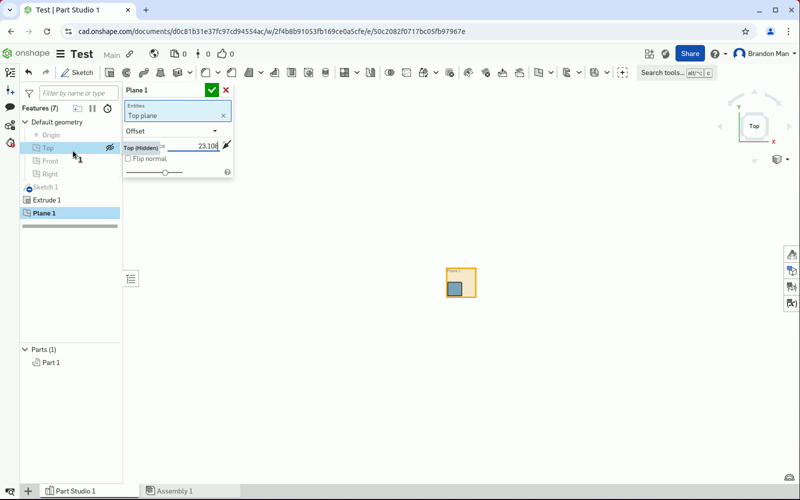
key(enter, 2)
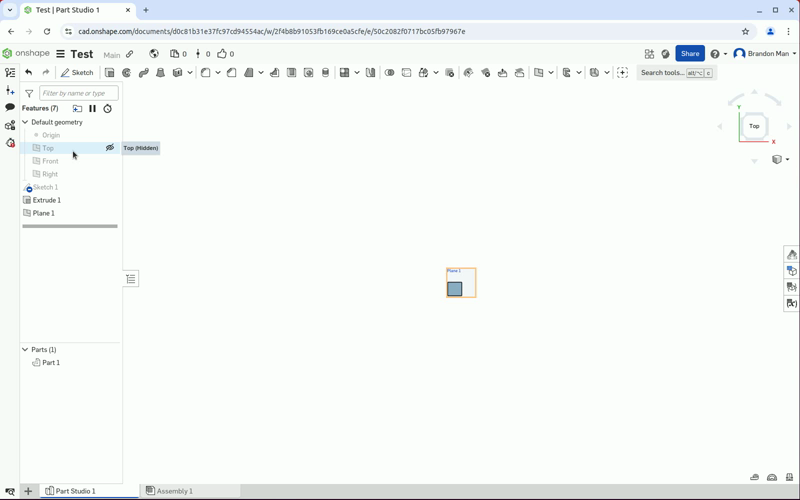
key(shift+s)
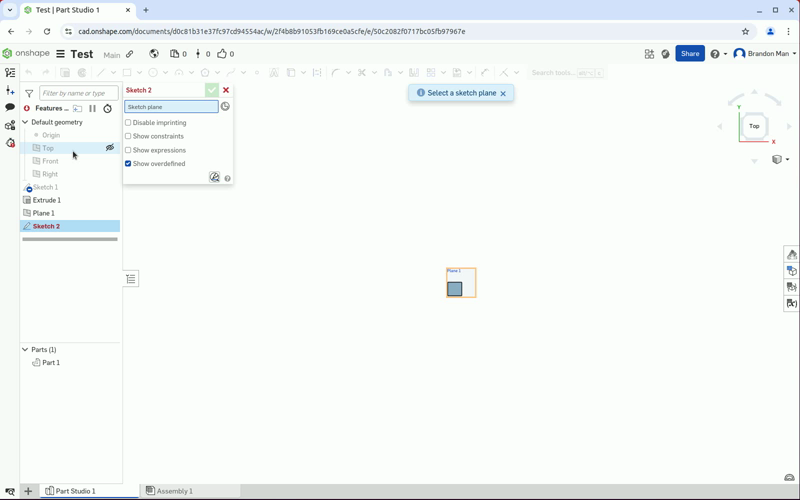
mouse_move(73, 215)
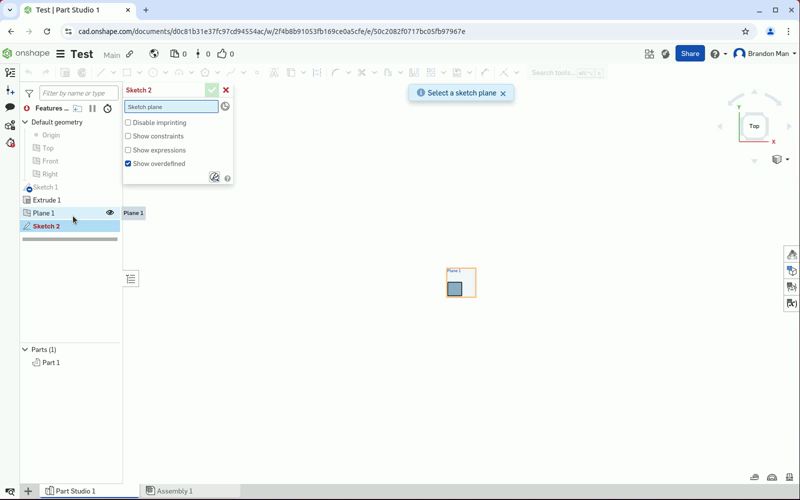
click(73, 215)
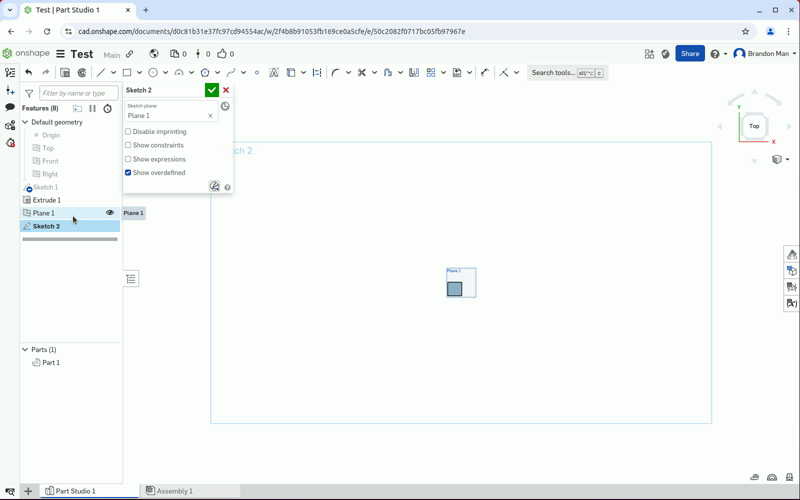
mouse_move(73, 352)
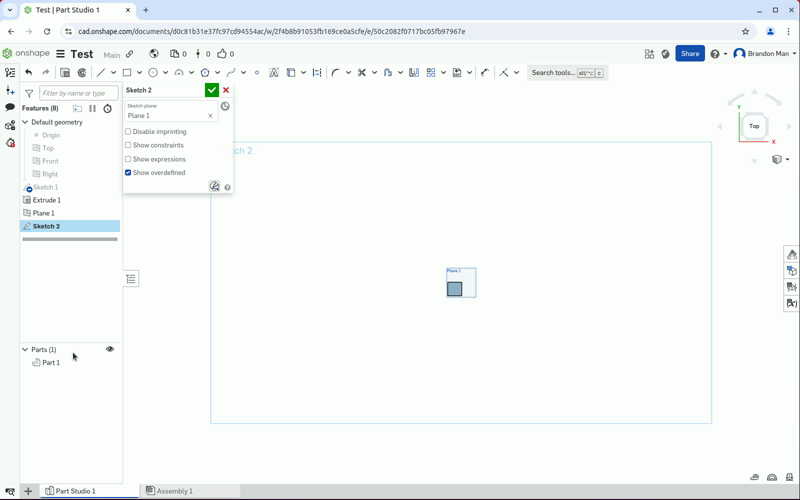
key(y)
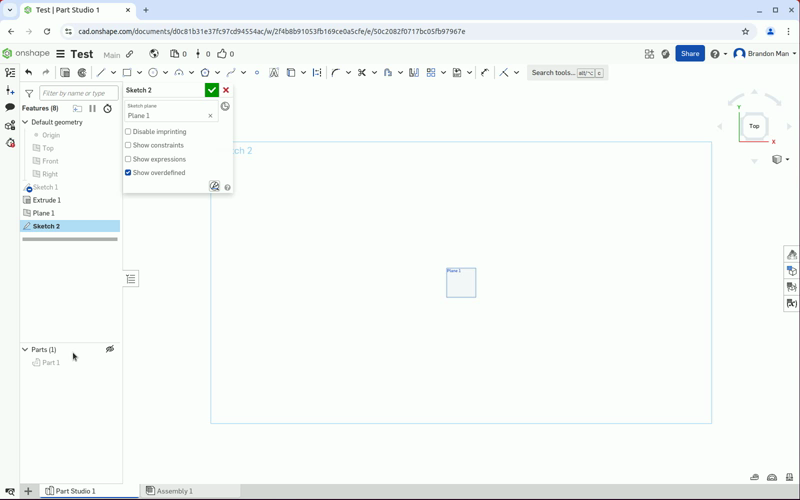
key(l)
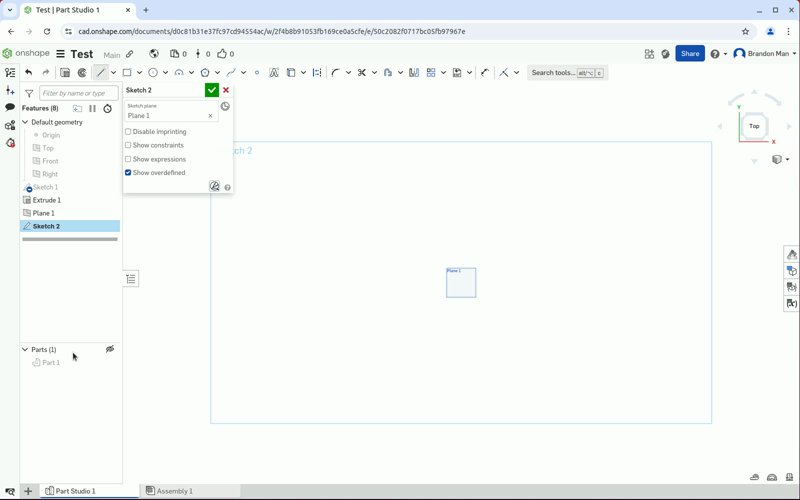
key_down(shift)
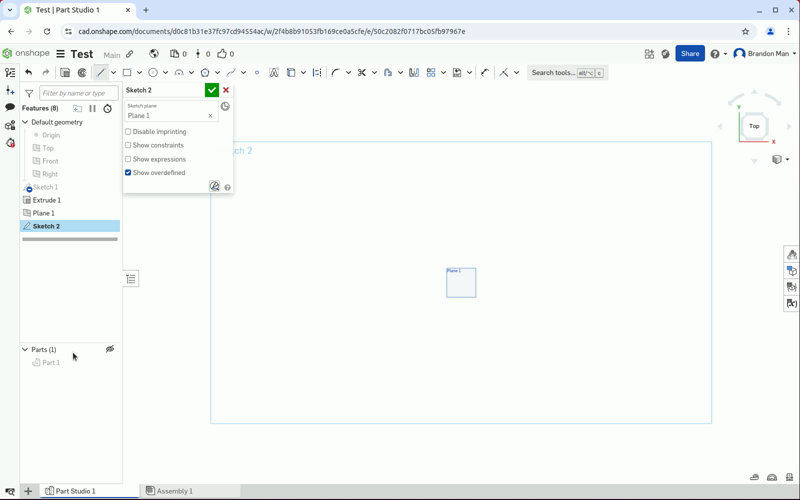
mouse_move(447, 288)
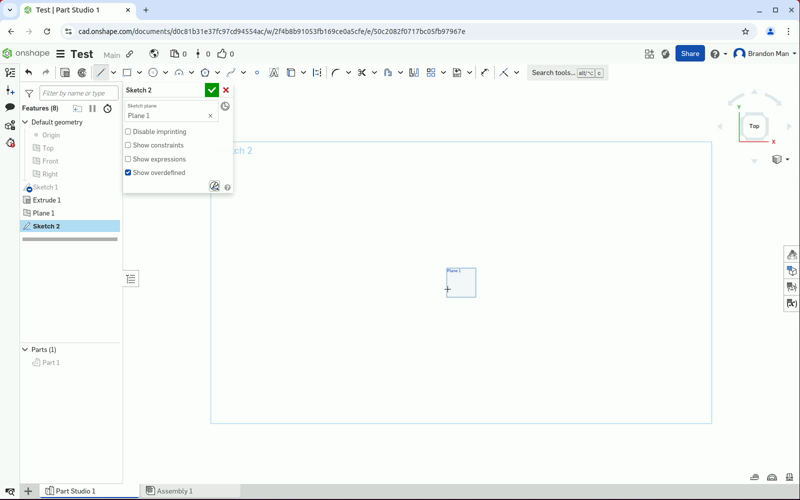
click(447, 288)
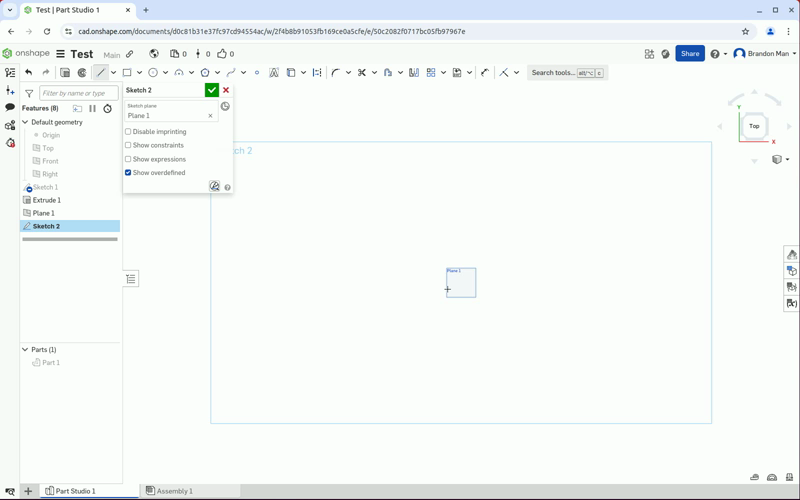
key_up(shift)
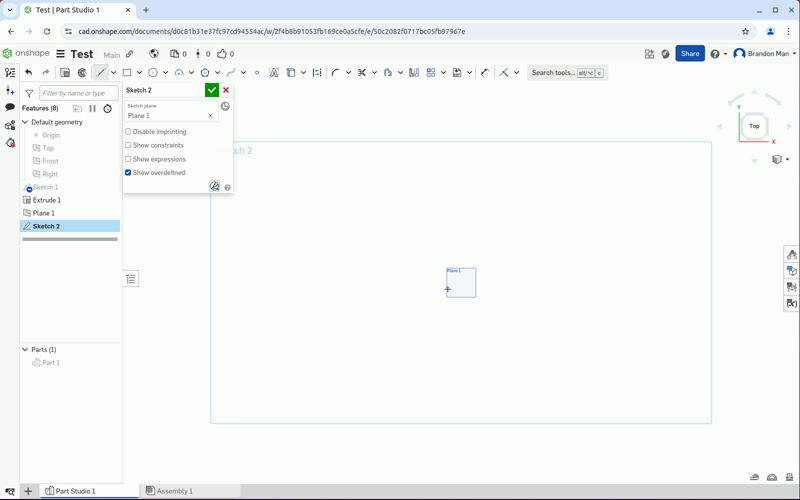
key_down(shift)
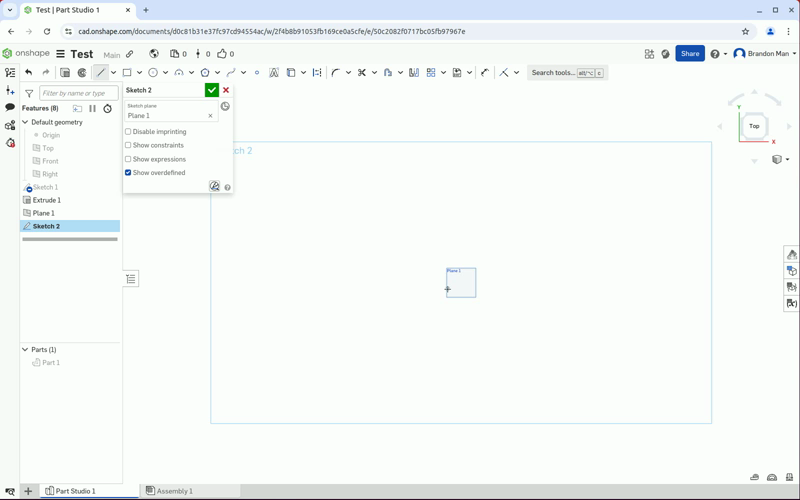
mouse_move(477, 288)
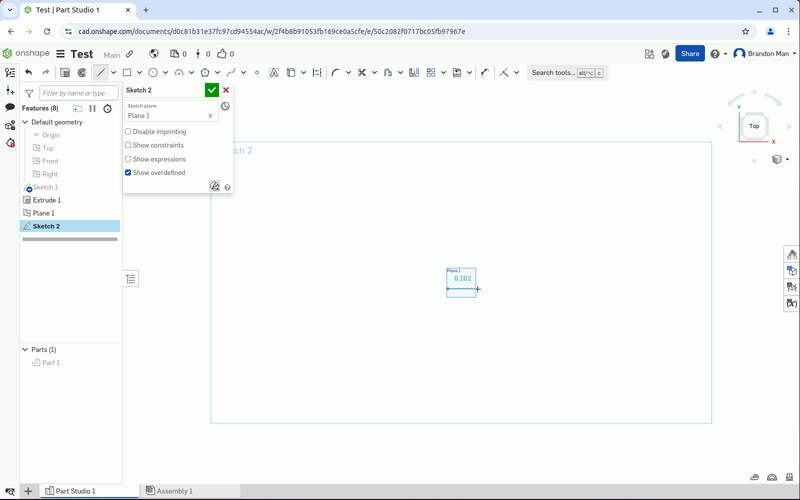
mouse_move(454, 288)
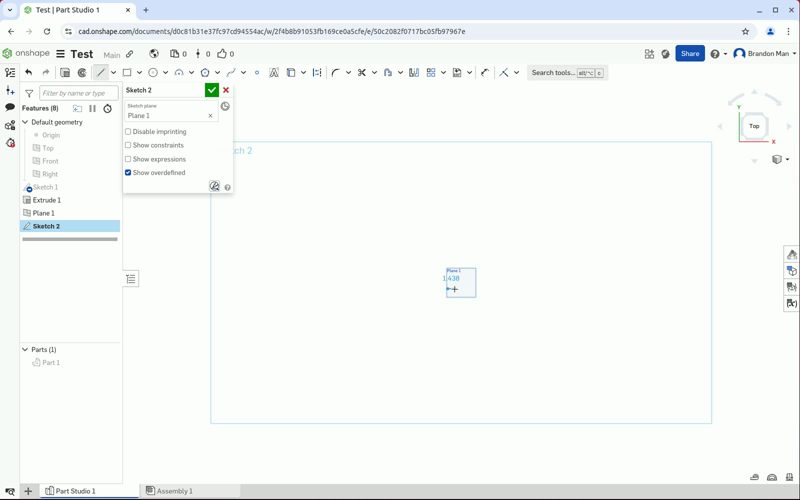
scroll(6)
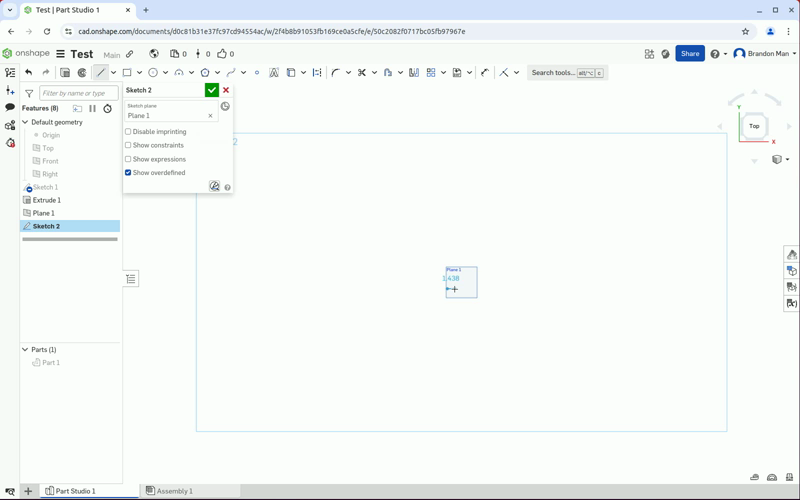
scroll(6)
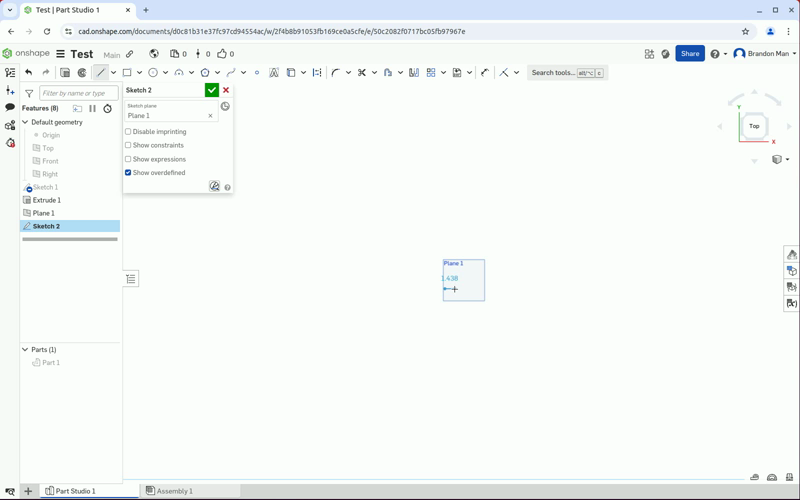
scroll(6)
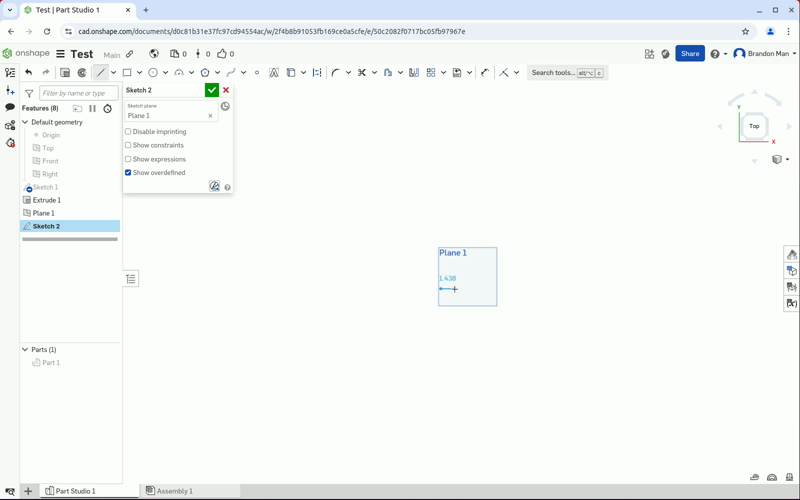
scroll(6)
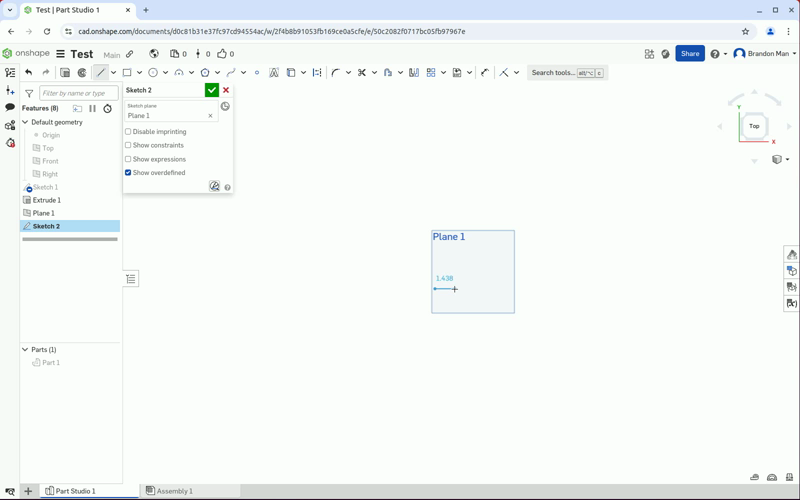
scroll(6)
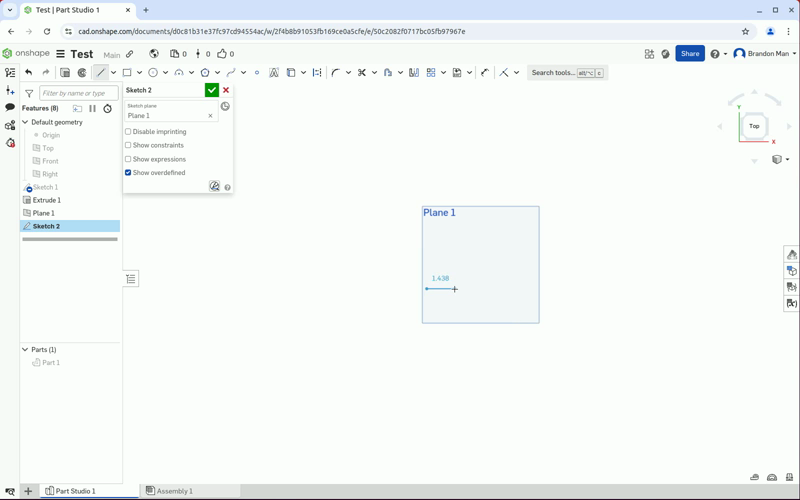
scroll(6)
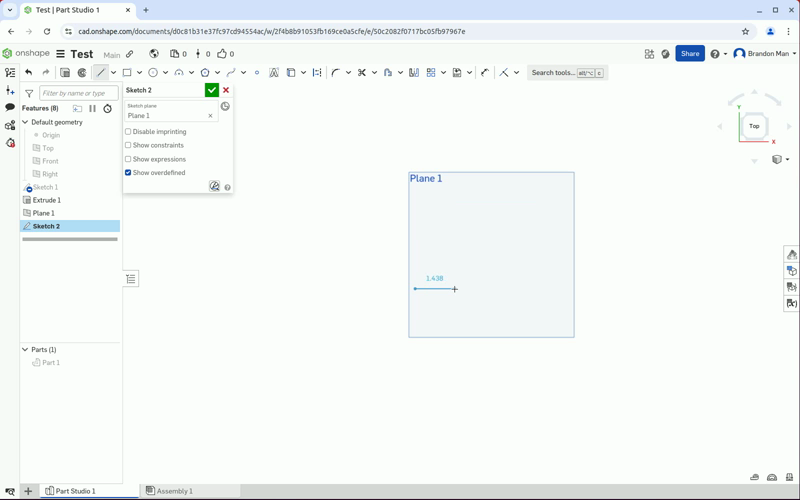
scroll(6)
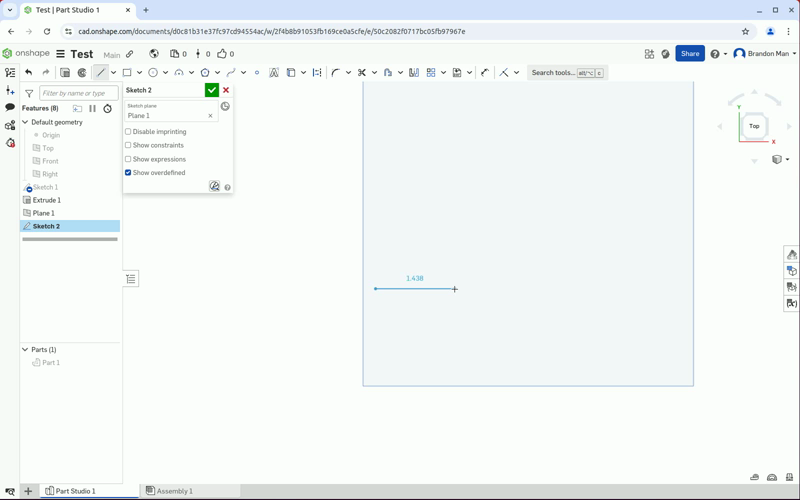
click(454, 288)
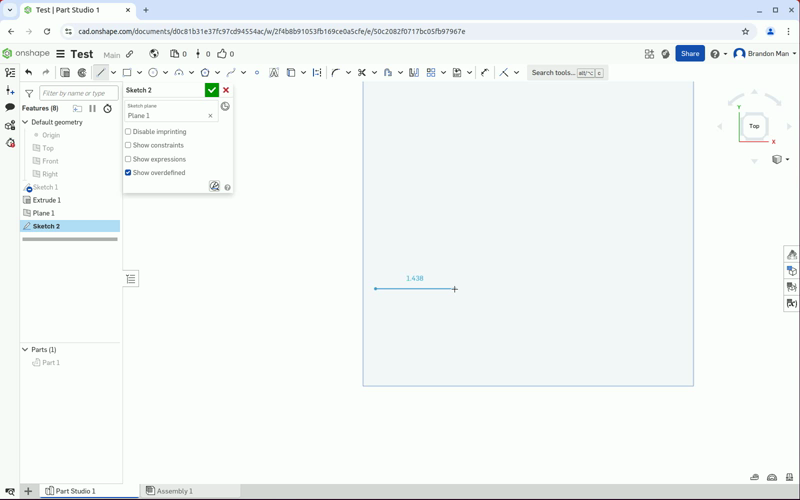
scroll(-6)
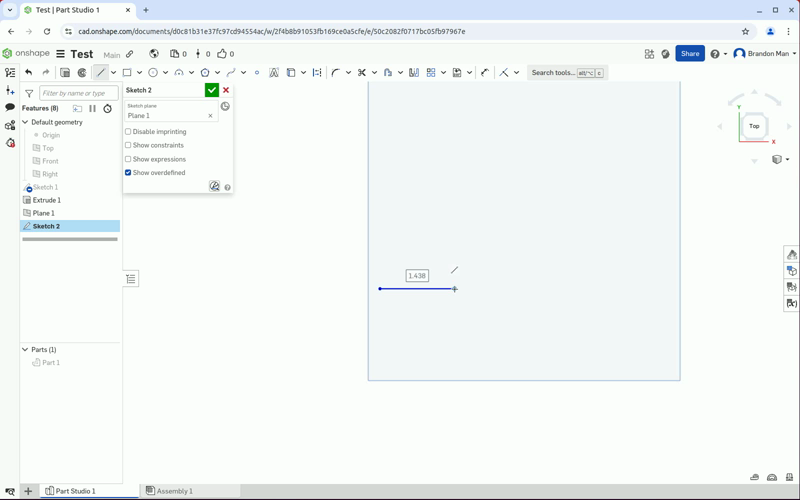
scroll(-6)
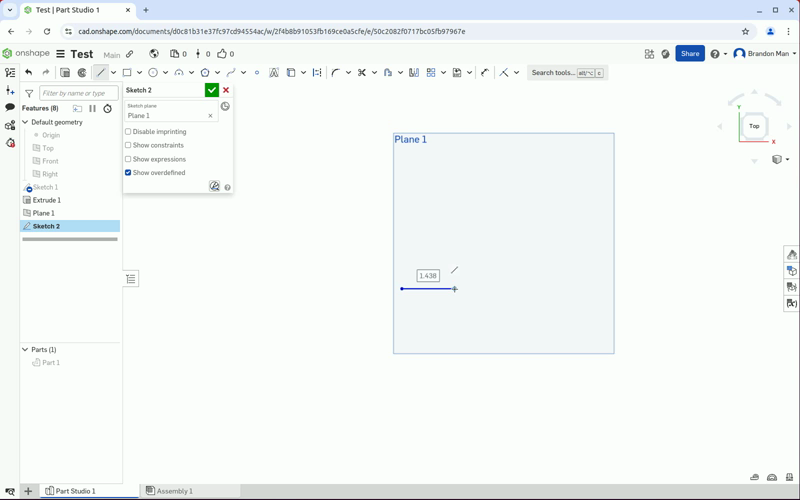
scroll(-6)
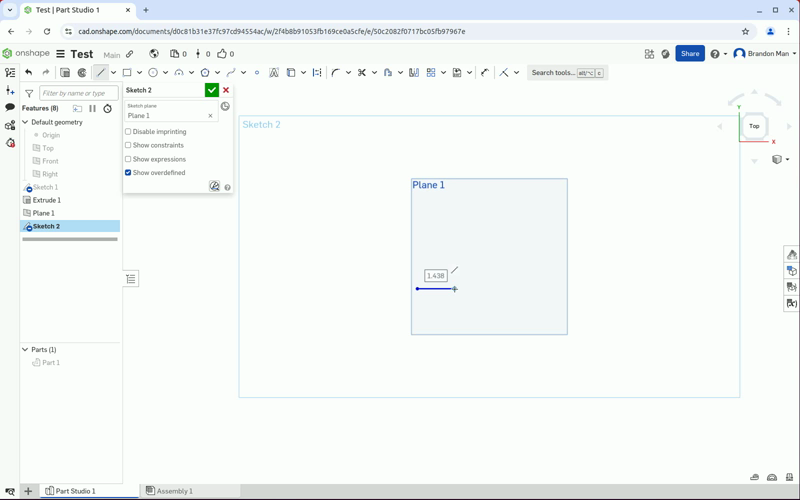
scroll(-6)
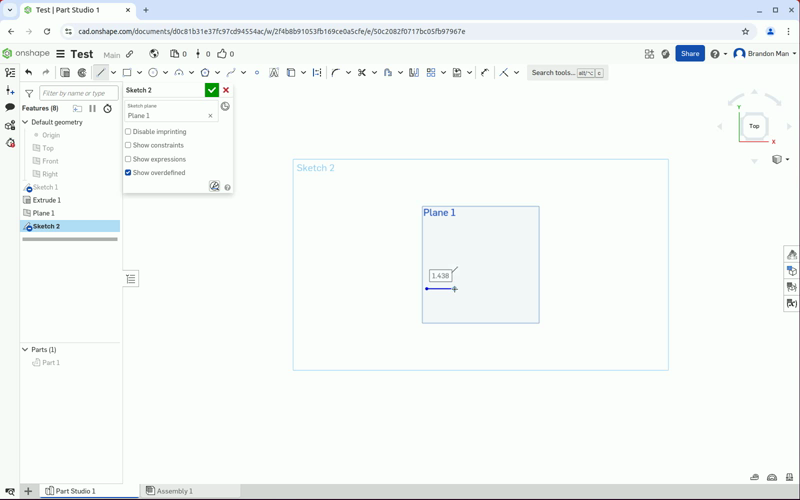
scroll(-6)
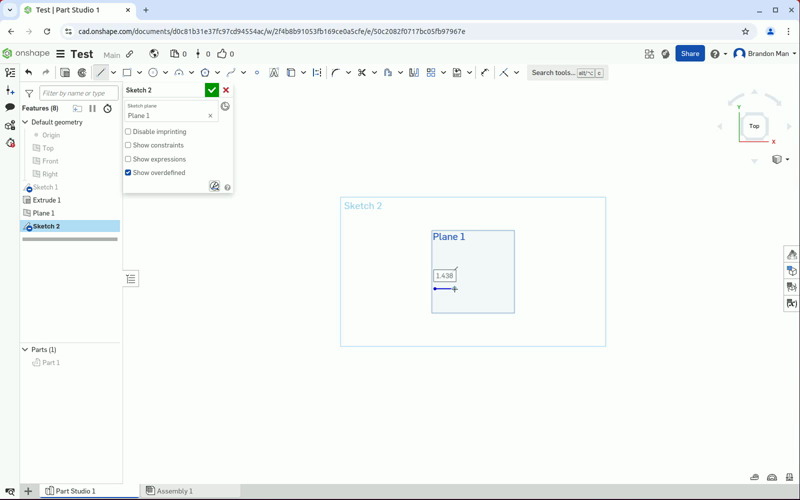
scroll(-6)
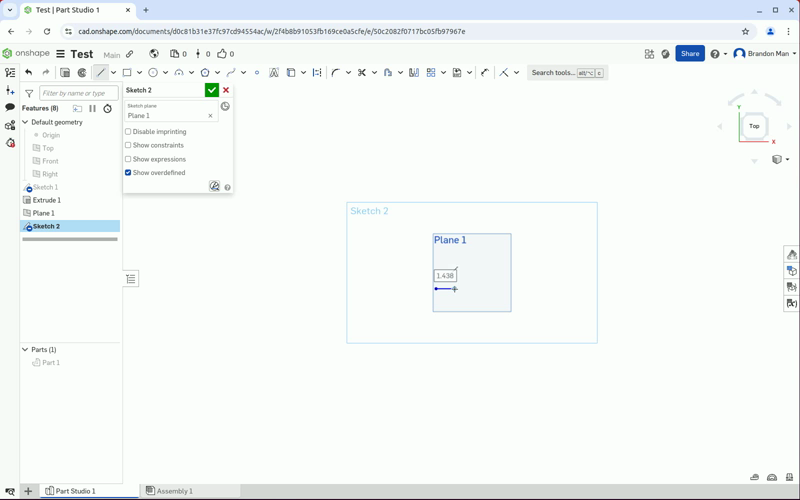
scroll(-6)
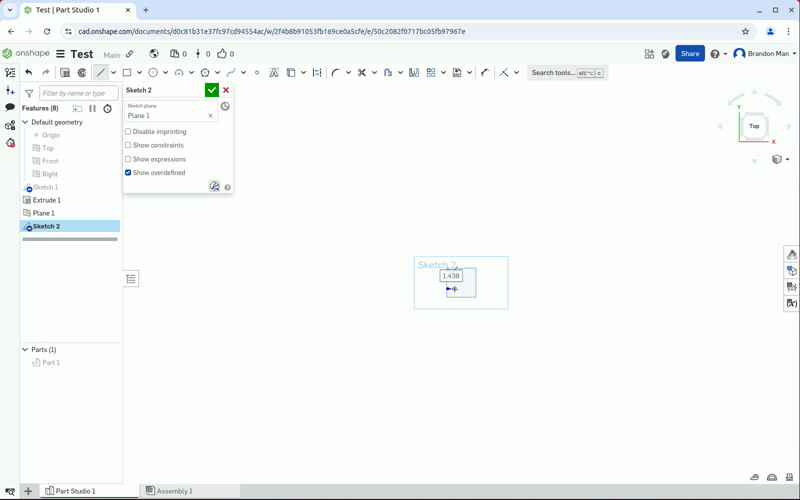
key_up(shift)
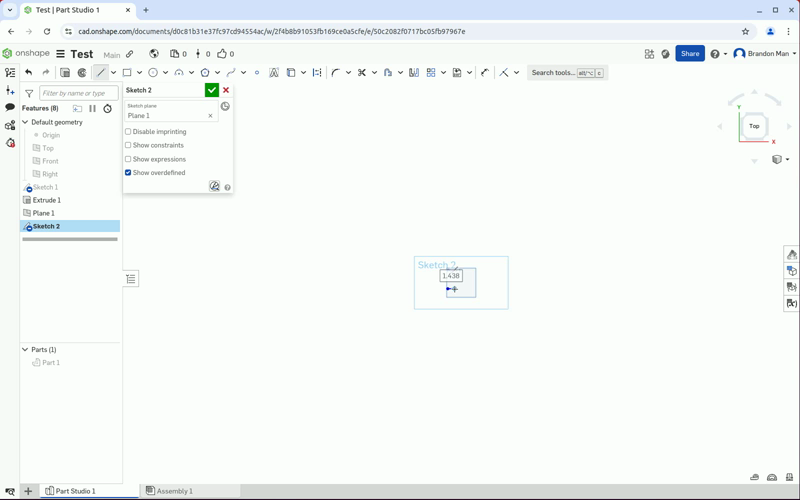
key_down(shift)
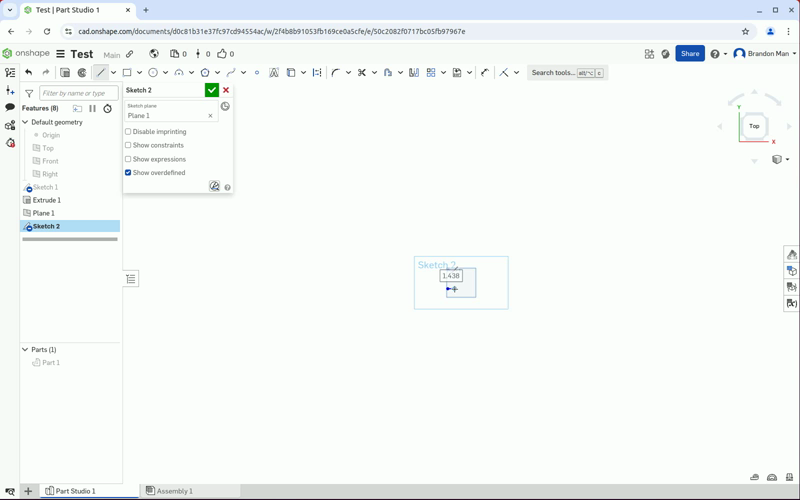
mouse_move(484, 288)
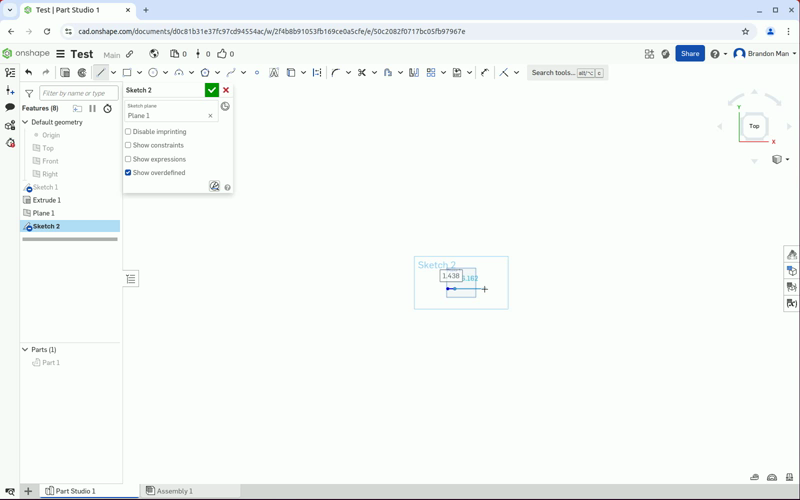
mouse_move(454, 281)
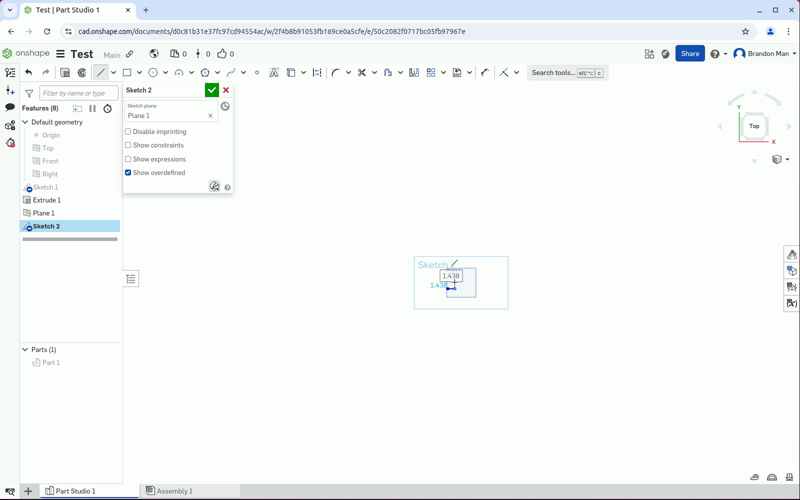
scroll(6)
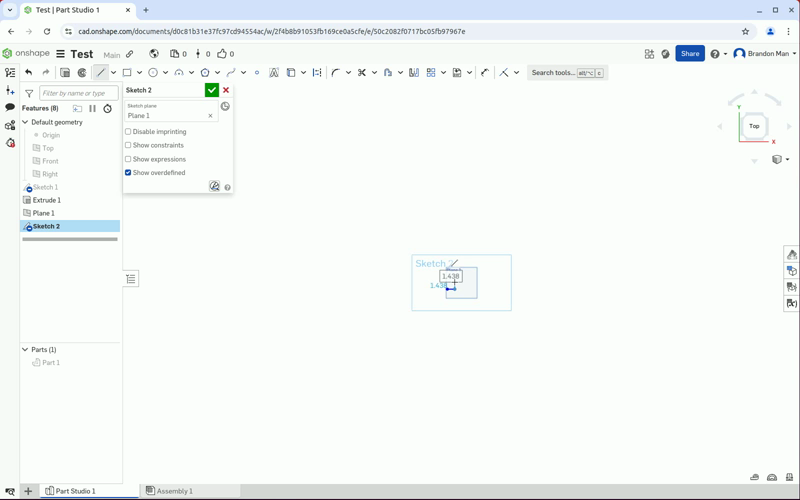
scroll(6)
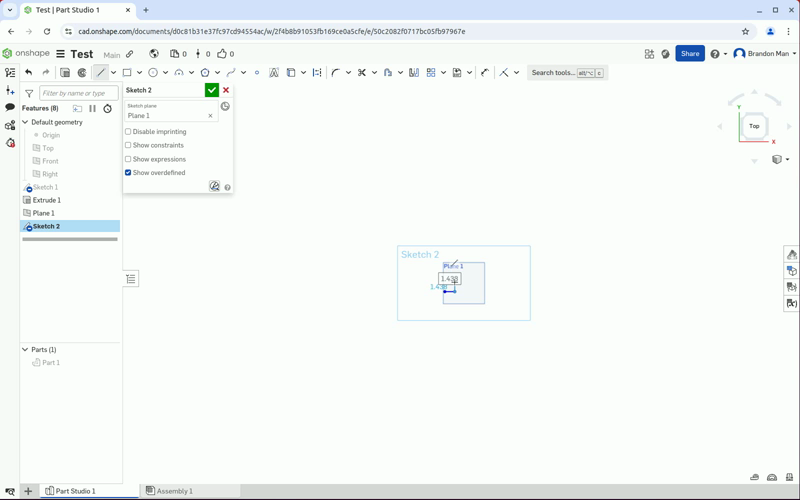
scroll(6)
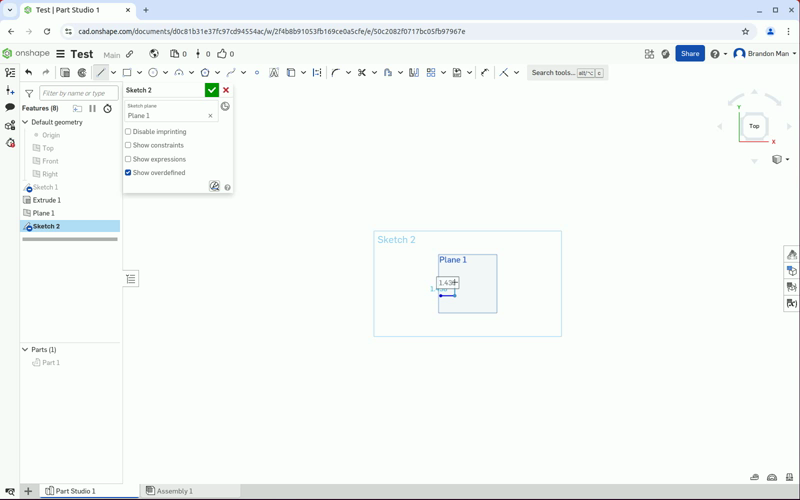
scroll(6)
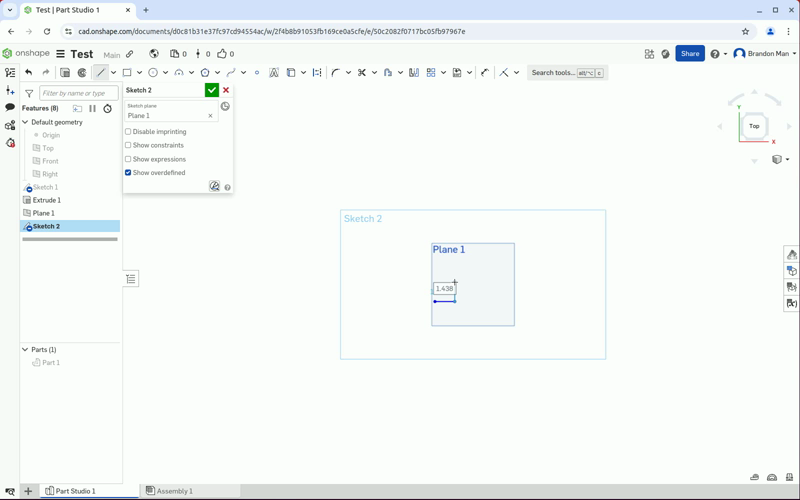
scroll(6)
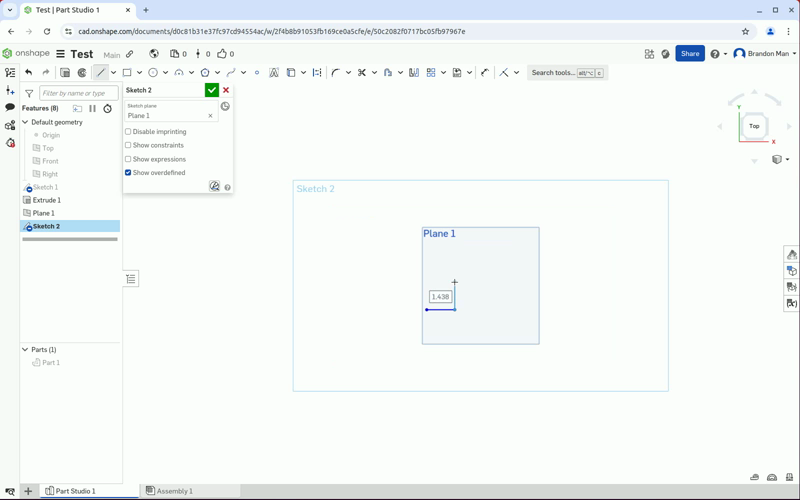
scroll(6)
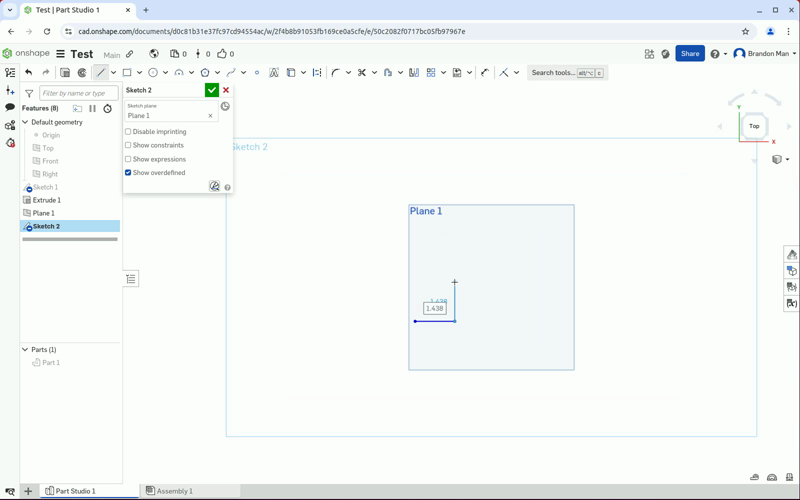
scroll(6)
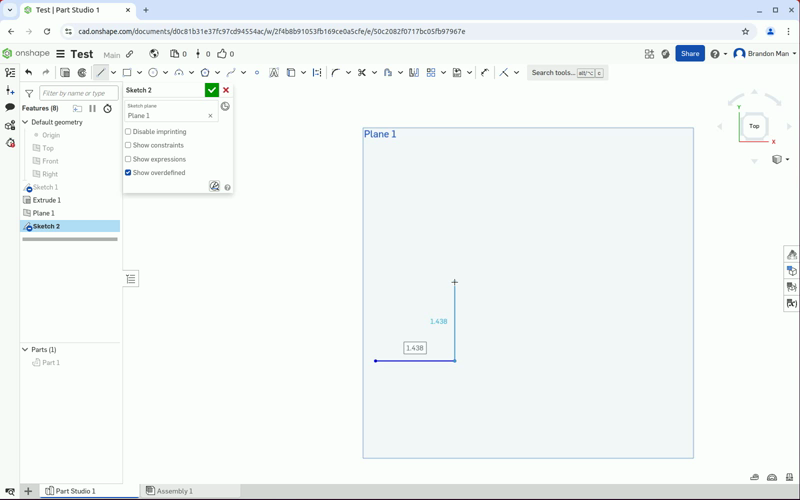
click(454, 281)
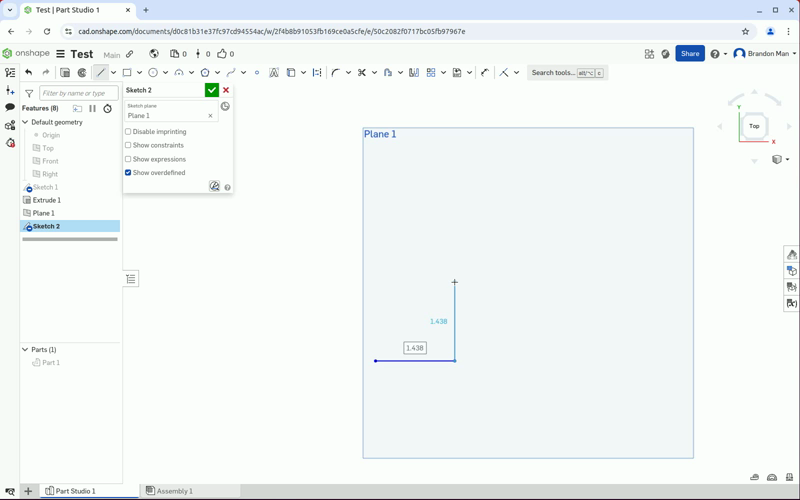
scroll(-6)
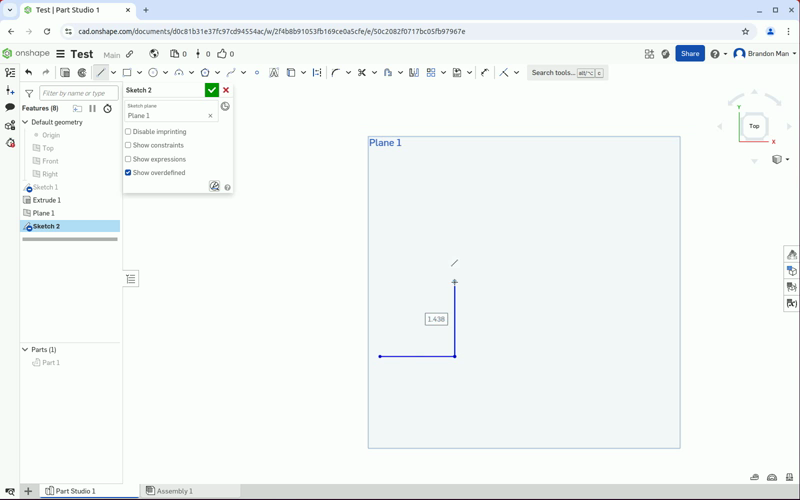
scroll(-6)
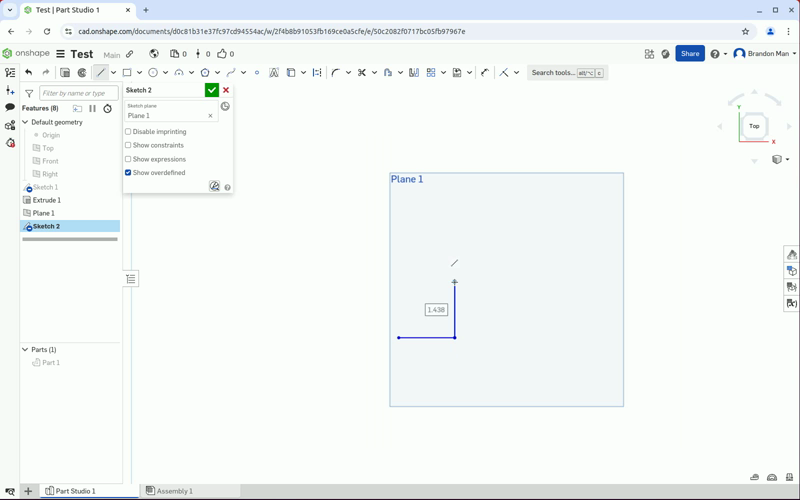
scroll(-6)
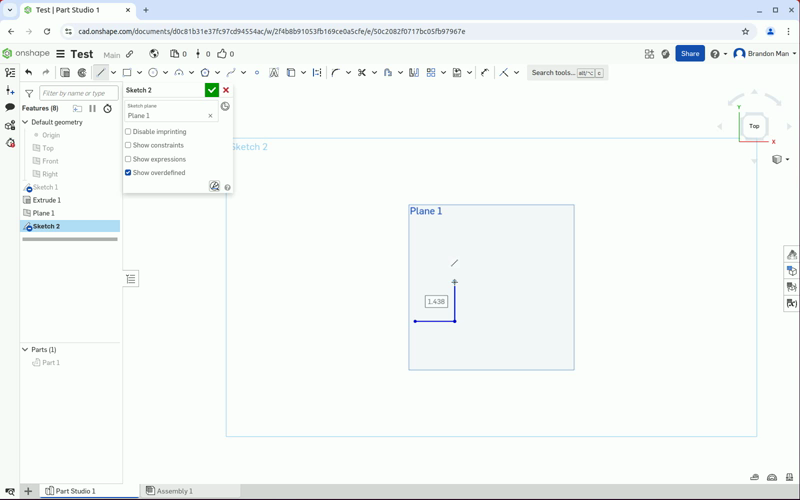
scroll(-6)
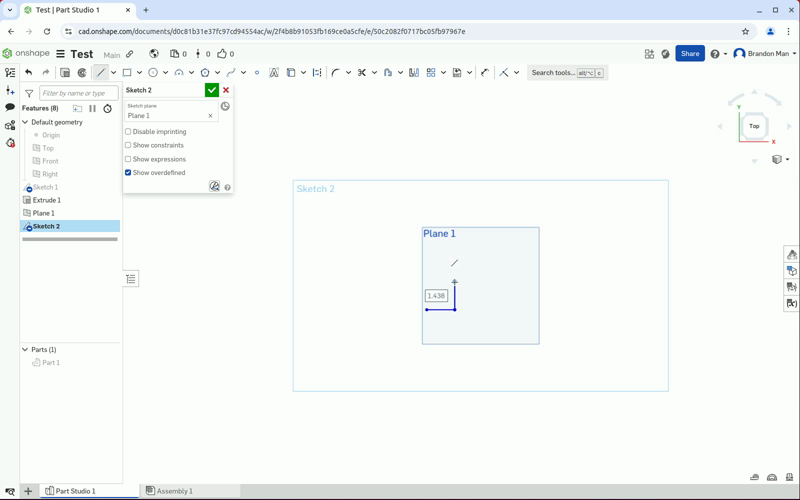
scroll(-6)
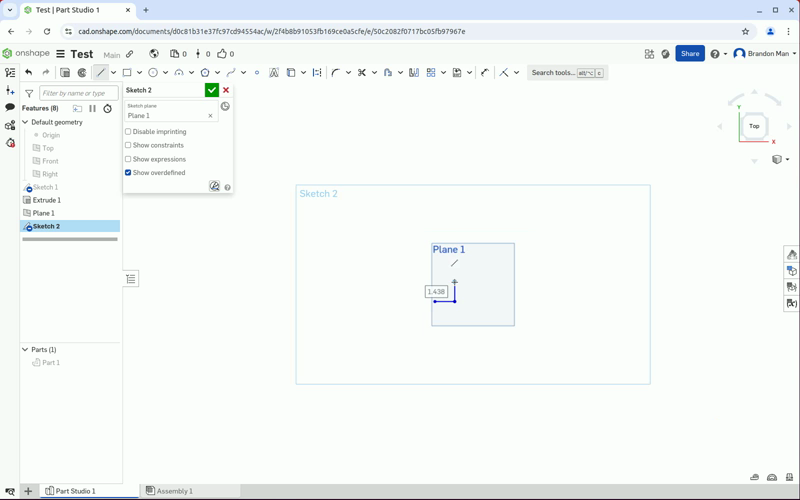
scroll(-6)
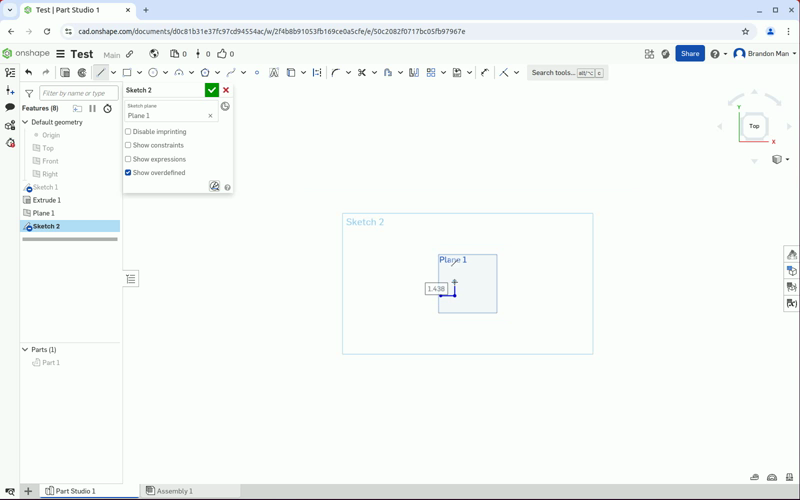
scroll(-6)
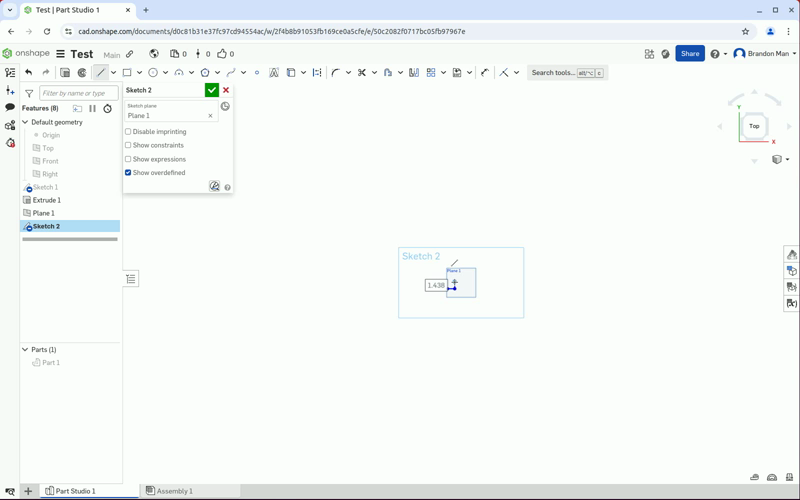
key_up(shift)
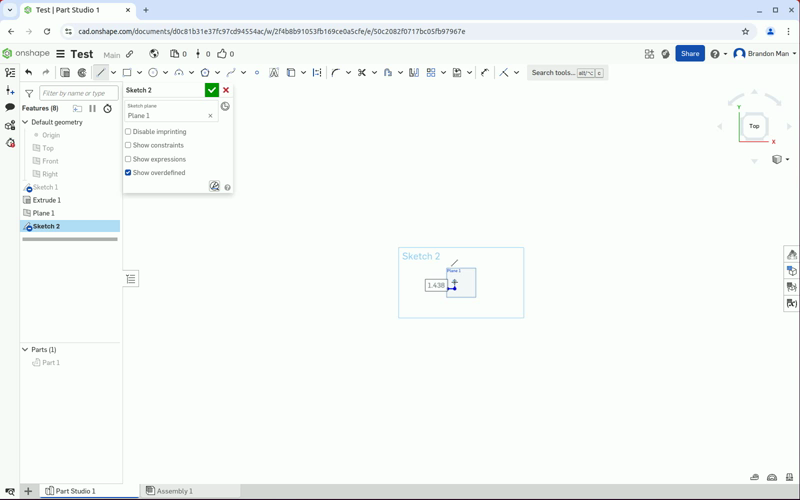
key_down(shift)
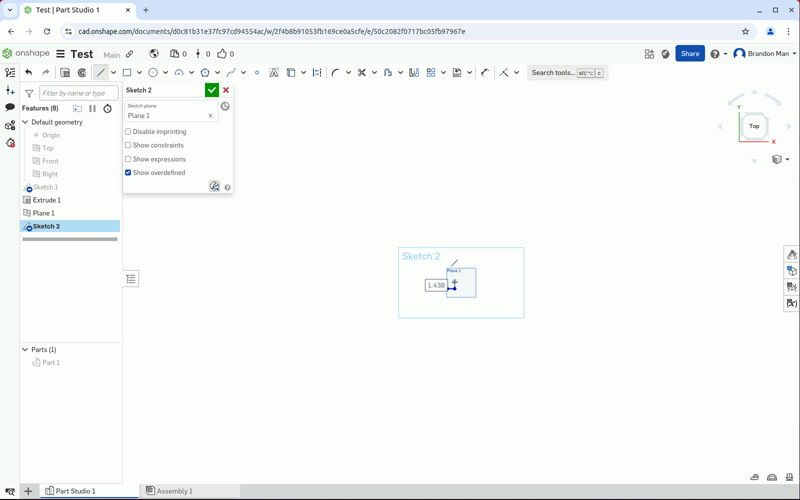
mouse_move(484, 281)
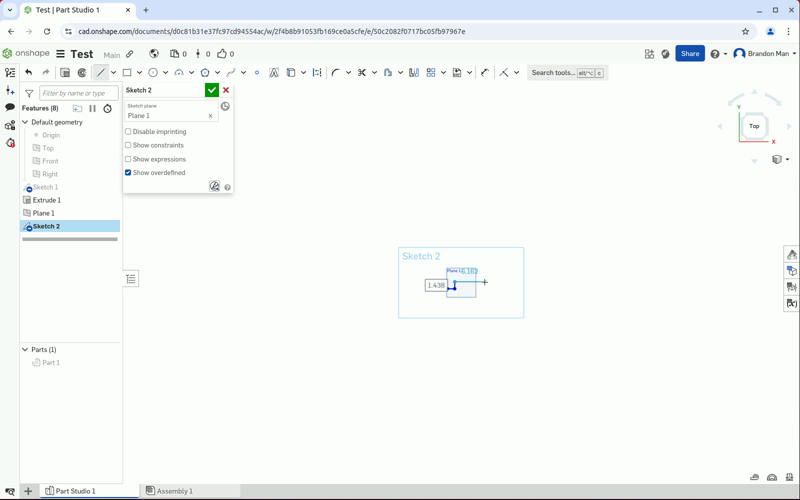
mouse_move(447, 281)
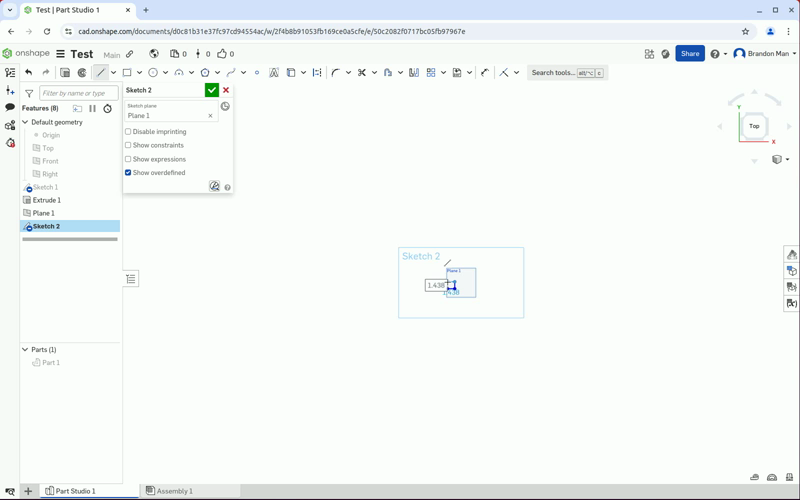
scroll(6)
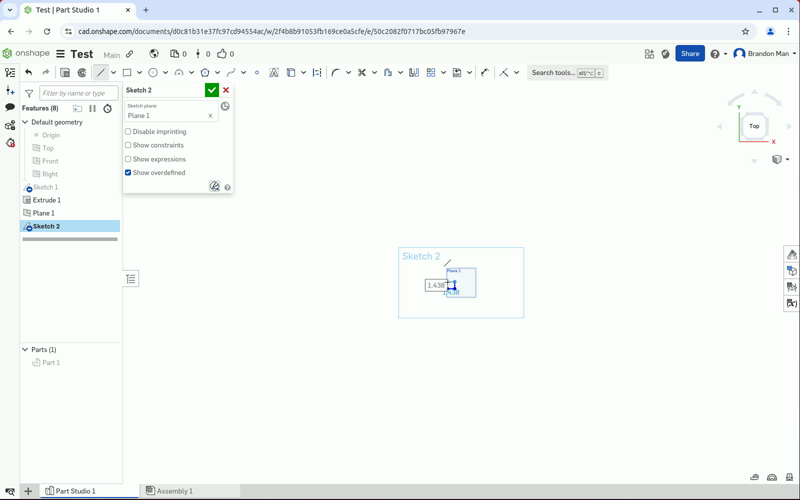
scroll(6)
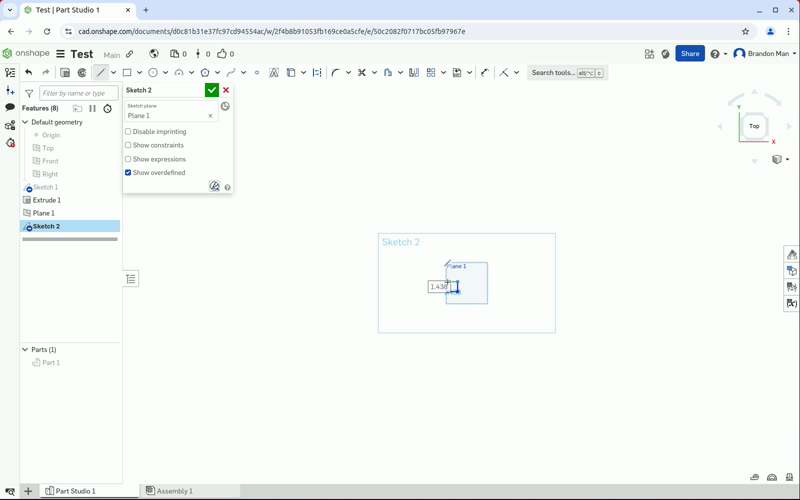
scroll(6)
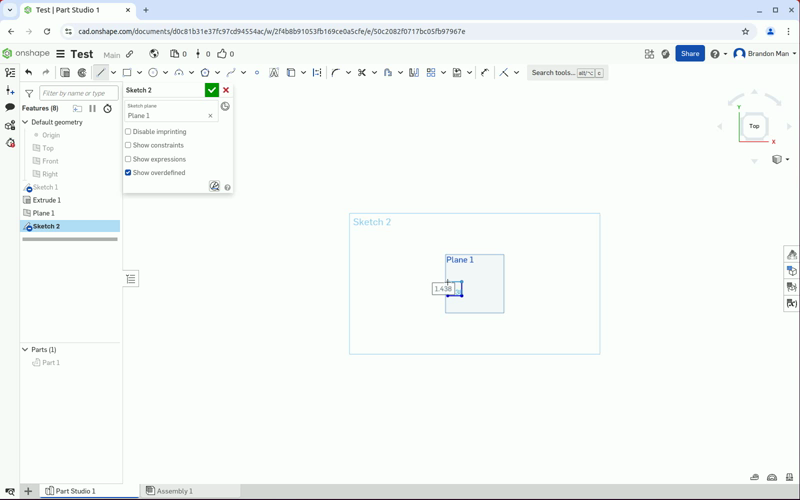
scroll(6)
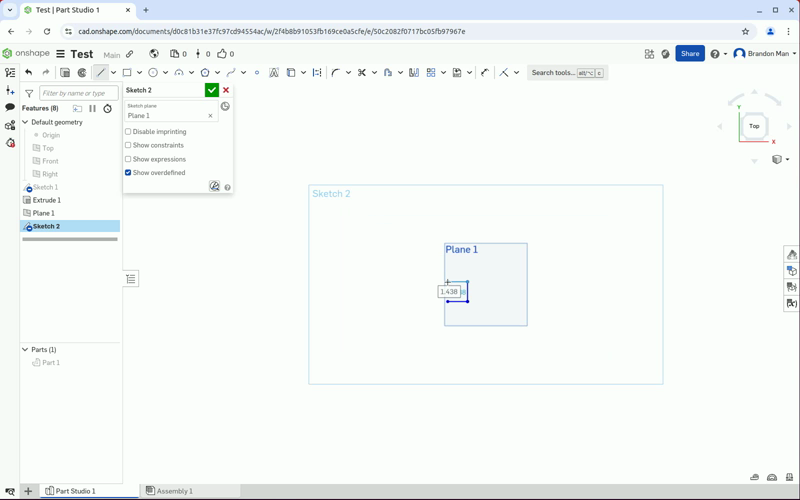
scroll(6)
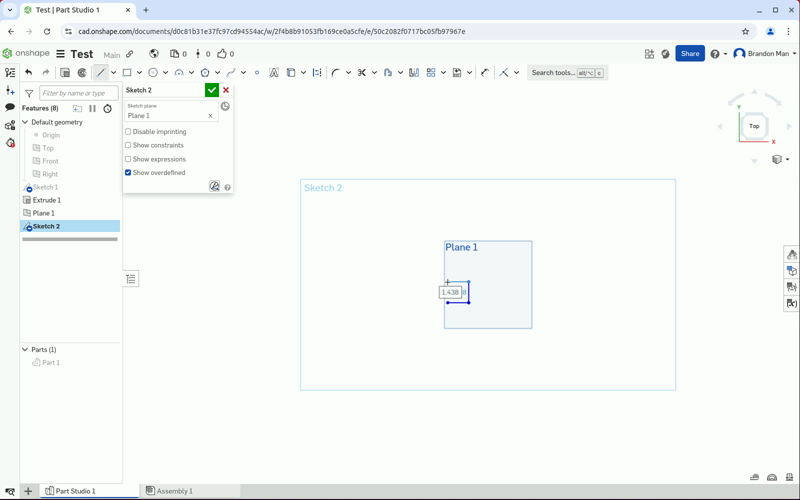
scroll(6)
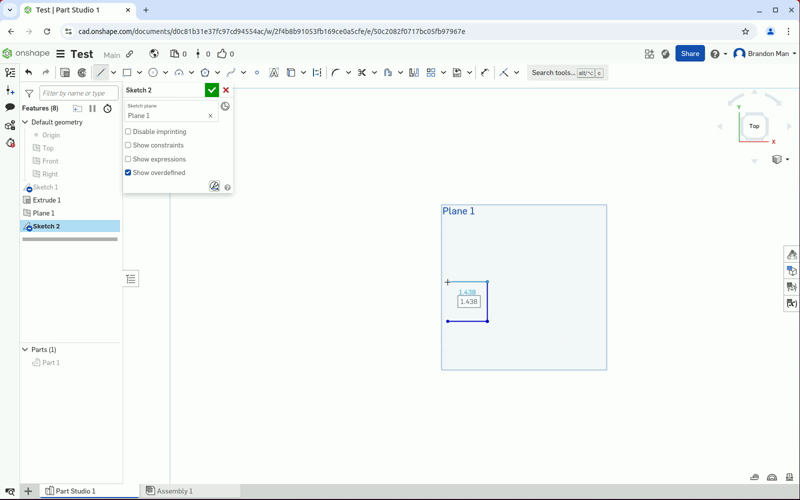
scroll(6)
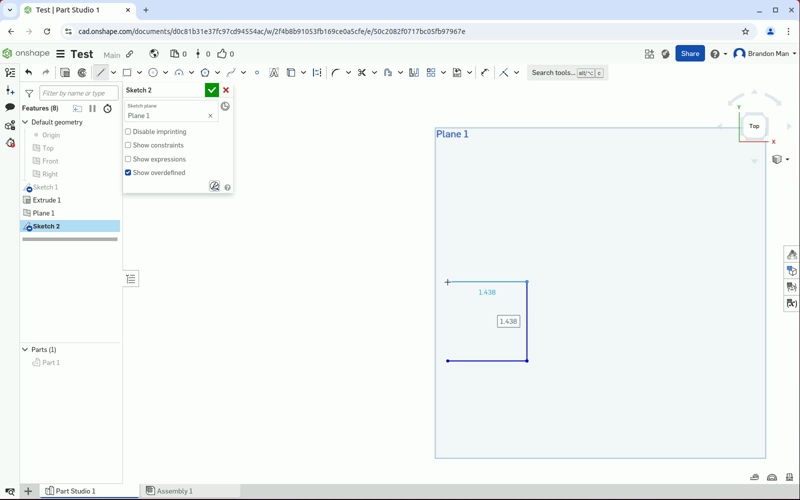
click(447, 281)
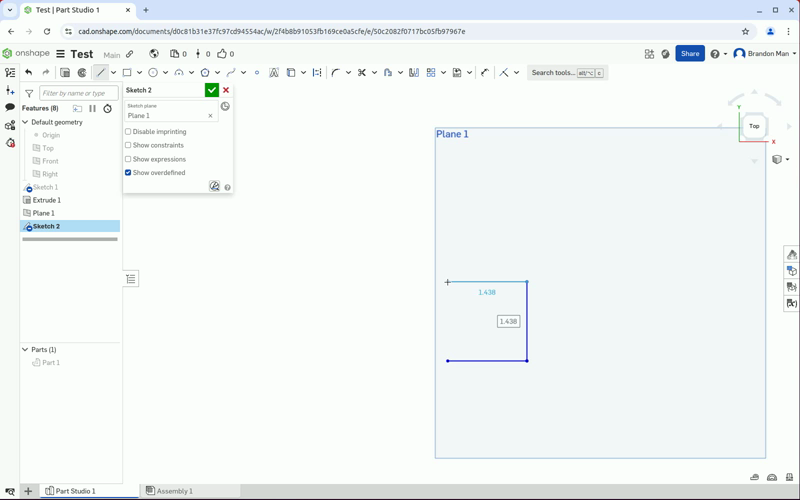
scroll(-6)
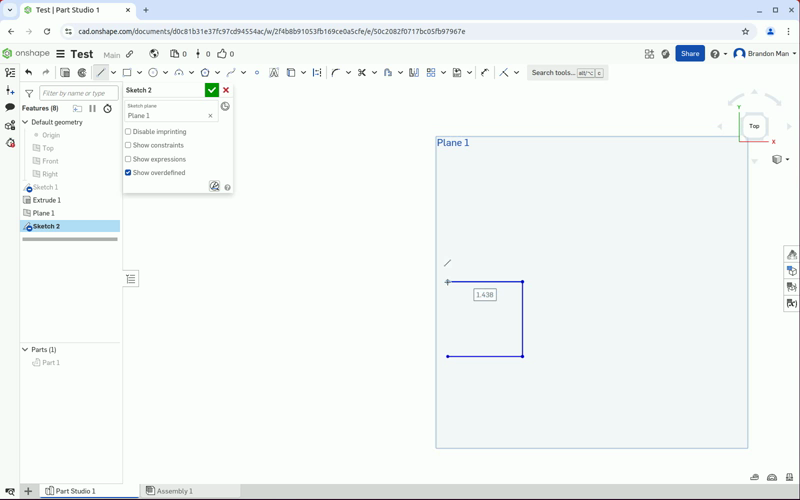
scroll(-6)
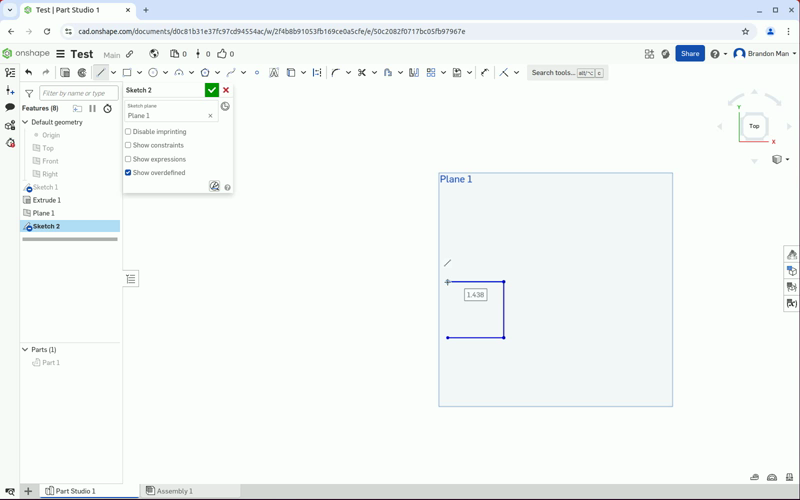
scroll(-6)
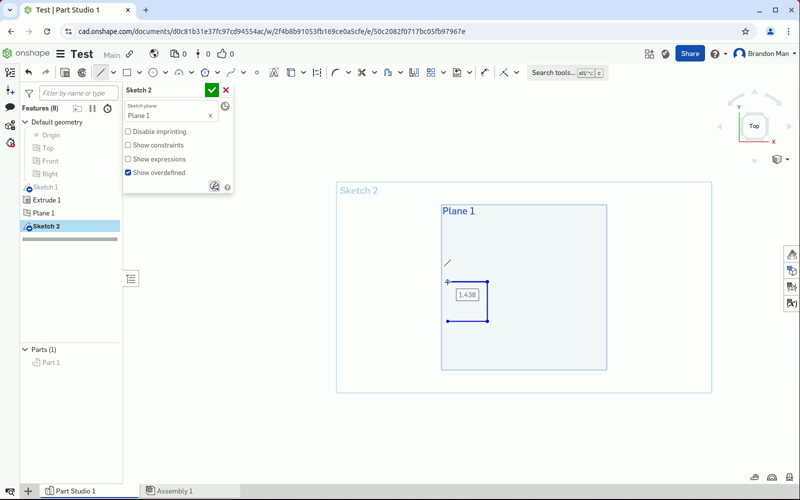
scroll(-6)
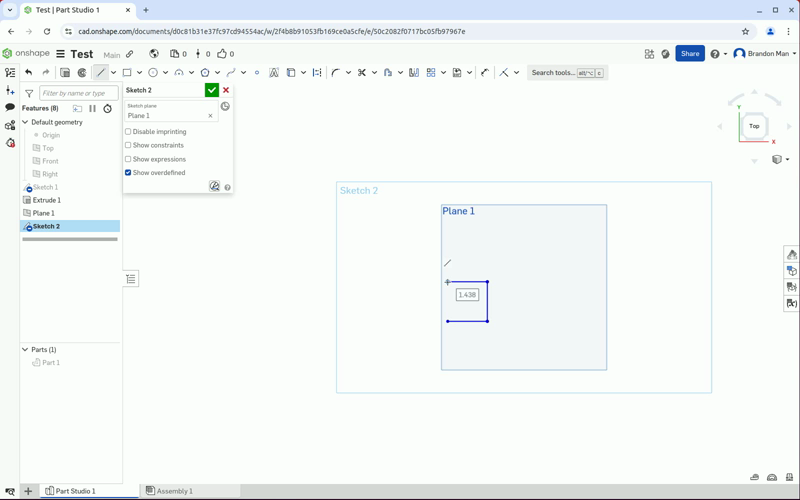
scroll(-6)
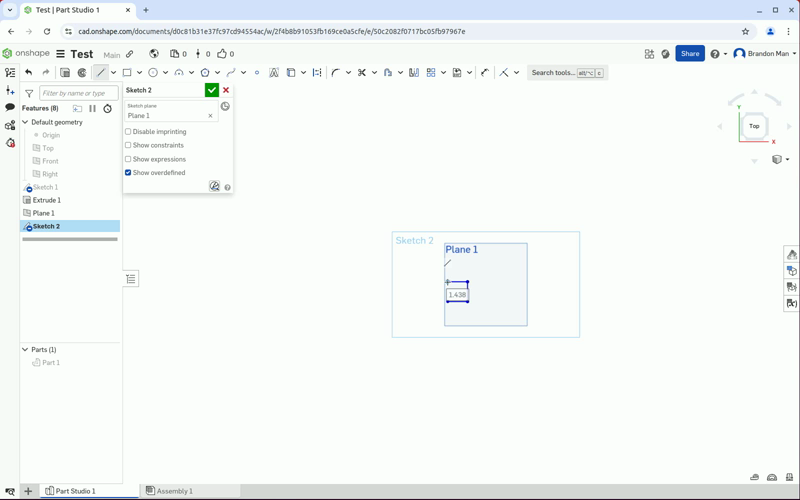
scroll(-6)
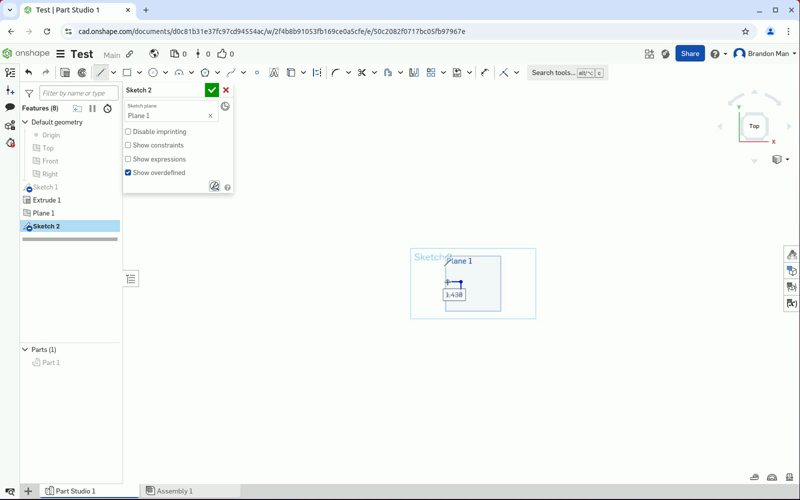
scroll(-6)
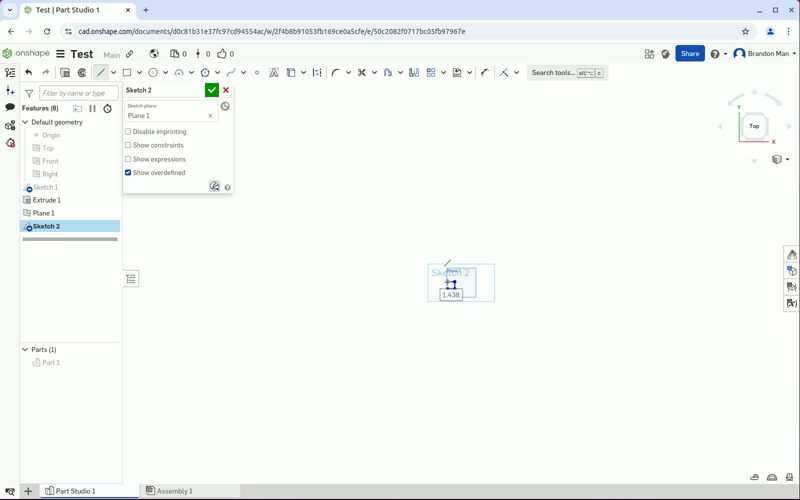
key_up(shift)
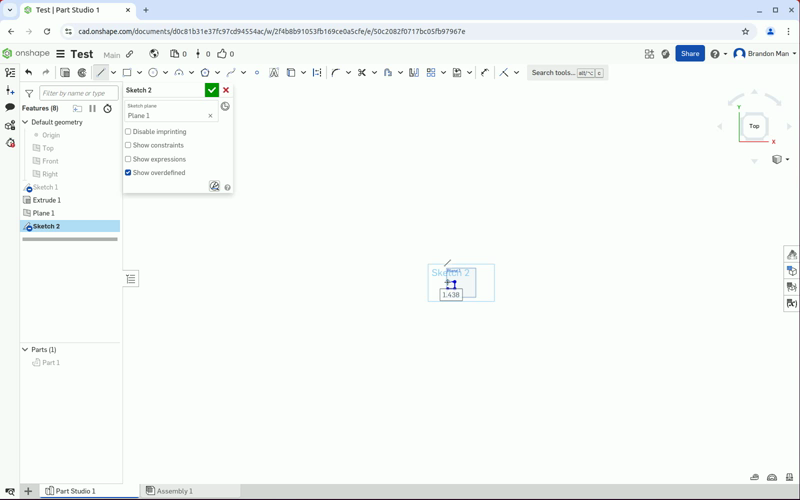
mouse_move(477, 281)
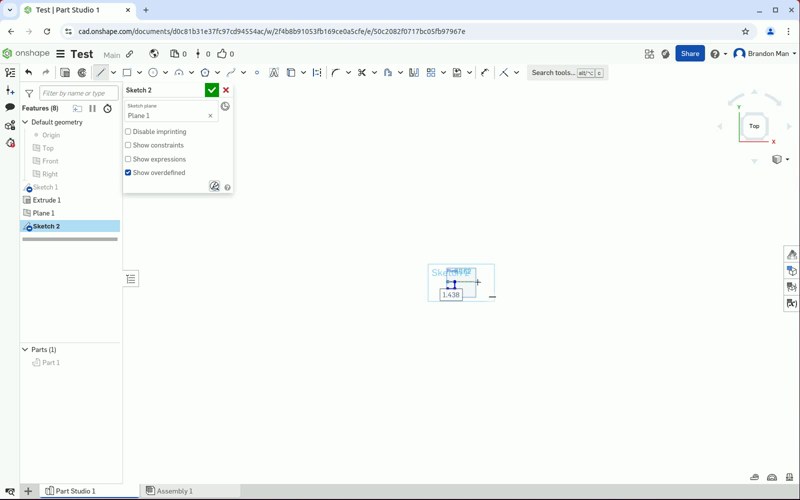
key_down(shift)
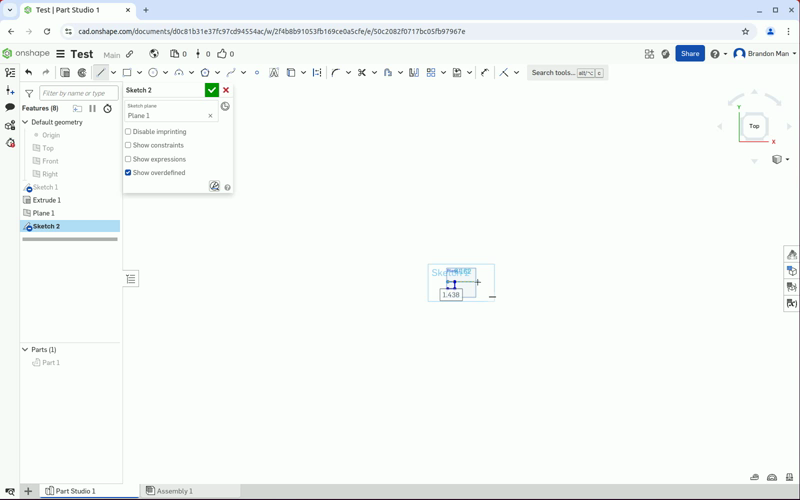
mouse_move(447, 288)
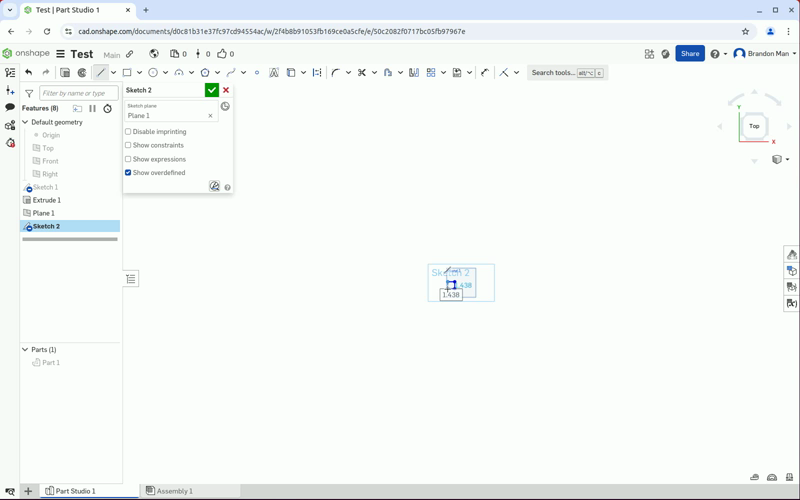
scroll(6)
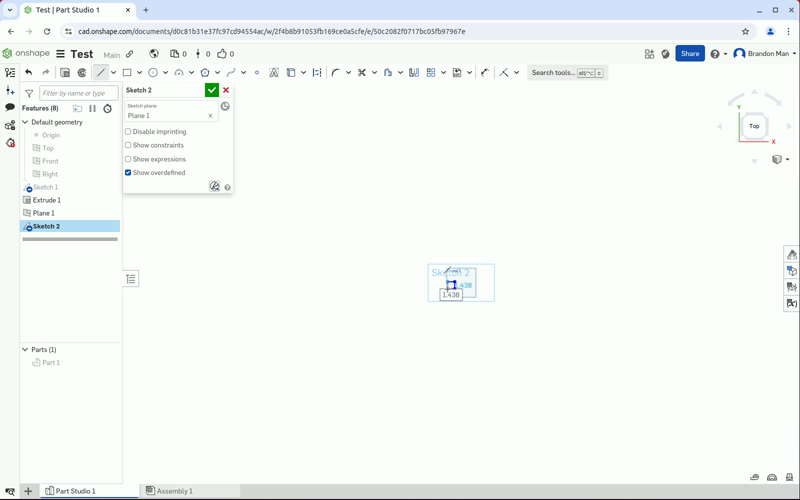
scroll(6)
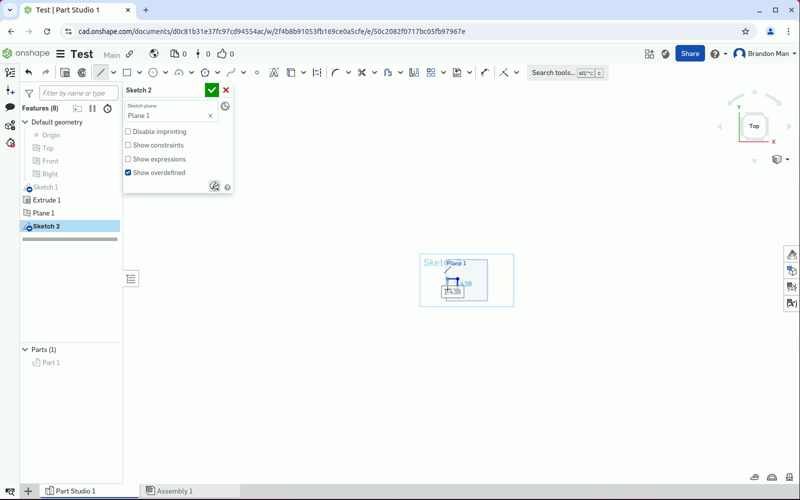
scroll(6)
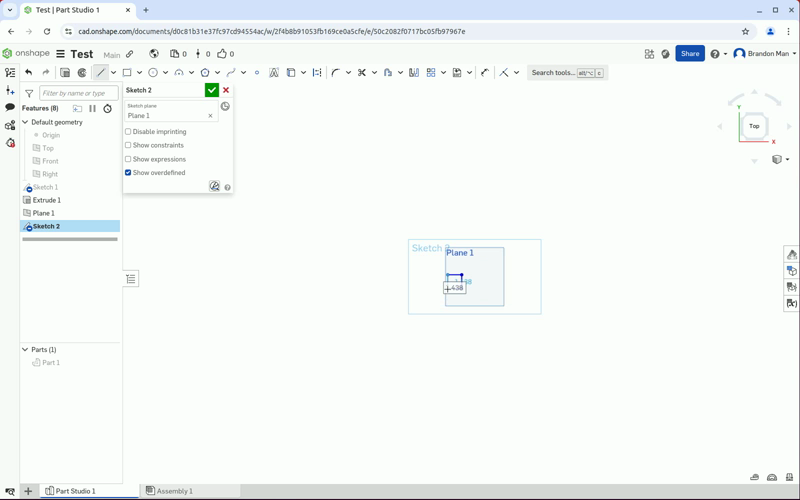
scroll(6)
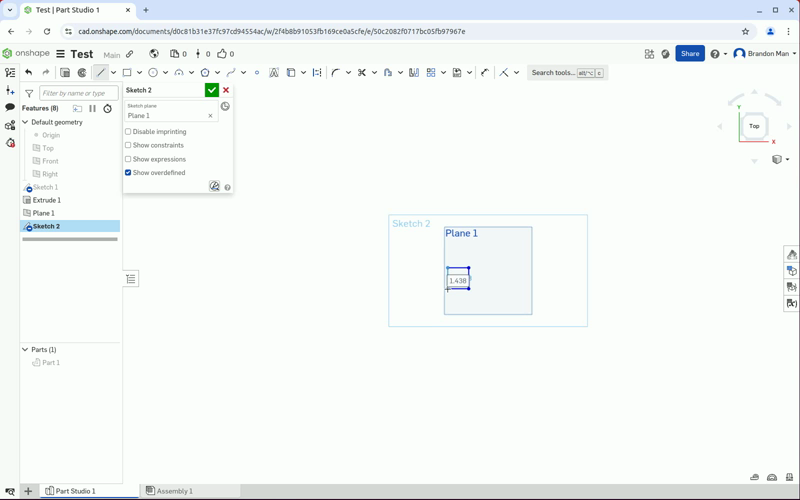
scroll(6)
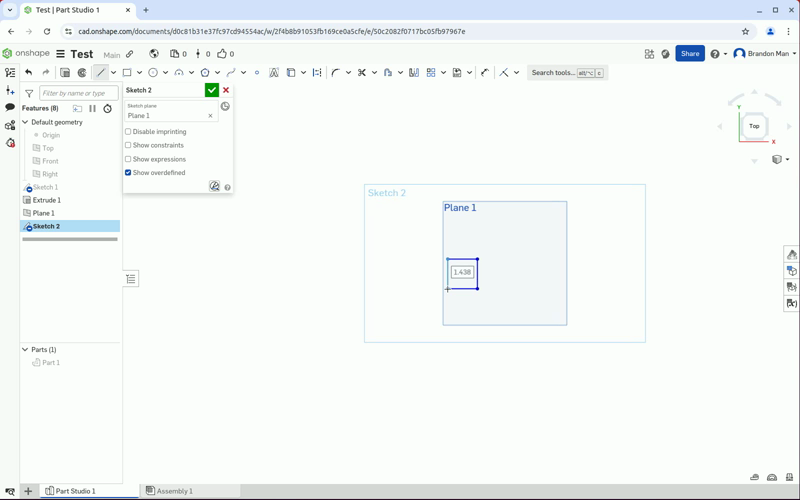
scroll(6)
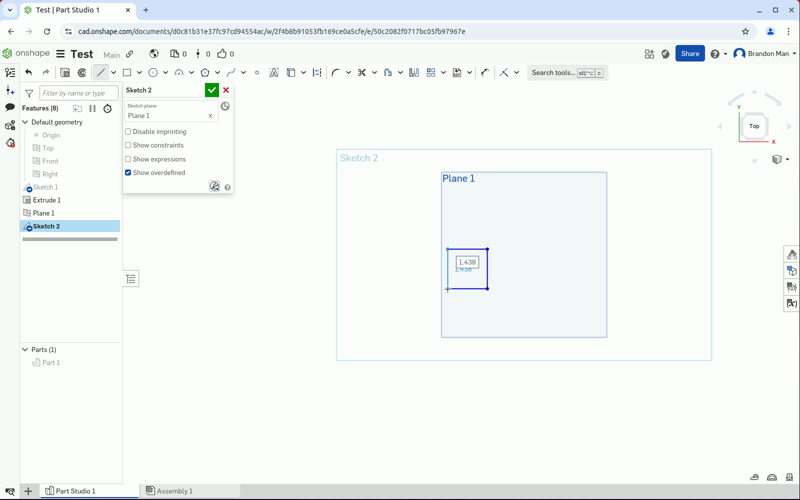
scroll(6)
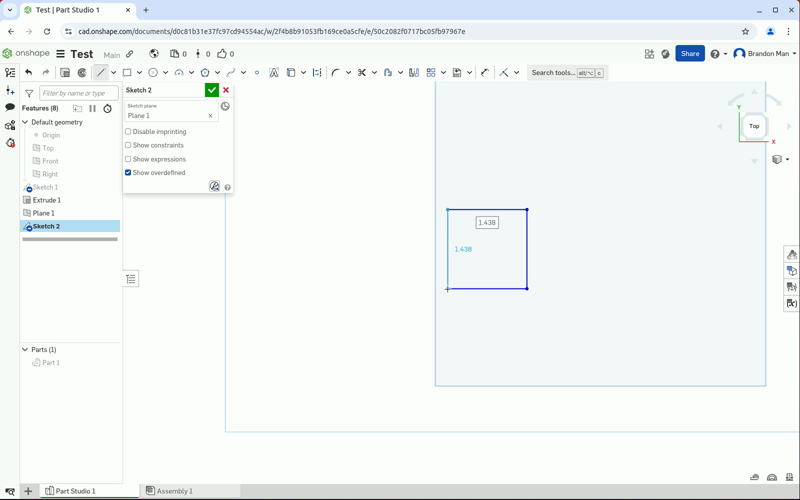
key_up(shift)
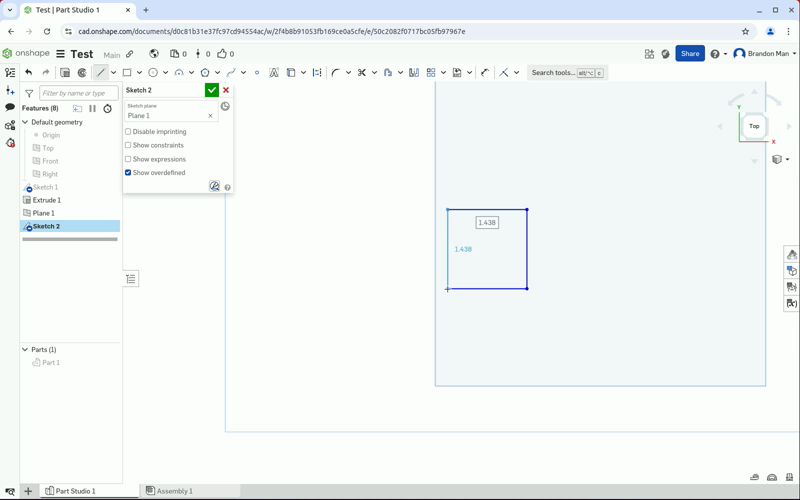
click(447, 288)
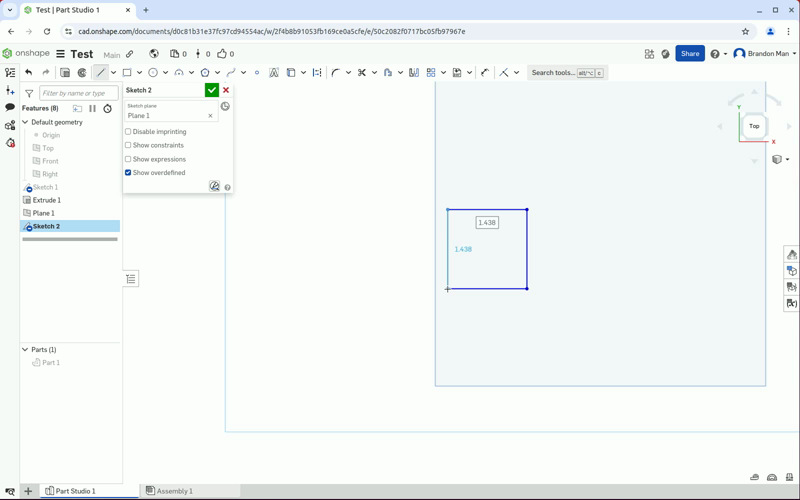
scroll(-6)
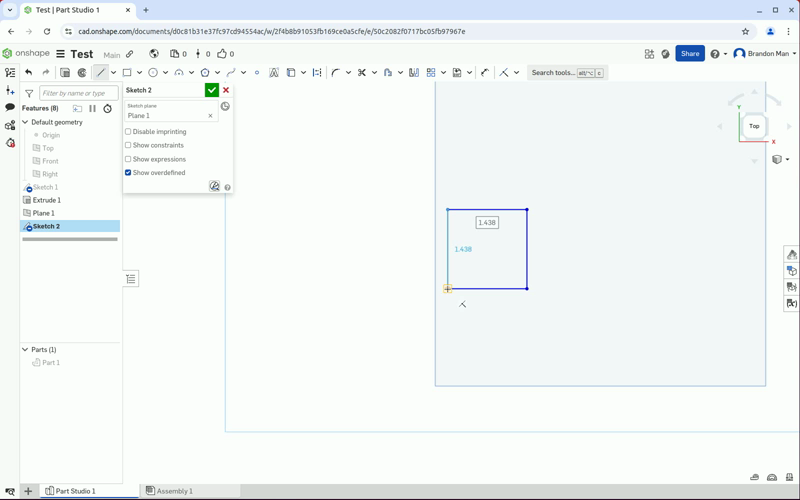
scroll(-6)
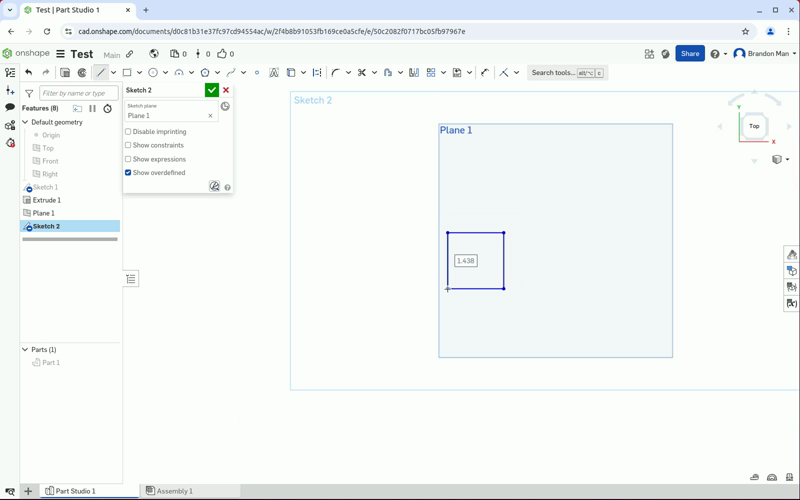
scroll(-6)
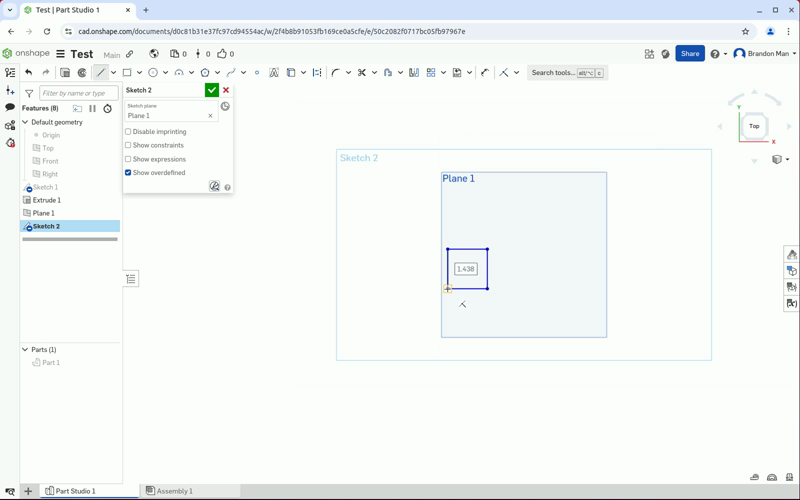
scroll(-6)
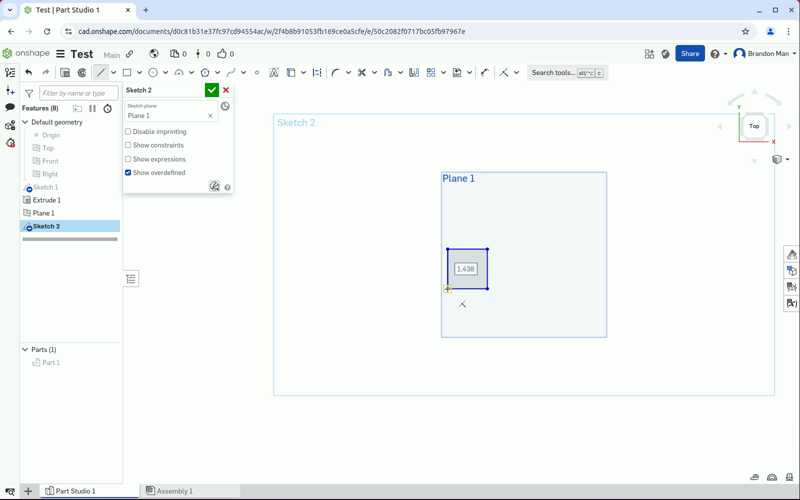
scroll(-6)
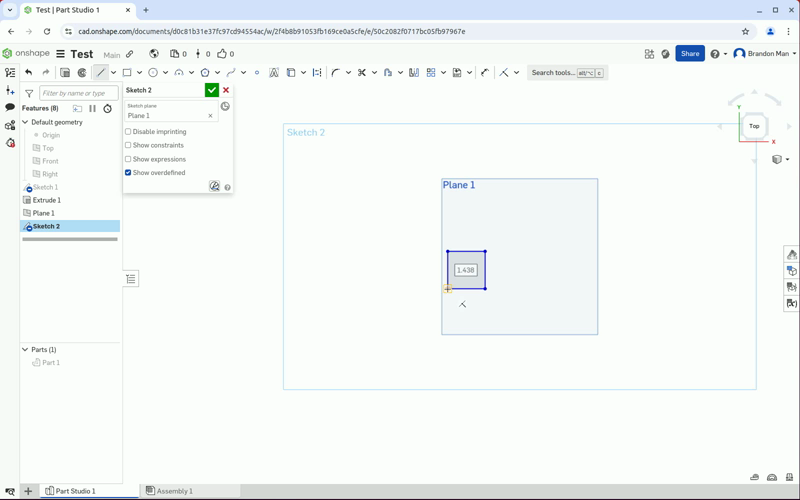
scroll(-6)
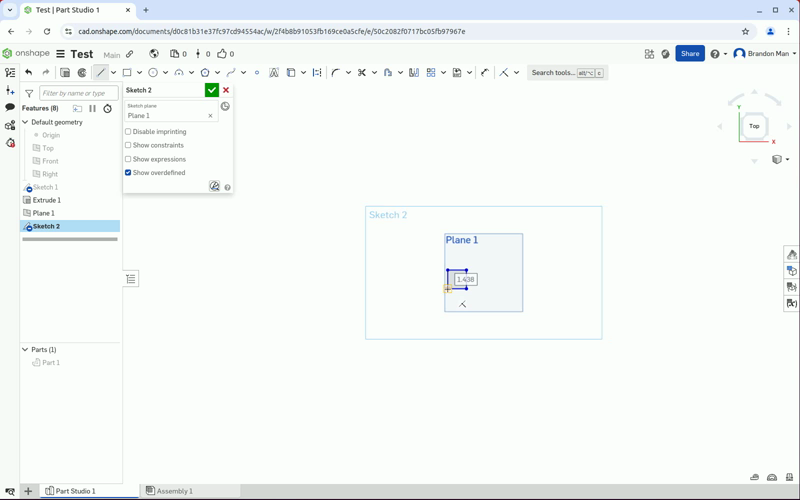
scroll(-6)
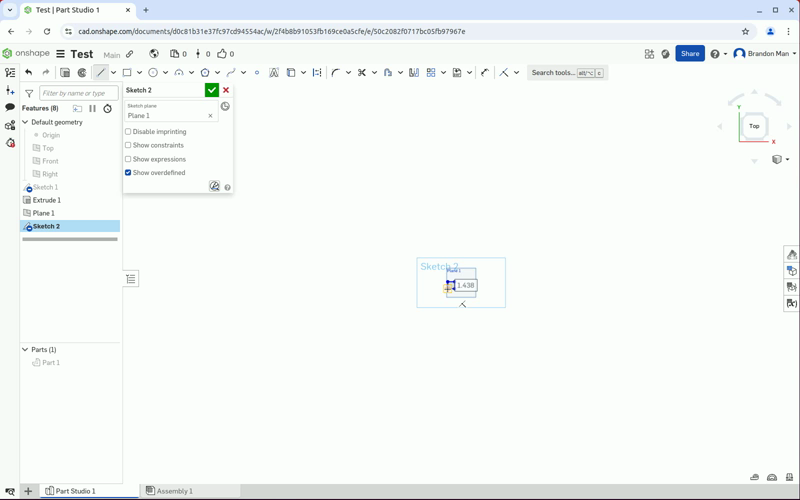
key(esc)
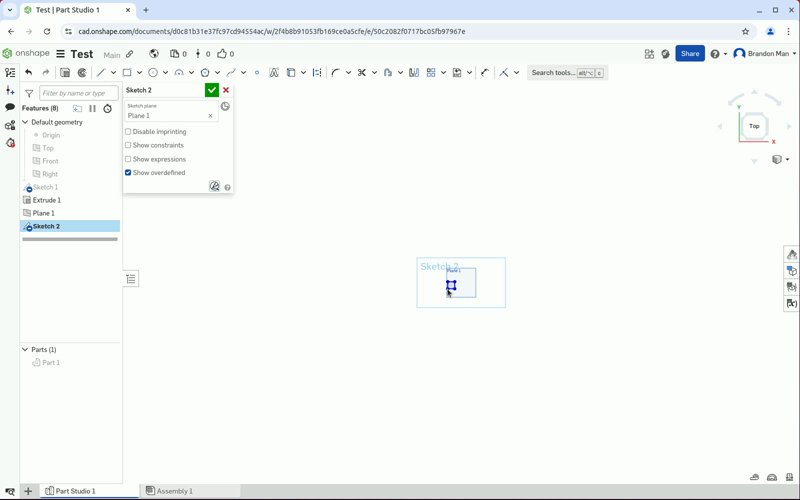
mouse_move(453, 287)
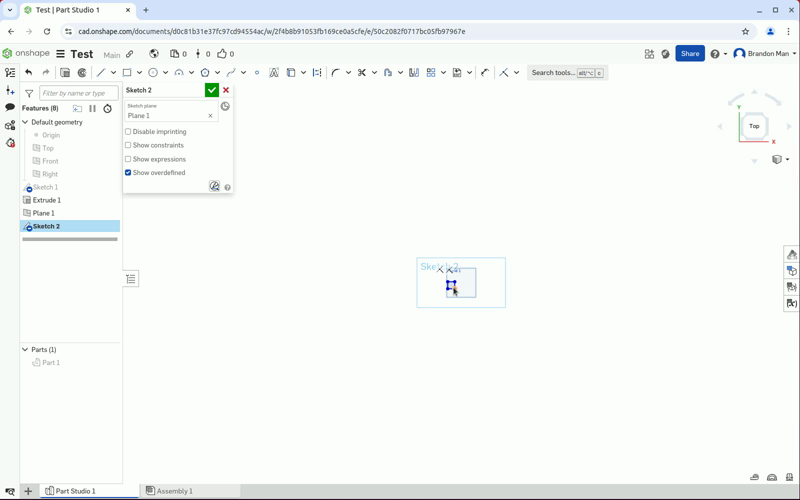
scroll(6)
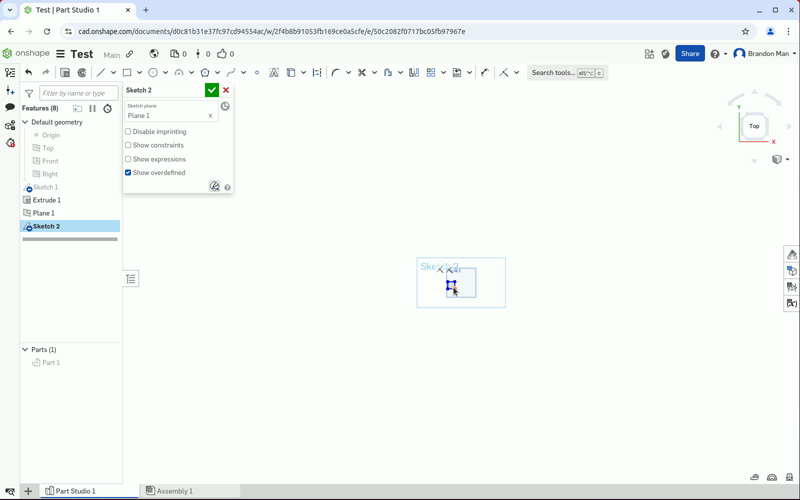
scroll(6)
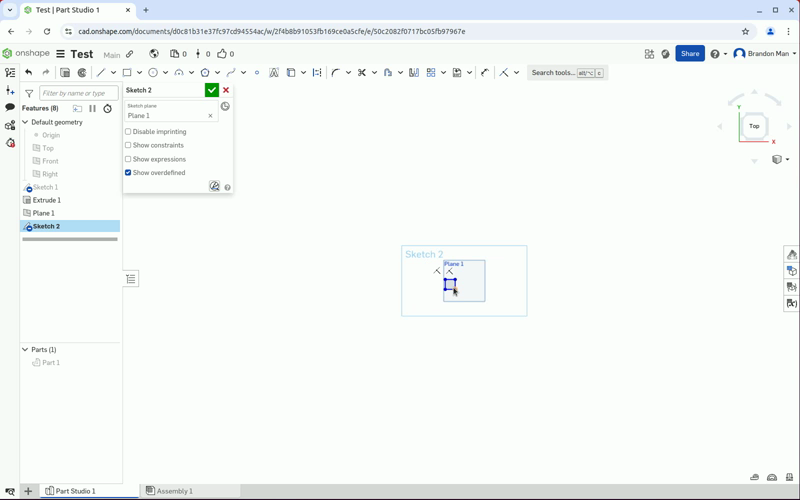
scroll(6)
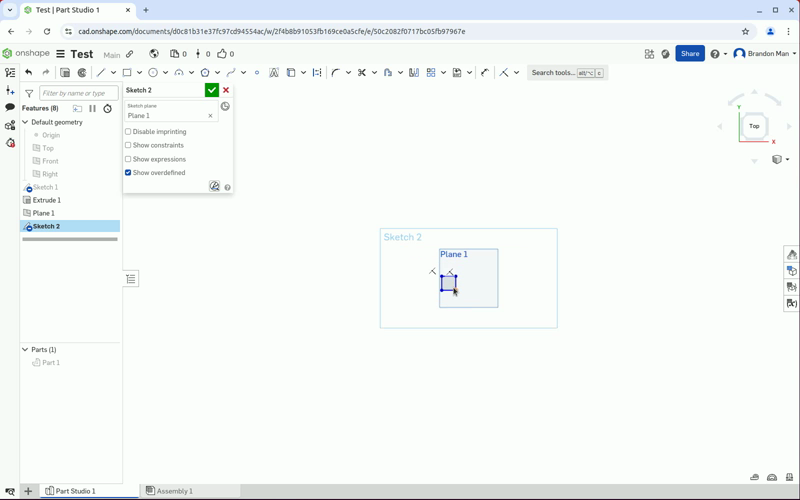
scroll(6)
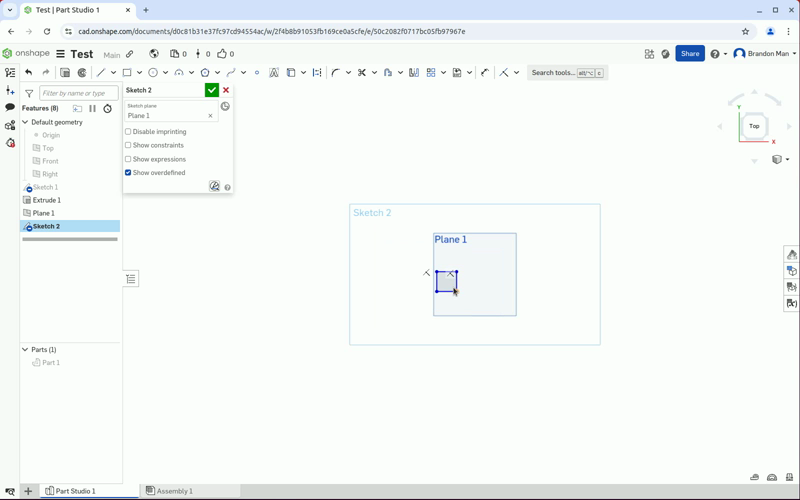
scroll(6)
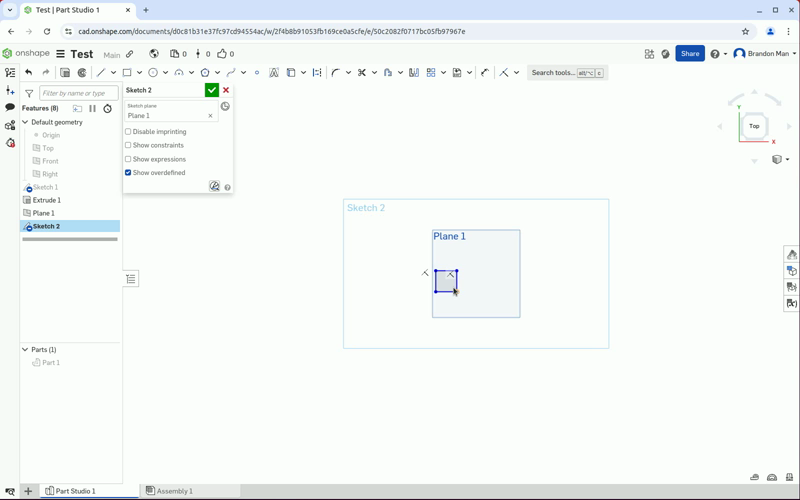
scroll(6)
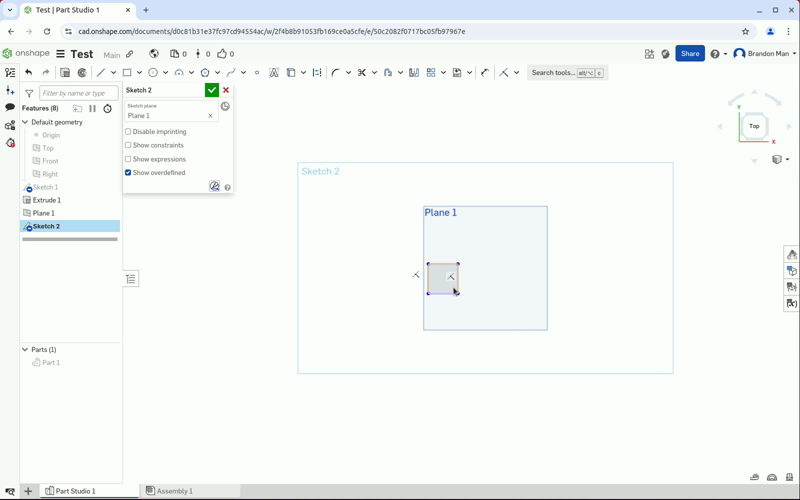
scroll(6)
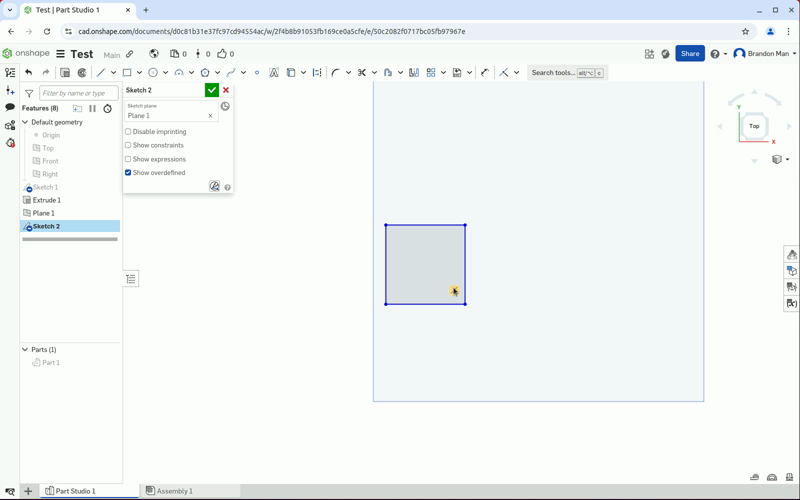
click(453, 287)
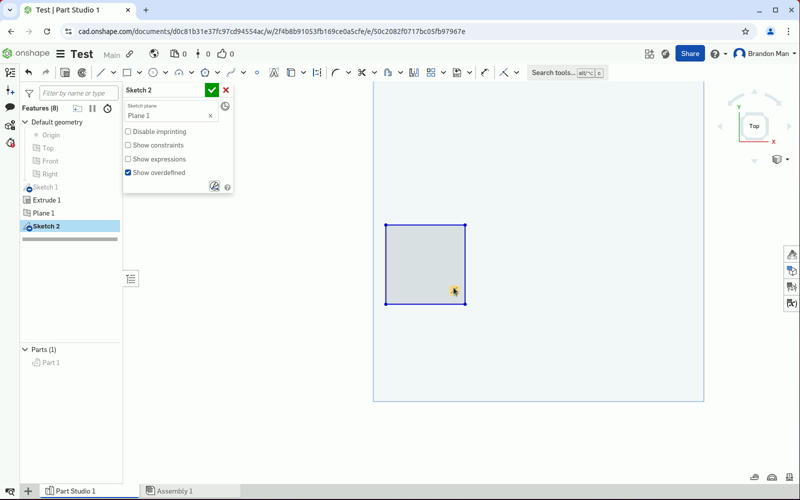
scroll(-6)
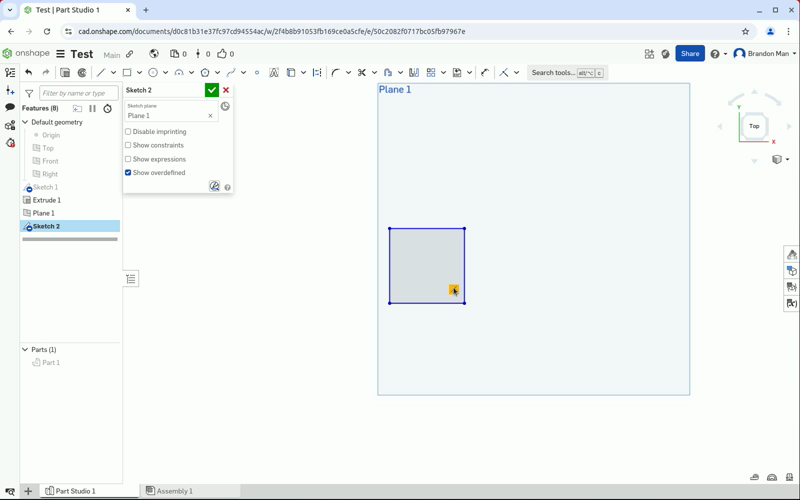
scroll(-6)
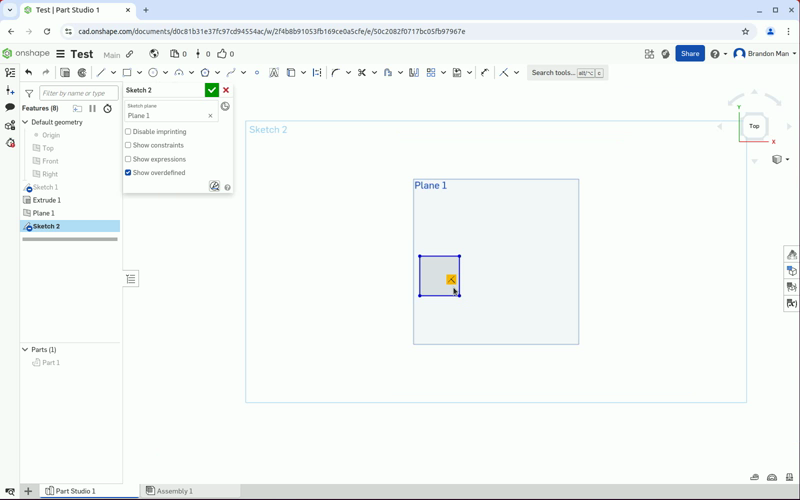
scroll(-6)
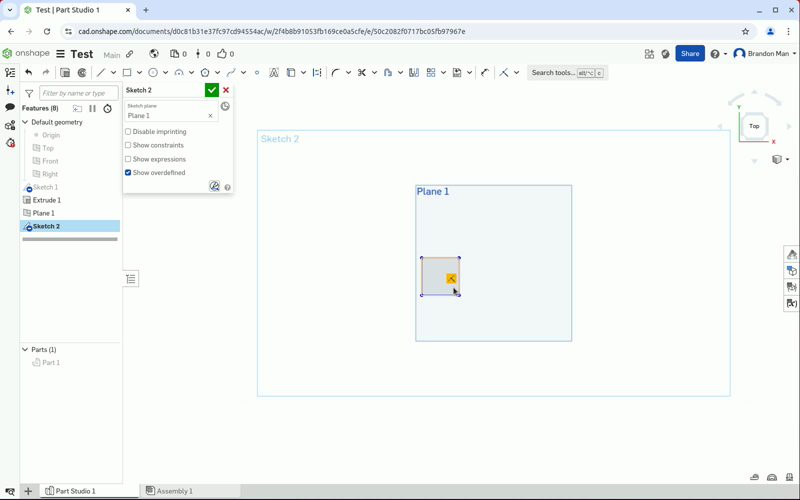
scroll(-6)
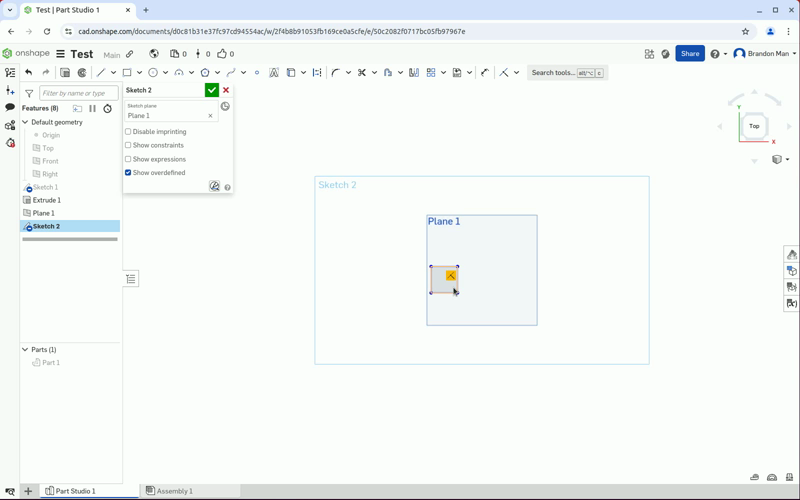
scroll(-6)
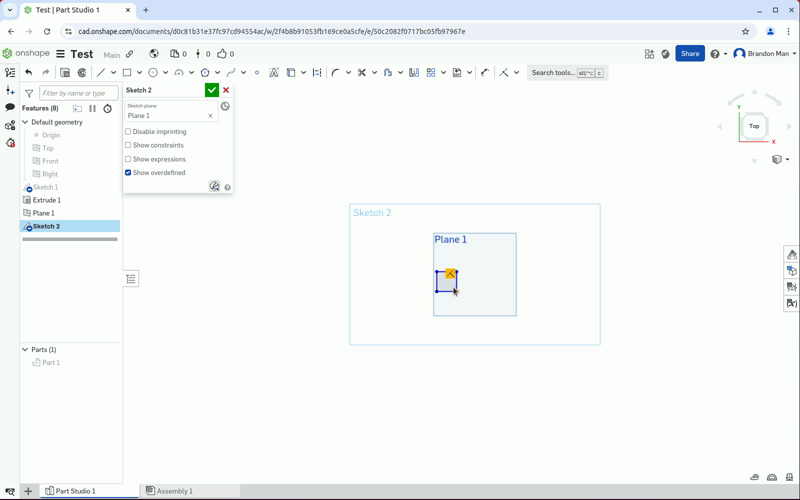
scroll(-6)
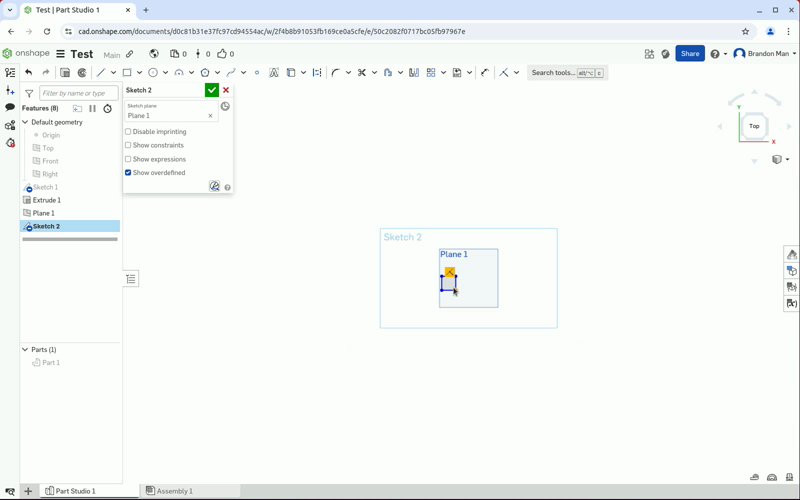
scroll(-6)
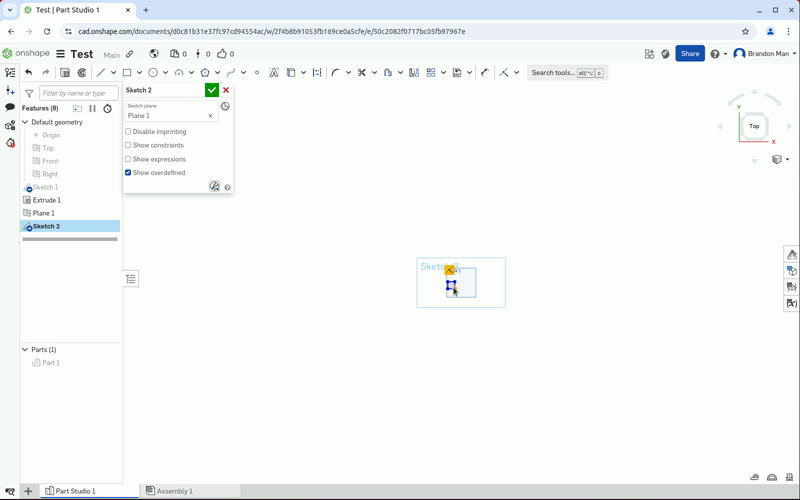
mouse_move(73, 352)
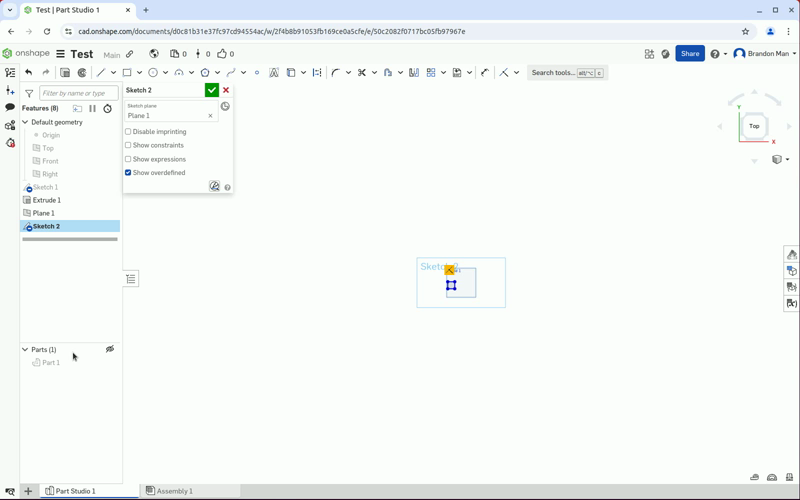
key(shift+y)
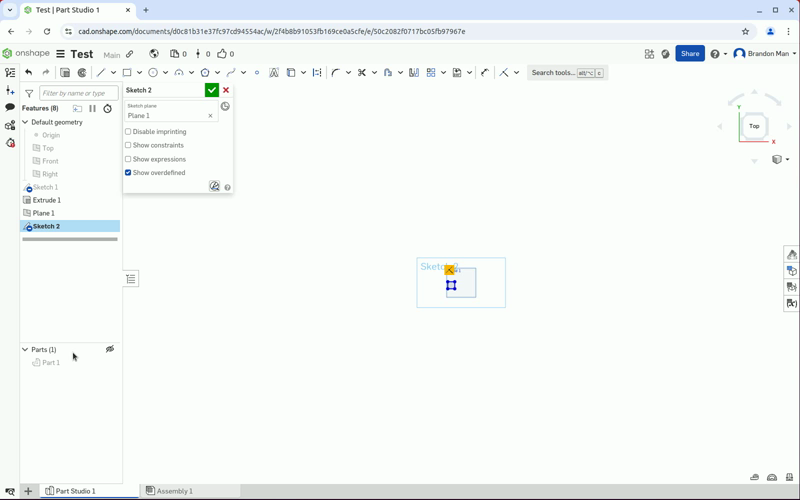
key(shift+e)
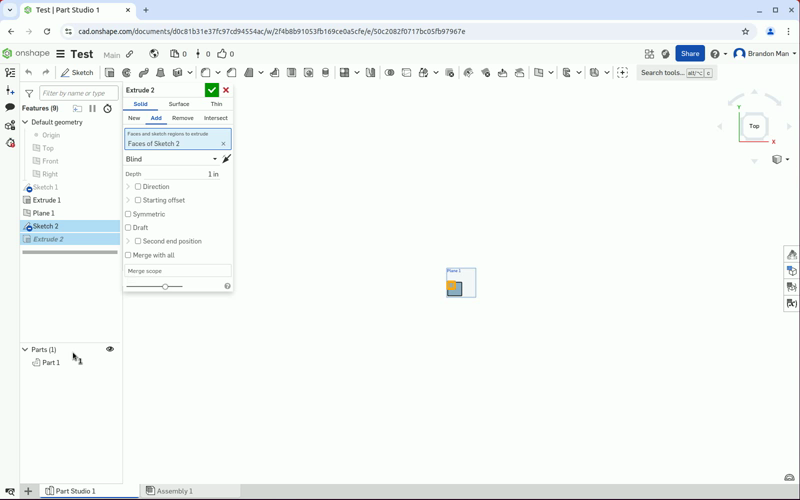
mouse_move(143, 106)
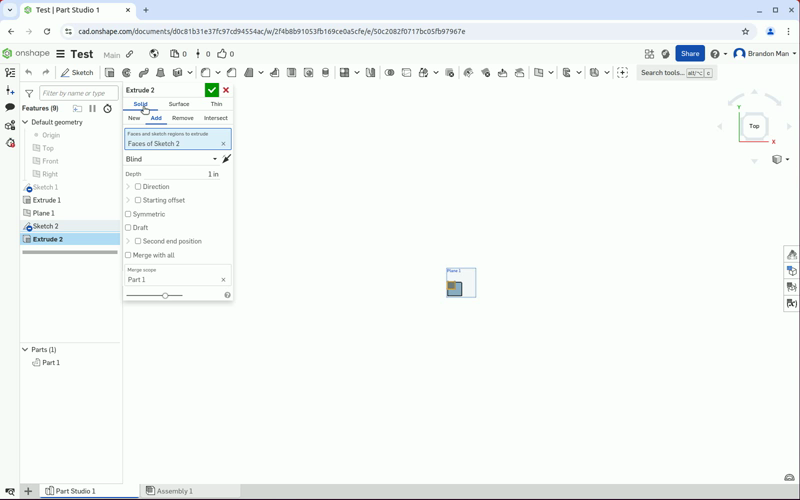
click(143, 106)
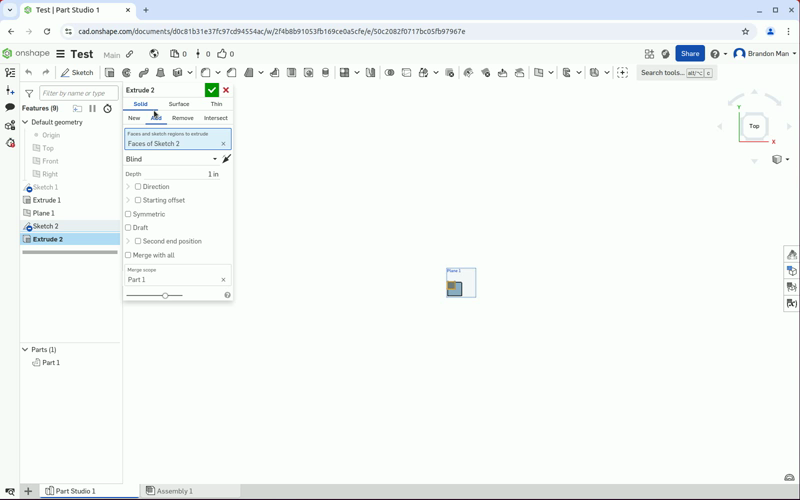
mouse_move(186, 120)
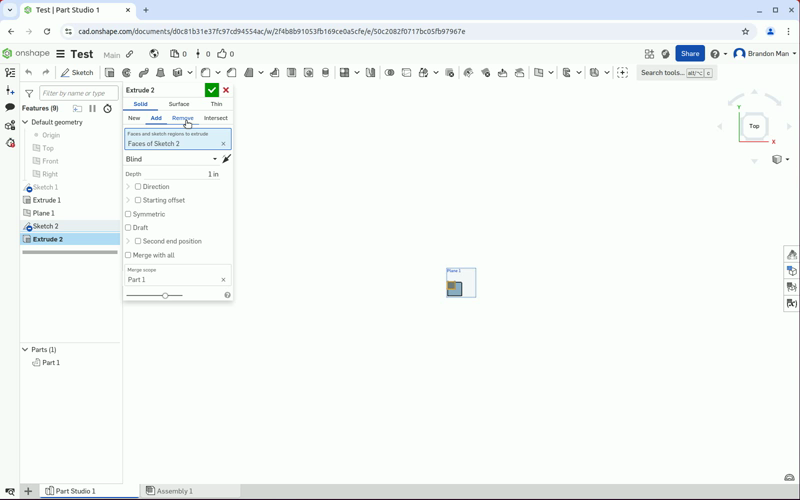
click(186, 120)
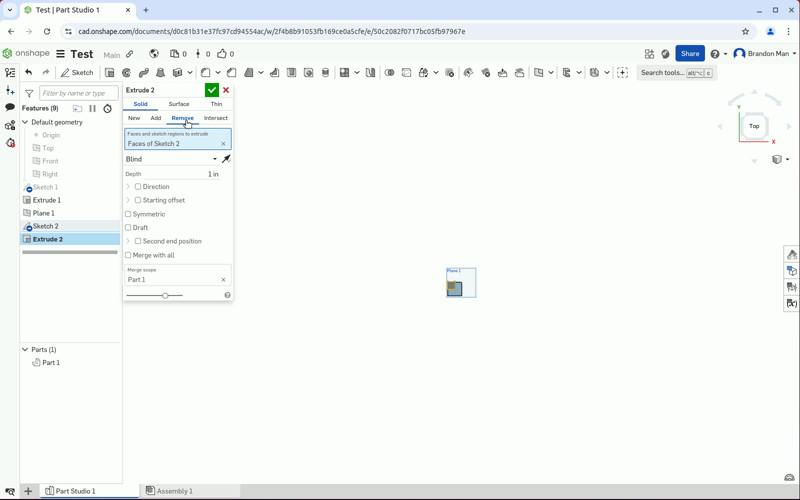
key(tab, 4)
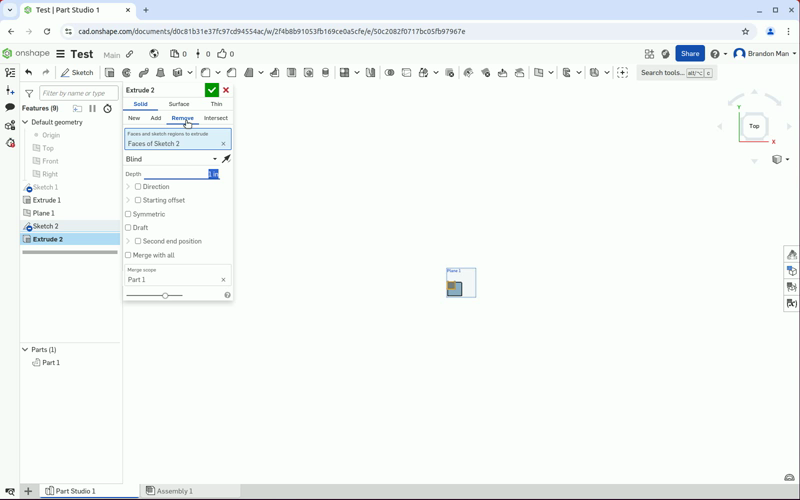
text(0.241)
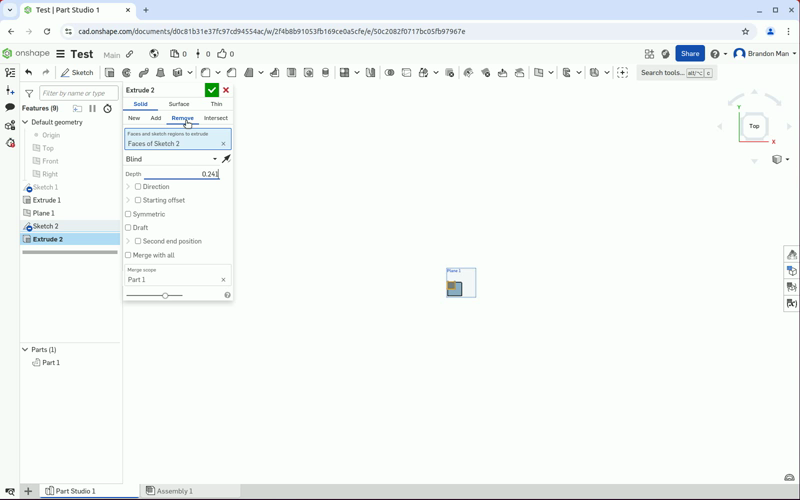
key(tab, 6)
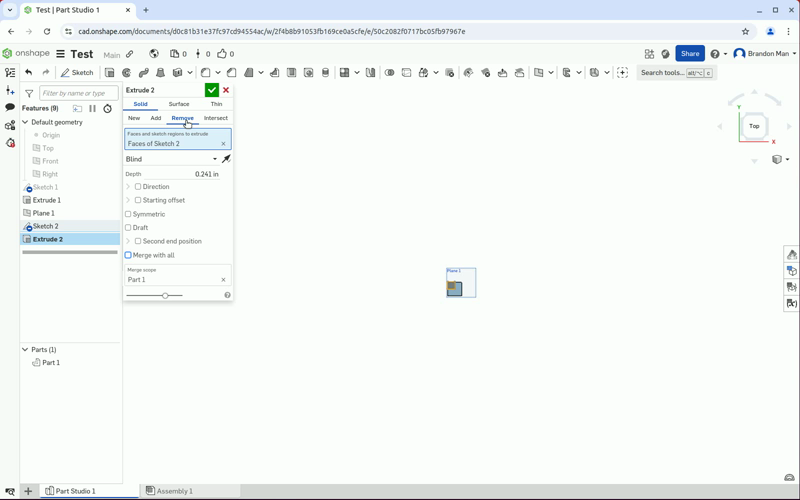
key(space)
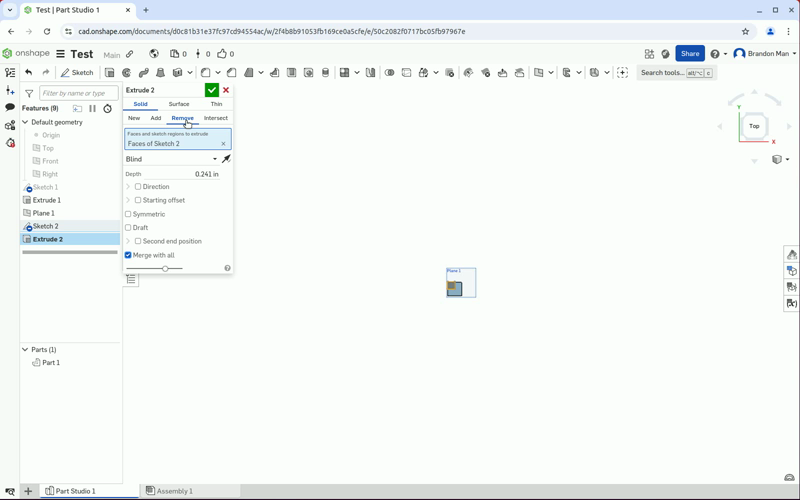
key(enter)
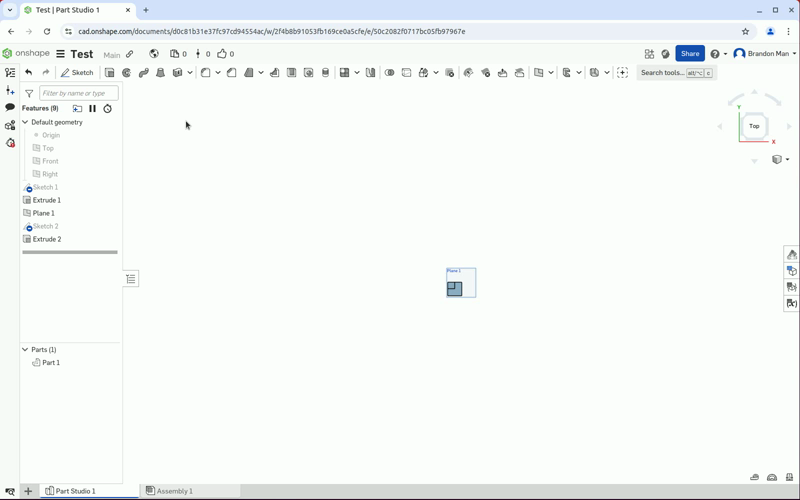
key(shift+h)
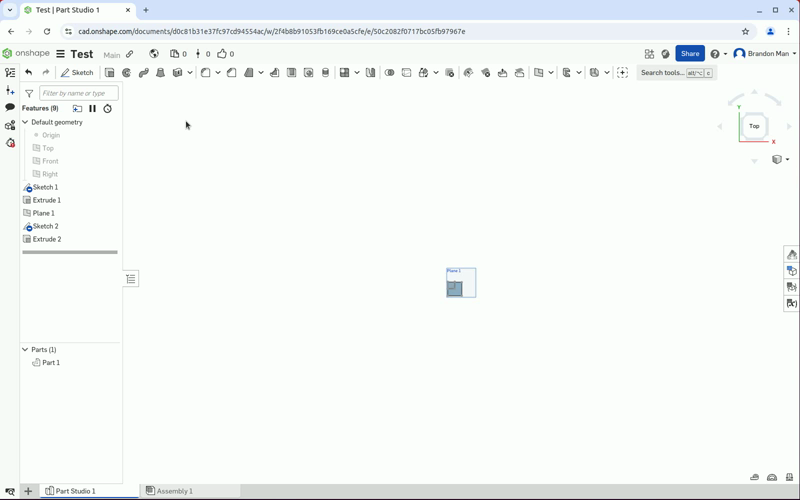
key(shift+h)
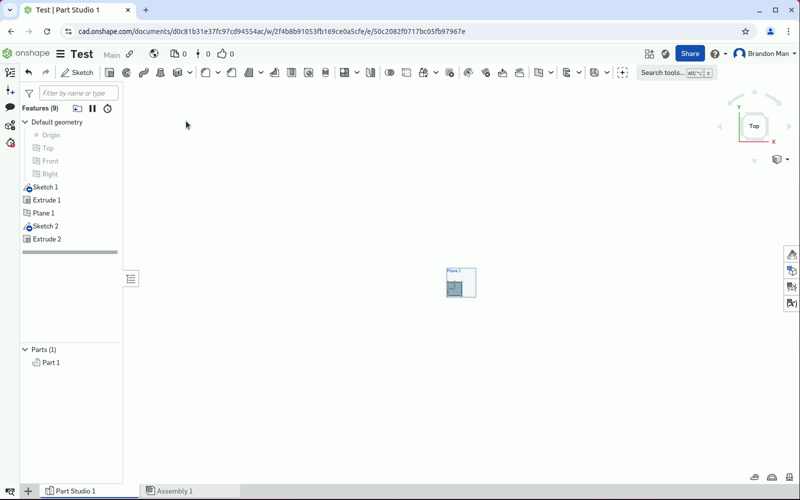
key(shift+7)
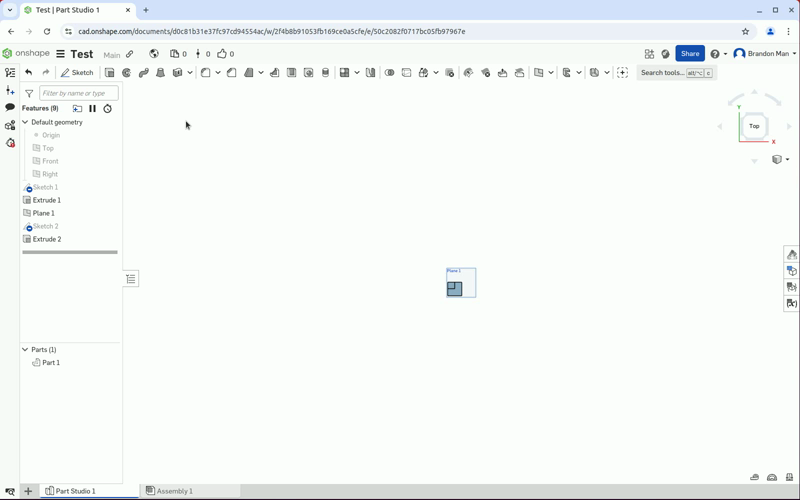
key(up, 3)
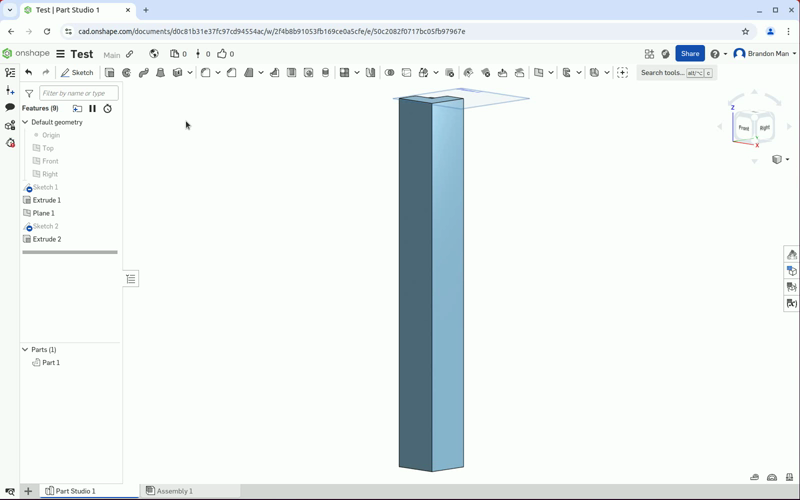
key(left, 3)
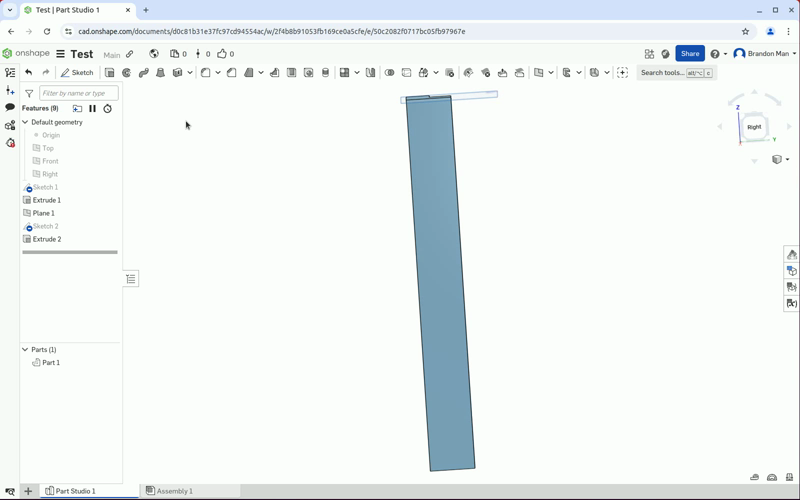
key(right, 3)
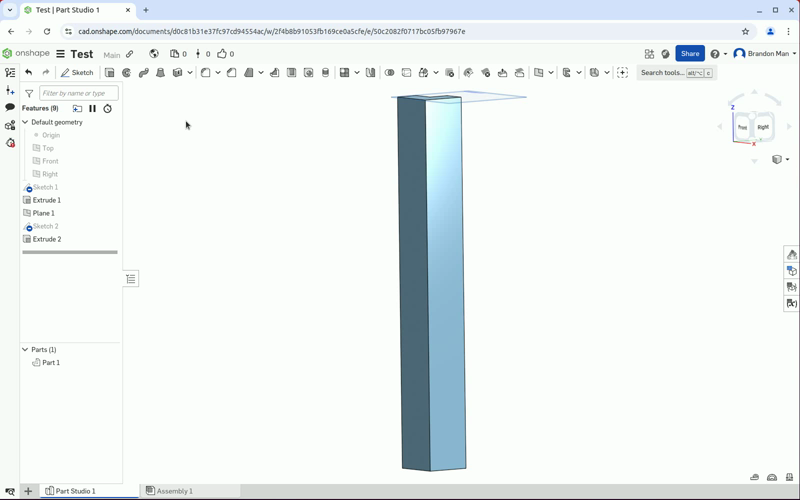
key(down, 3)
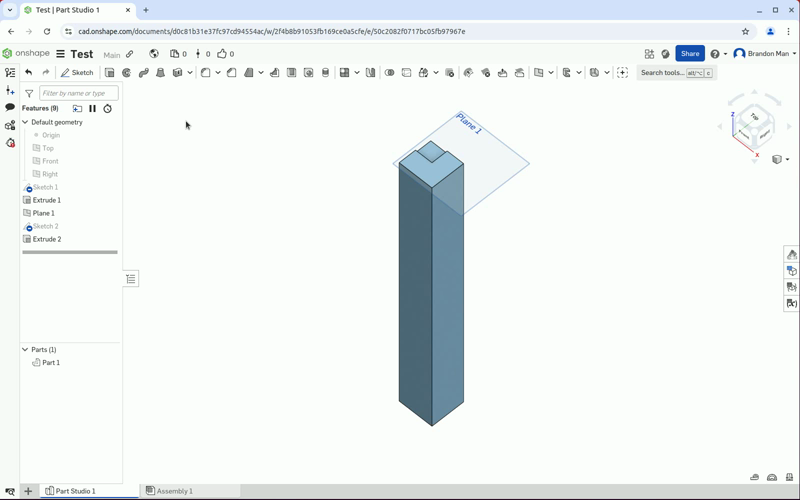
mouse_move(73, 189)
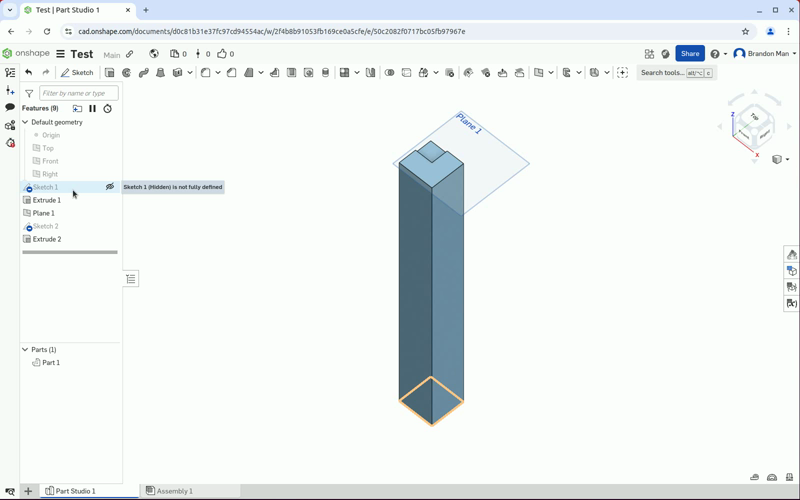
click(73, 189)